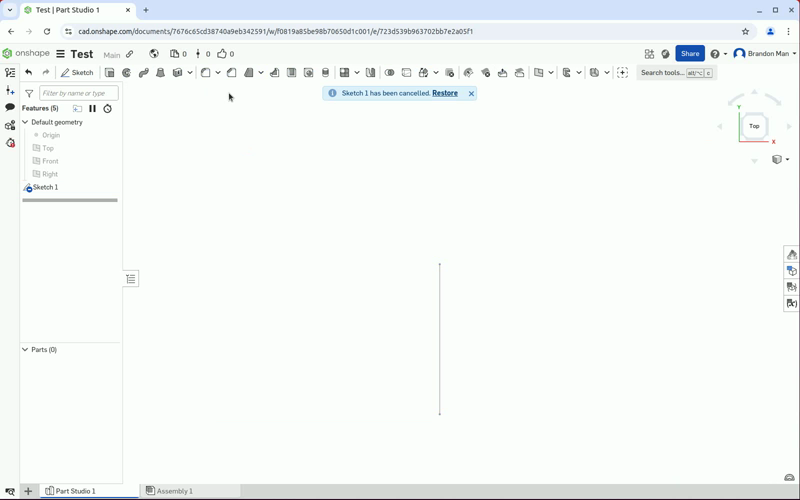
key(shift+h)
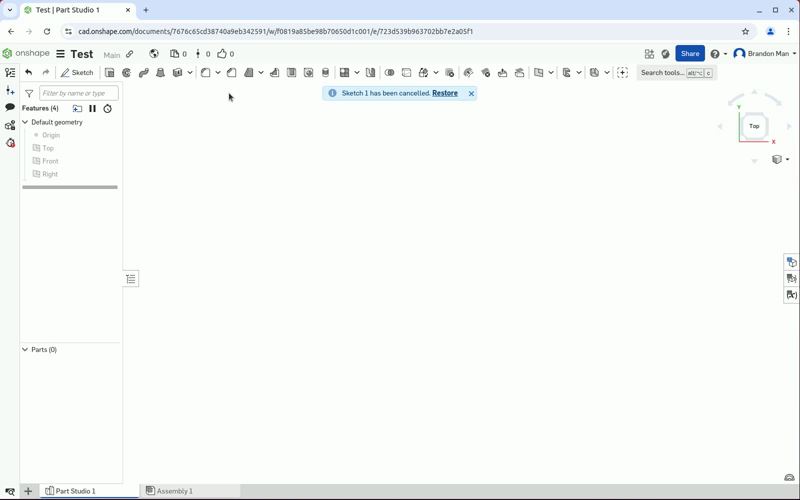
mouse_move(73, 352)
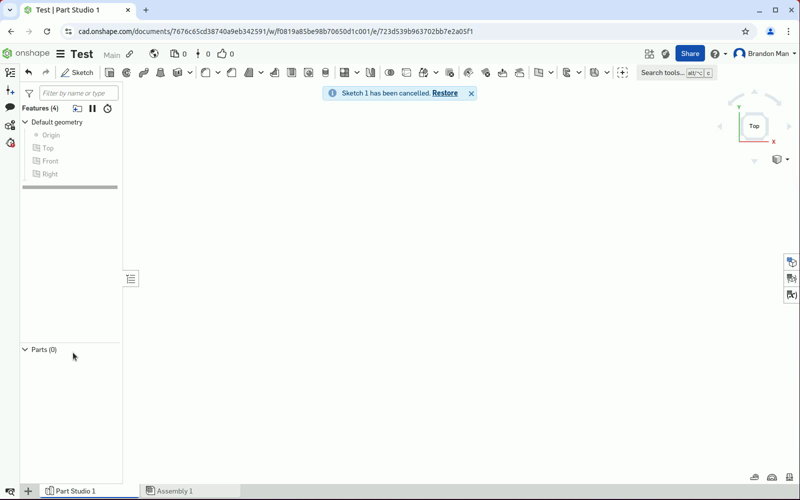
key(y)
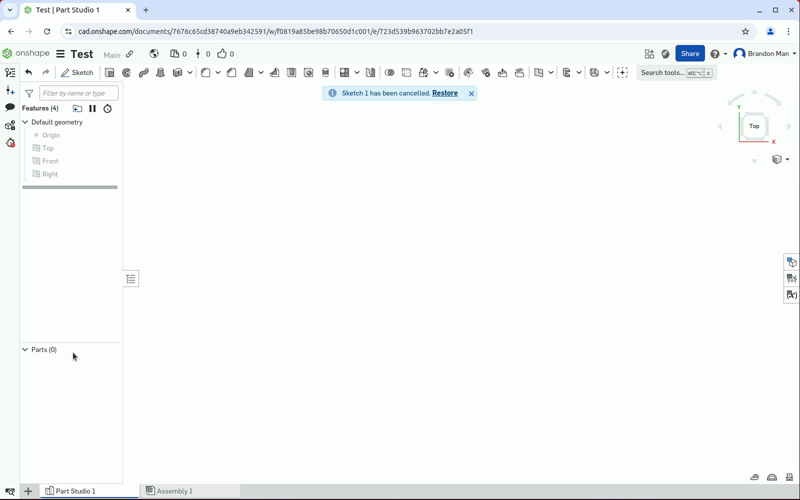
key(shift+p)
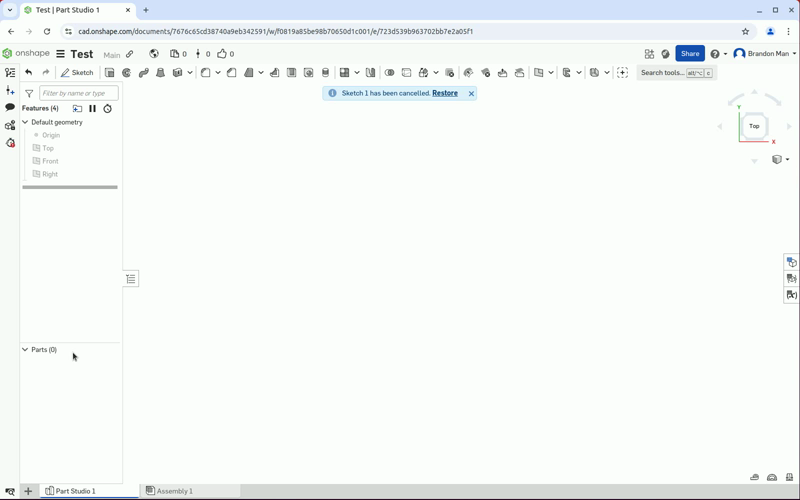
key(space)
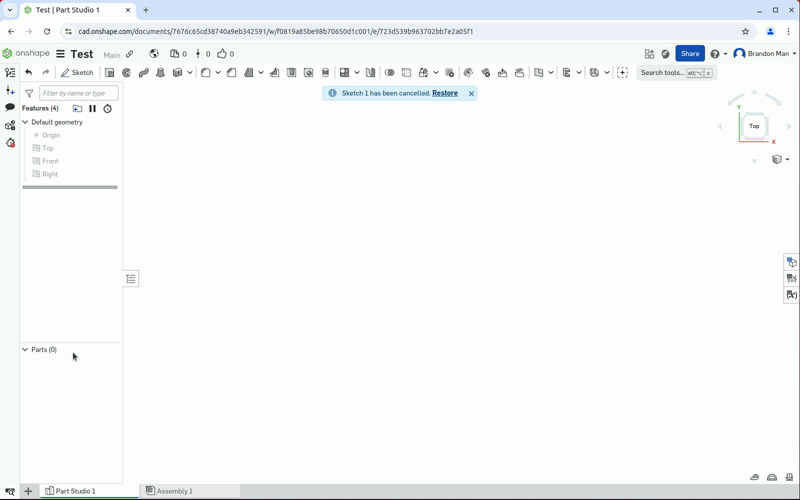
key_down(shift)
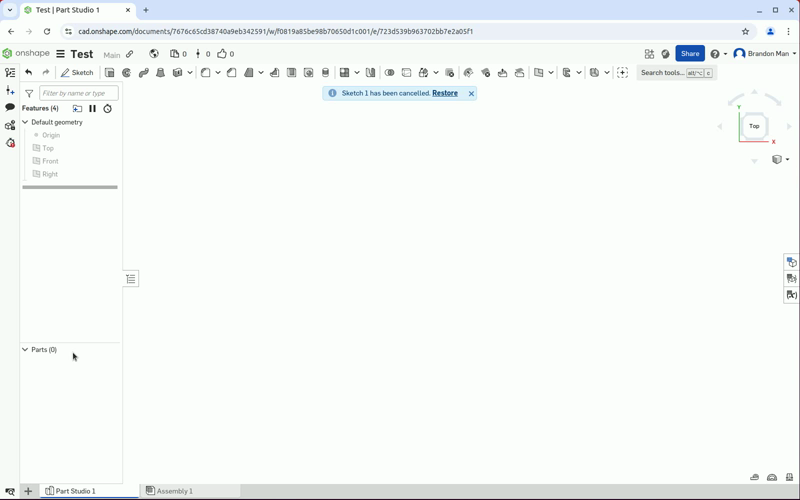
key(up)
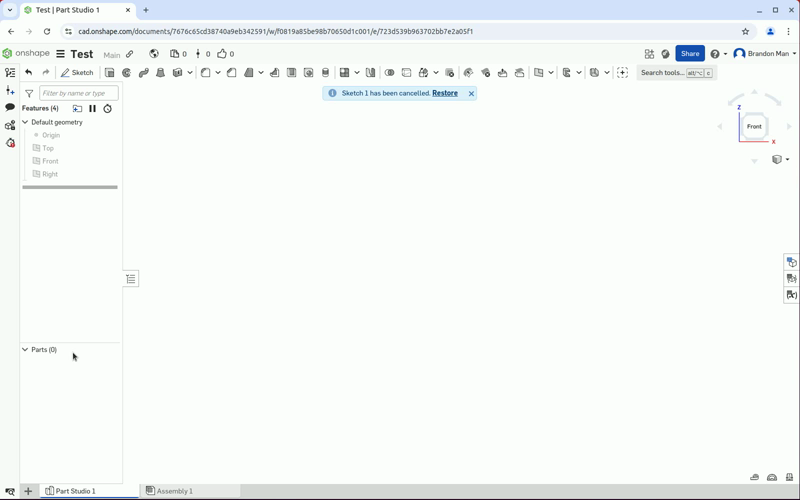
key_up(shift)
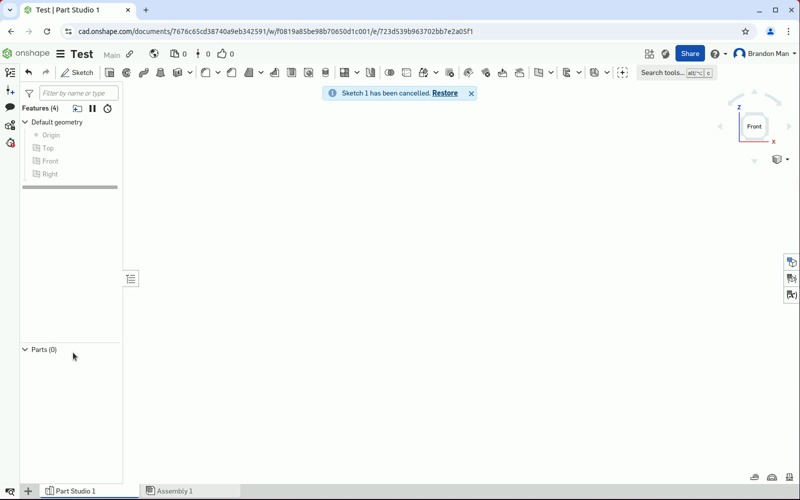
mouse_move(73, 352)
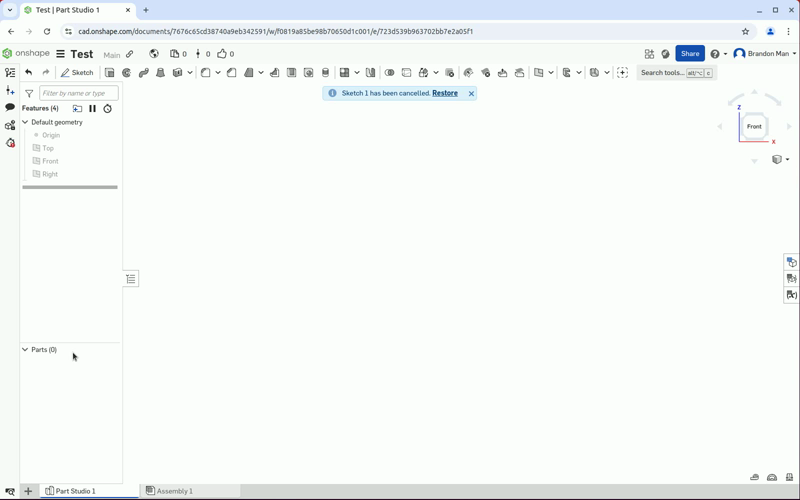
key(shift+y)
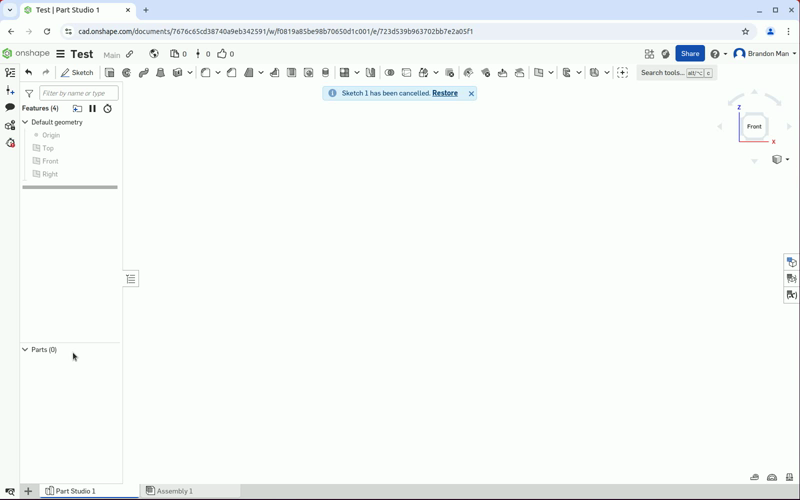
key(shift+s)
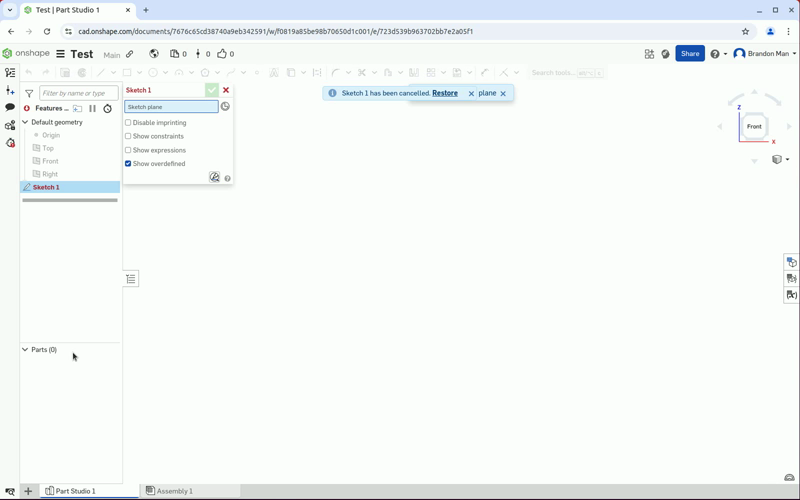
mouse_move(73, 163)
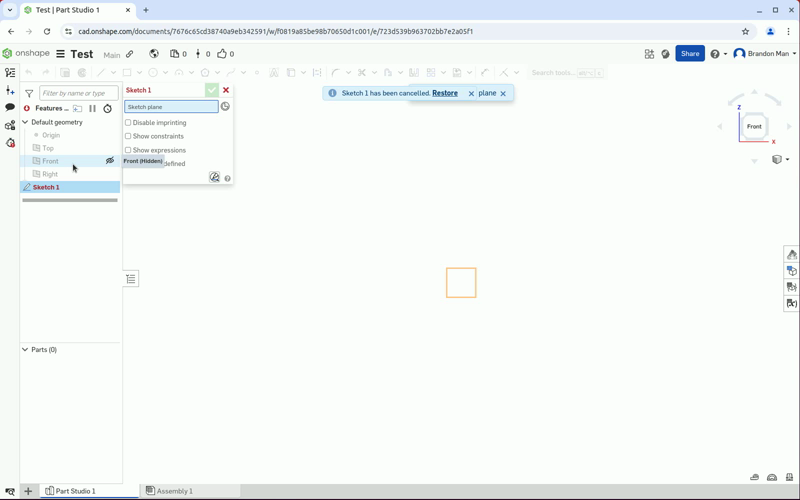
click(73, 163)
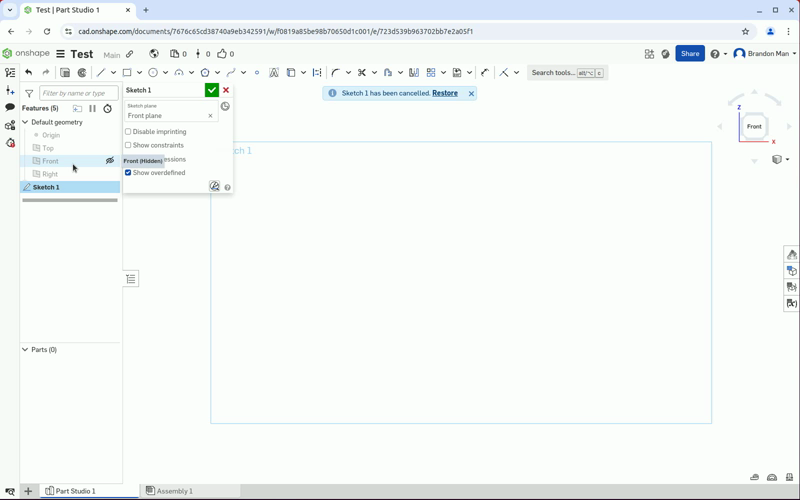
mouse_move(73, 352)
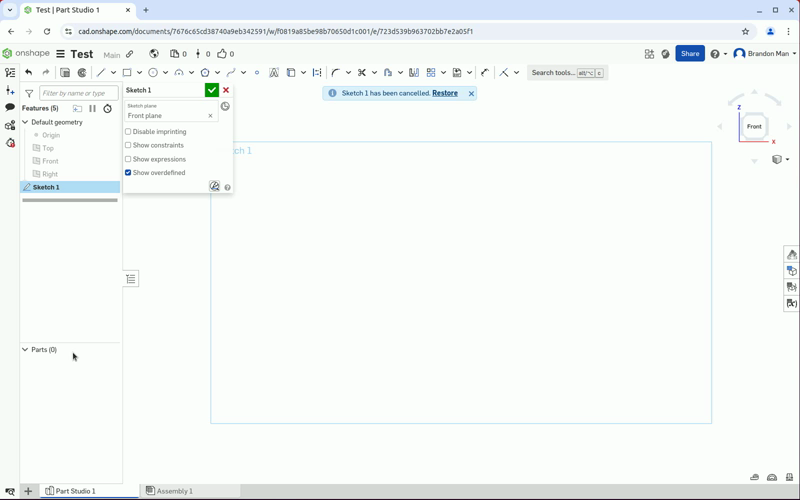
key(y)
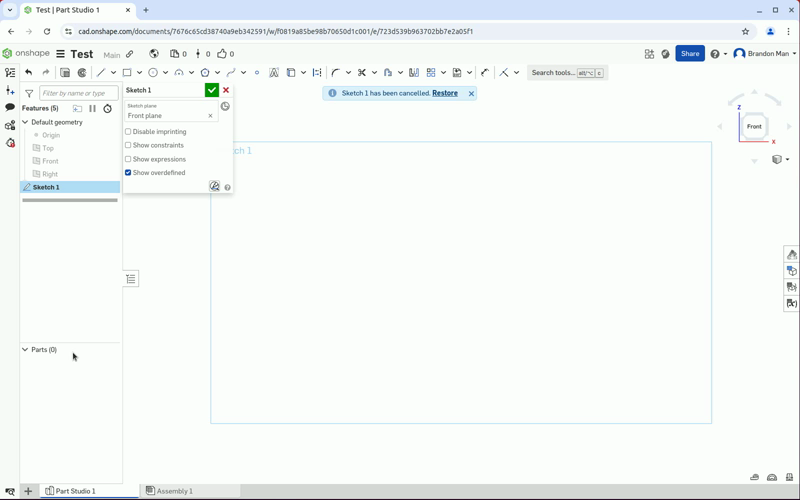
key(l)
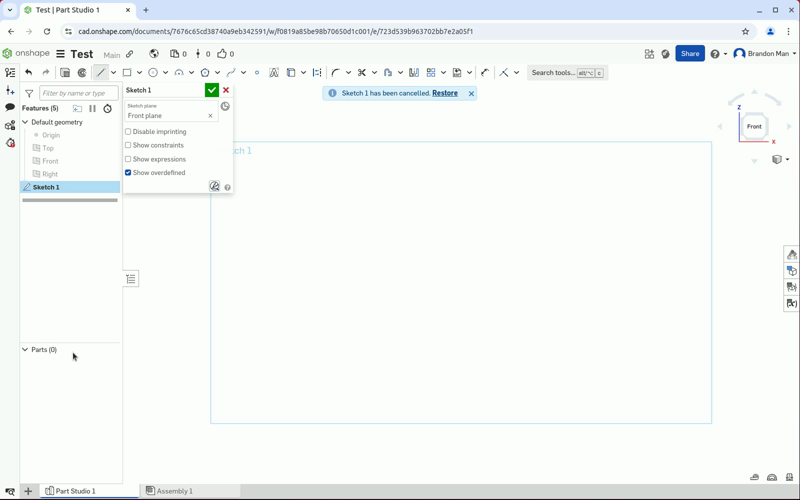
key_down(shift)
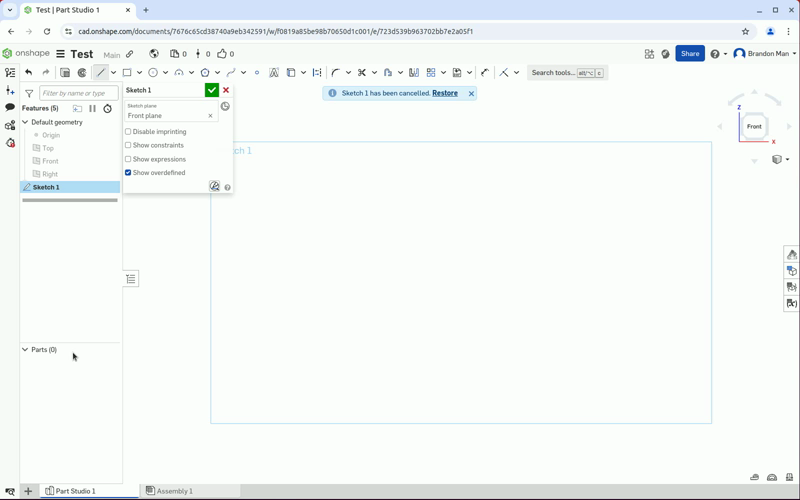
mouse_move(450, 282)
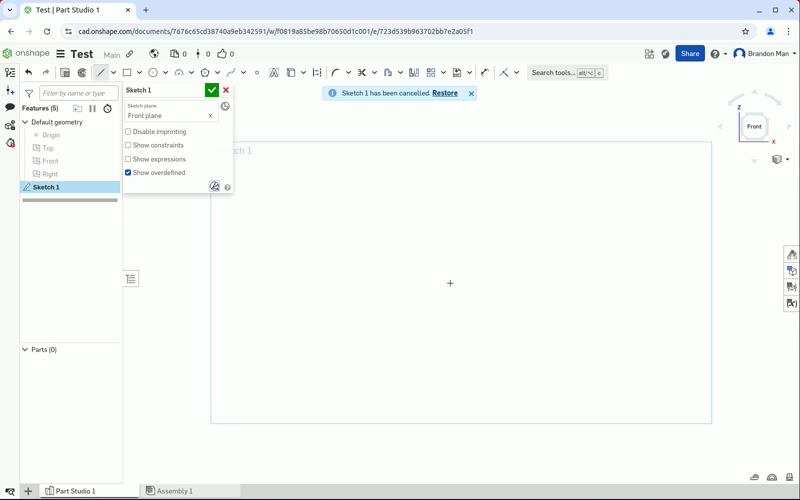
click(450, 282)
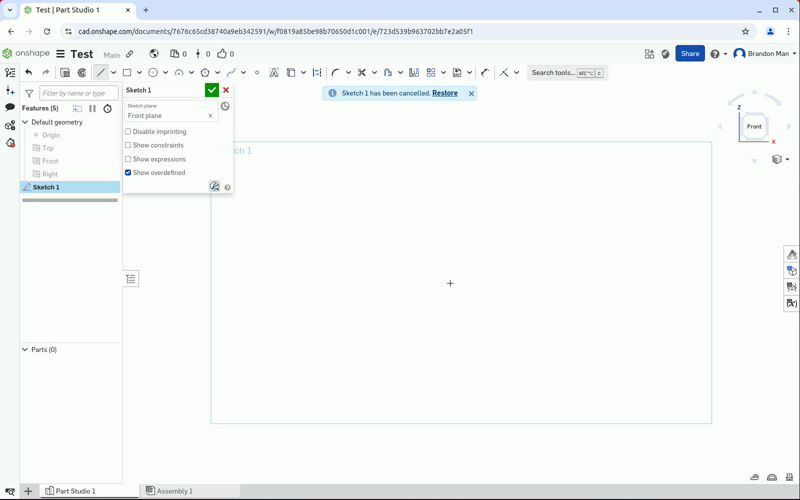
key_up(shift)
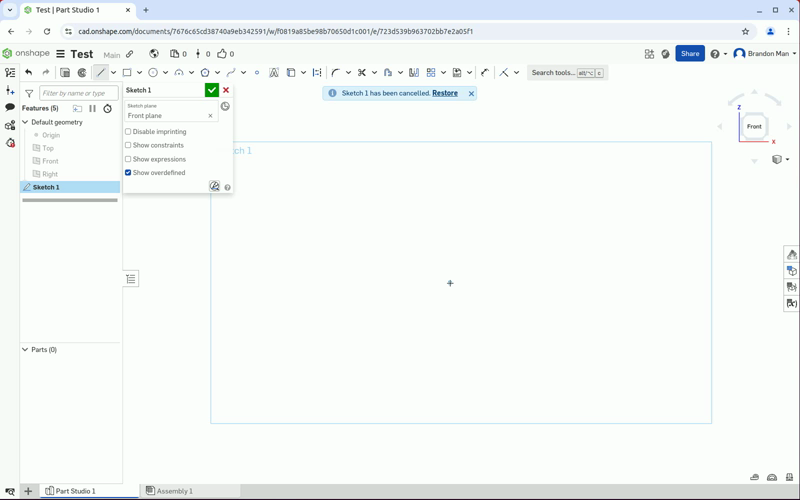
key_down(shift)
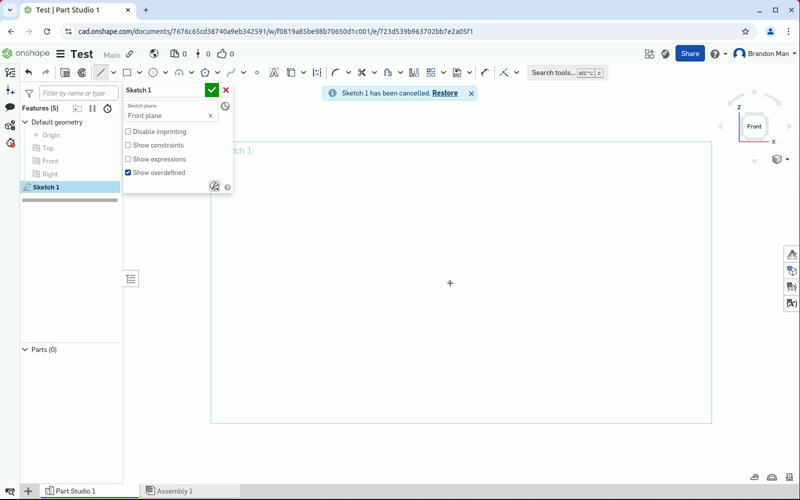
mouse_move(480, 282)
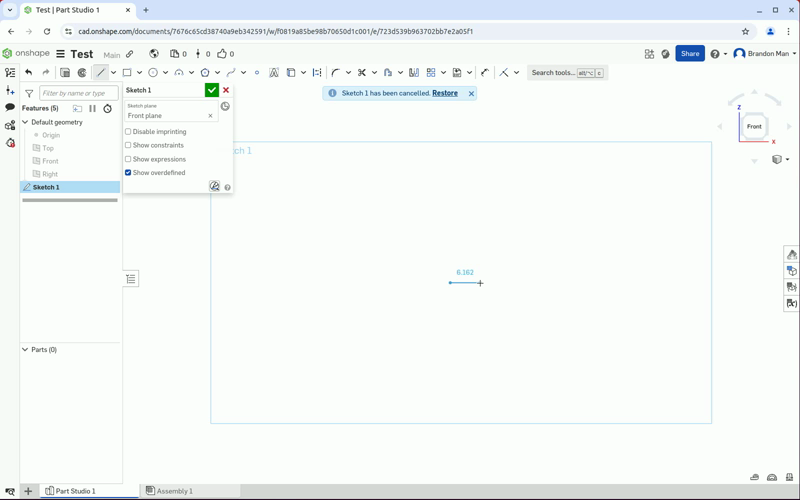
mouse_move(456, 282)
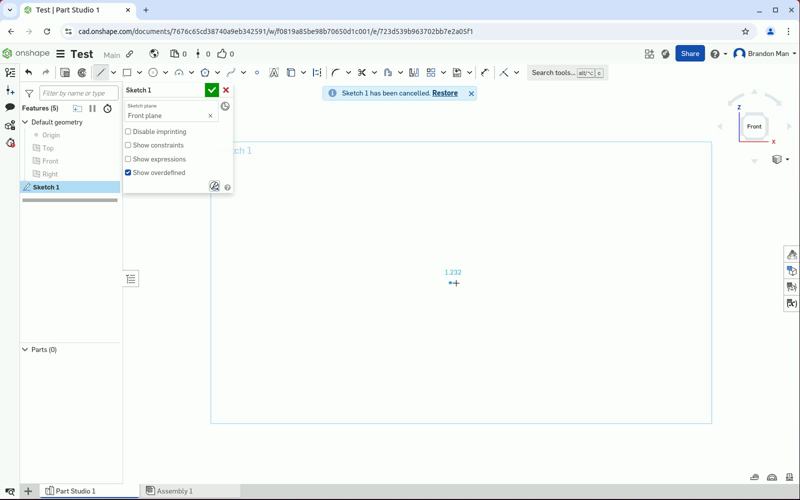
scroll(6)
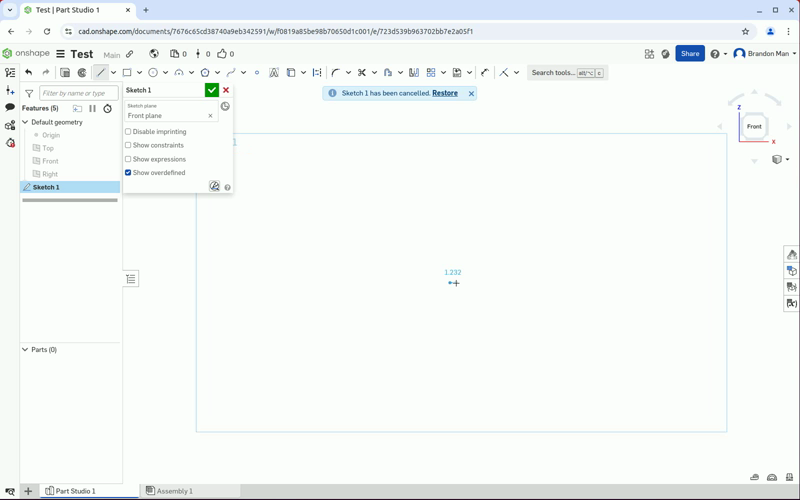
scroll(6)
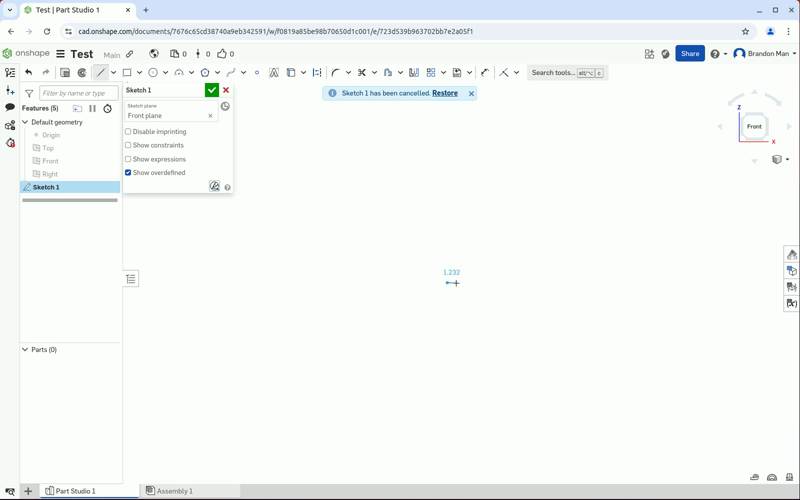
scroll(6)
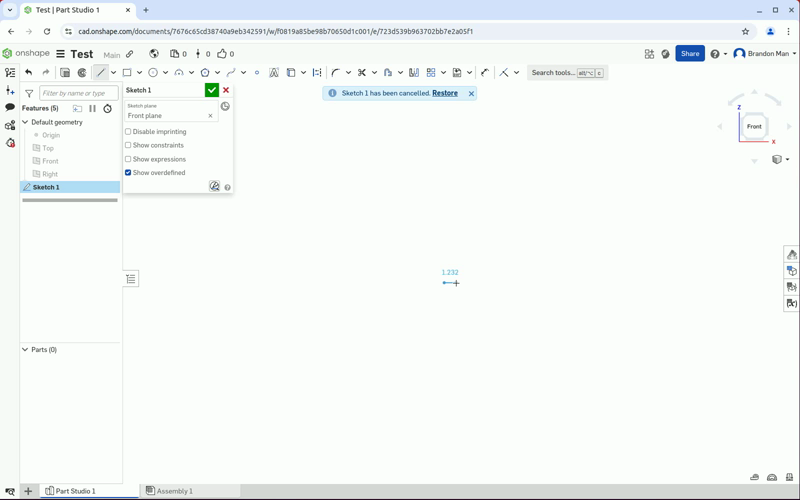
scroll(6)
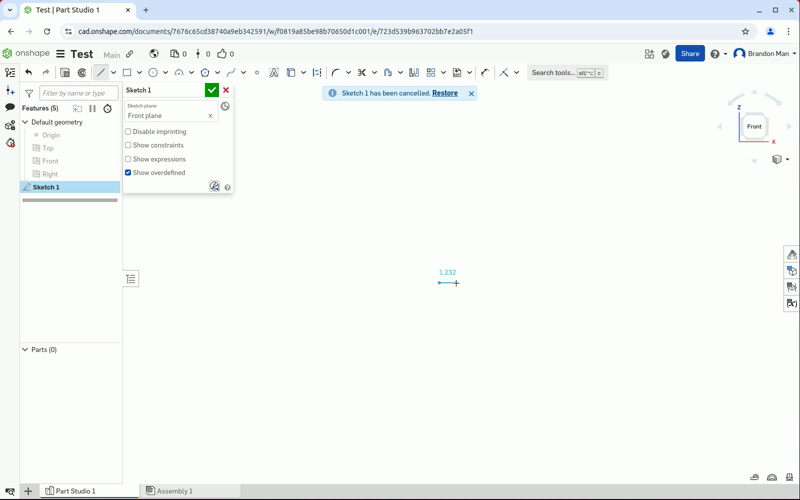
scroll(6)
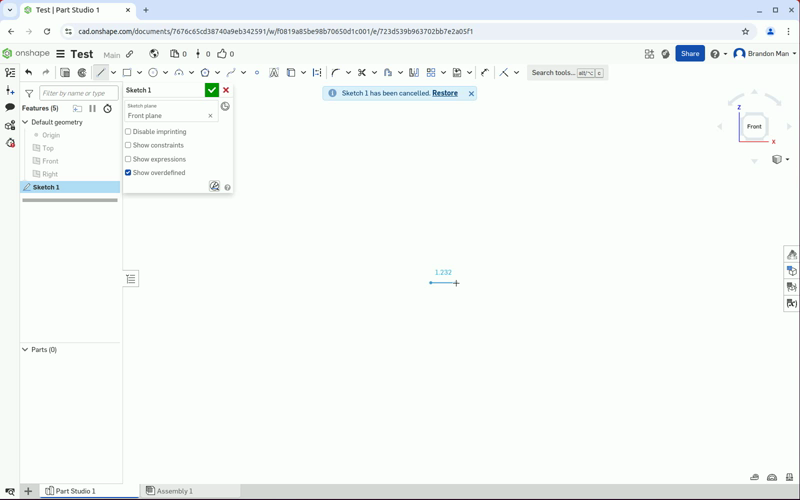
scroll(6)
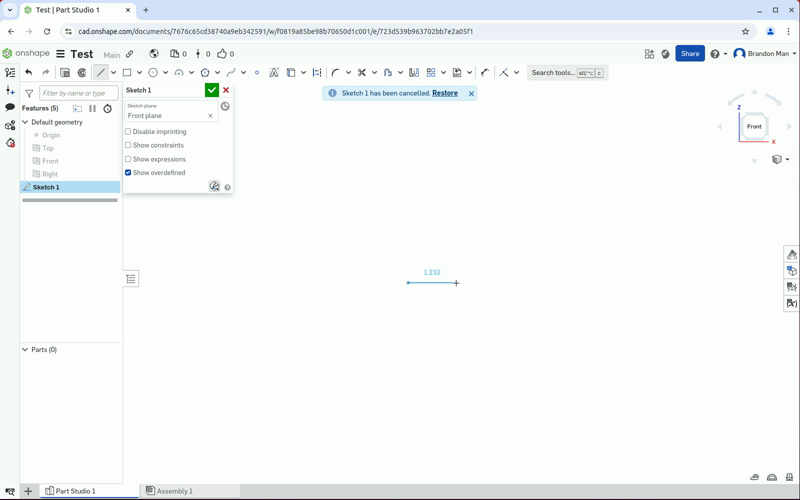
scroll(6)
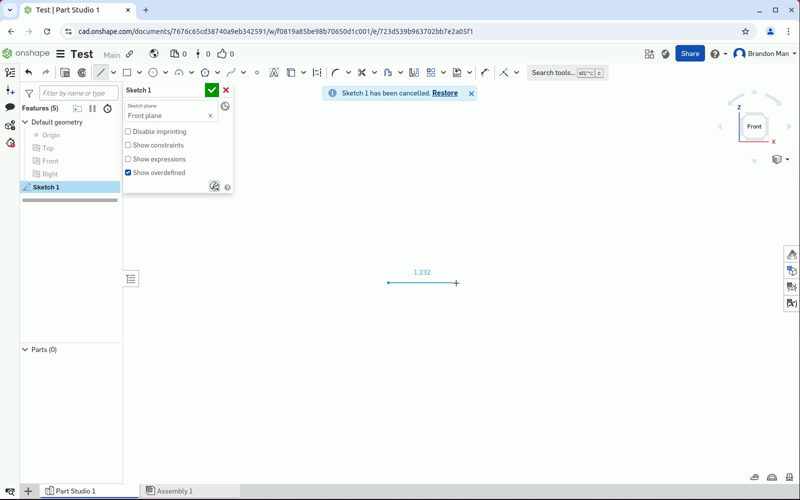
click(456, 282)
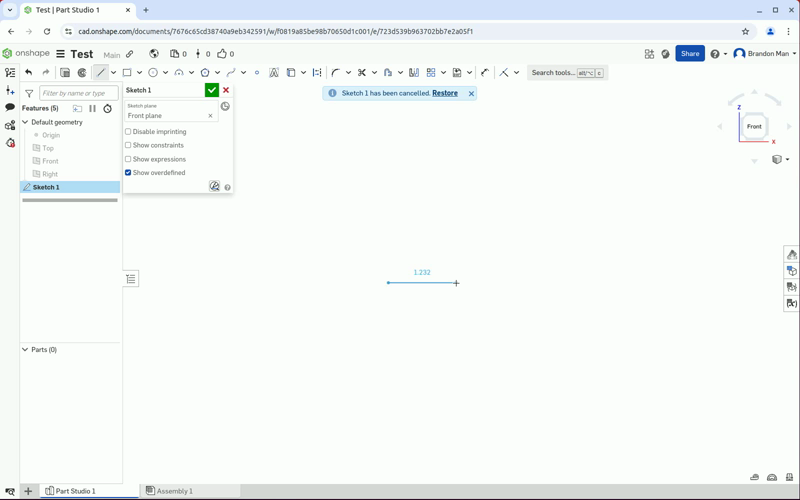
scroll(-6)
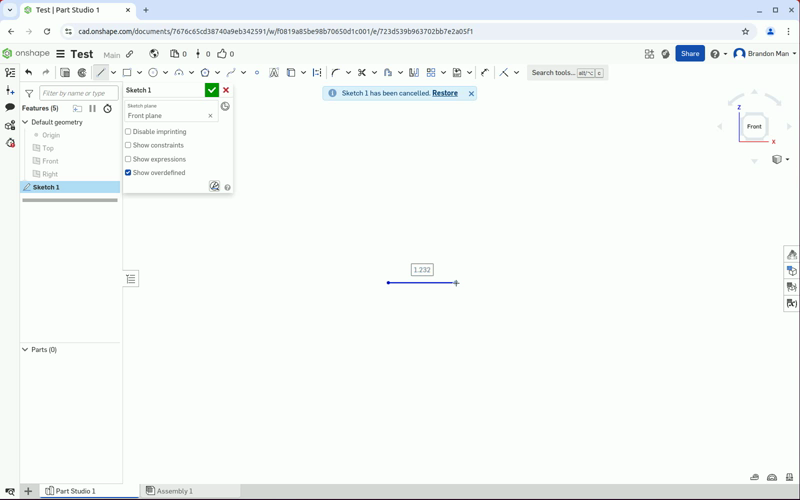
scroll(-6)
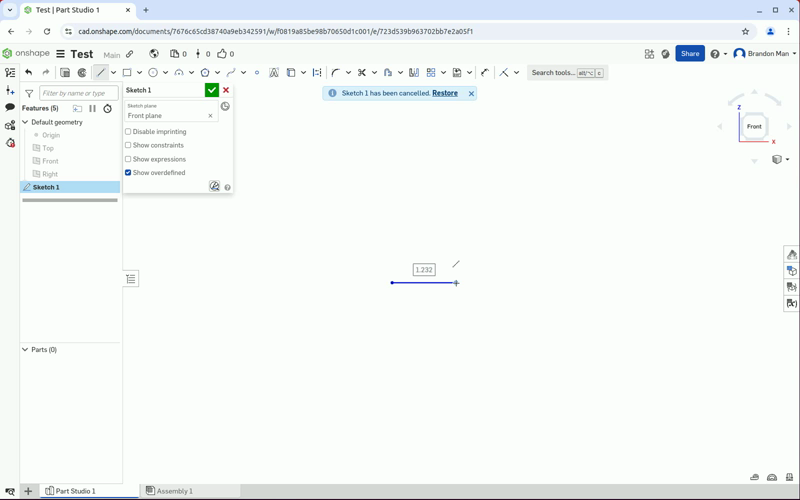
scroll(-6)
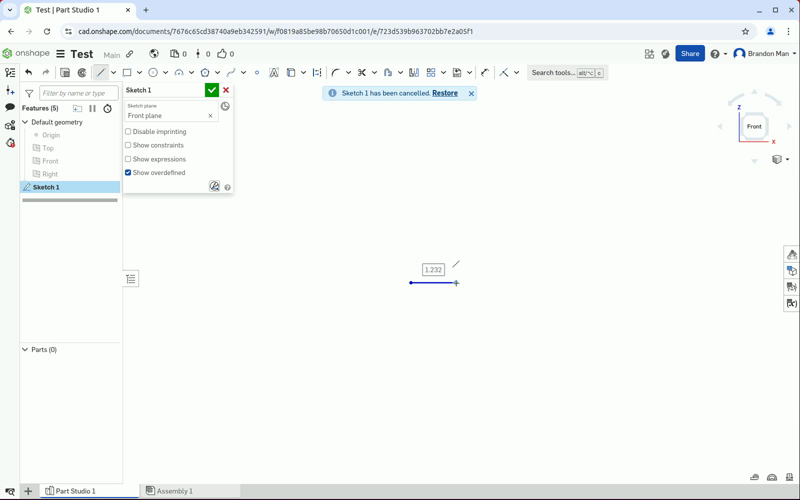
scroll(-6)
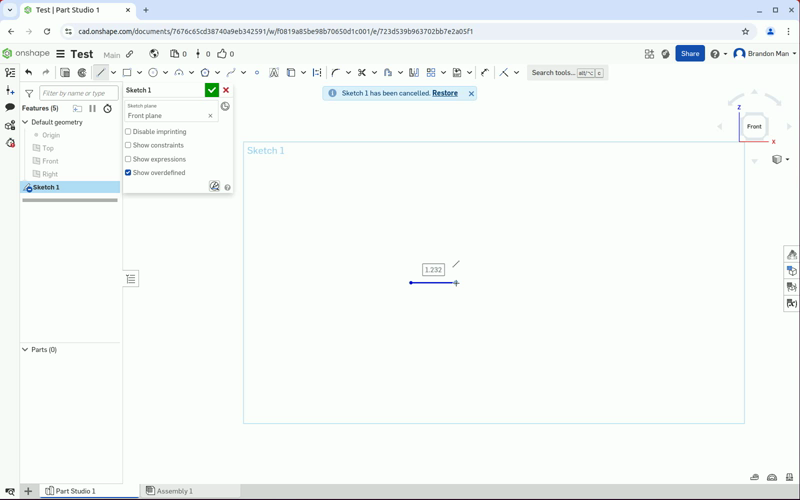
scroll(-6)
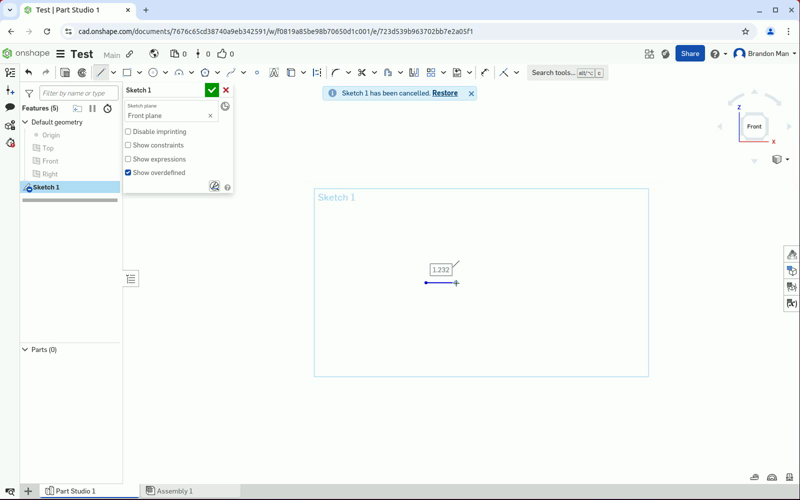
scroll(-6)
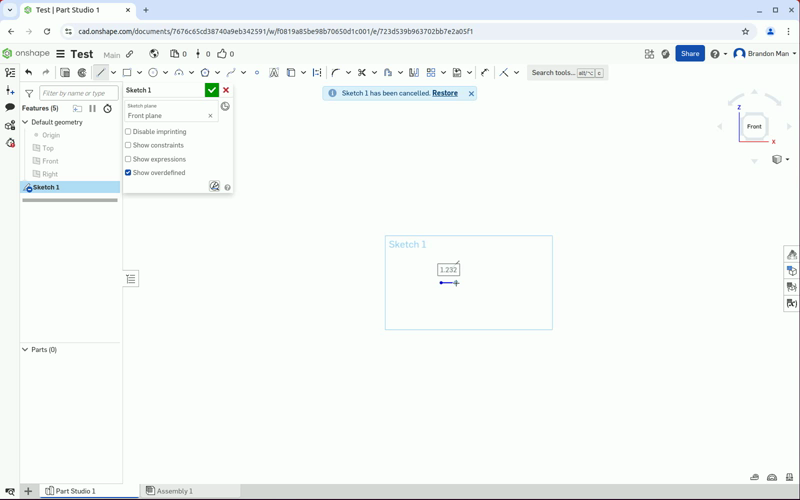
scroll(-6)
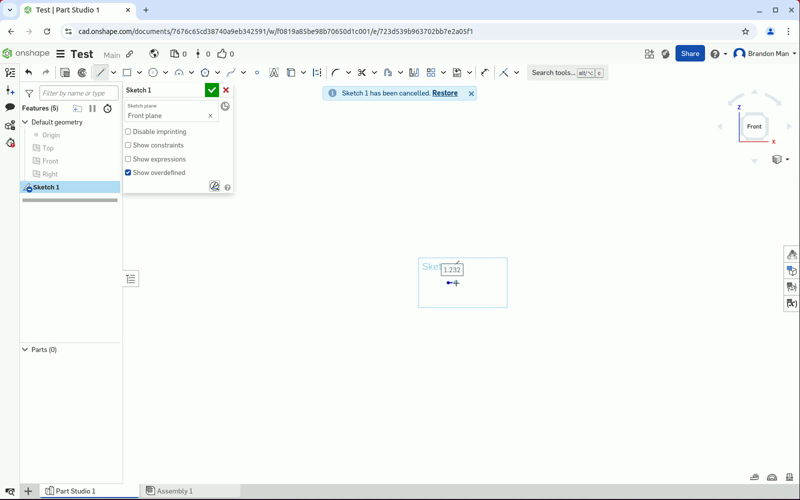
key_up(shift)
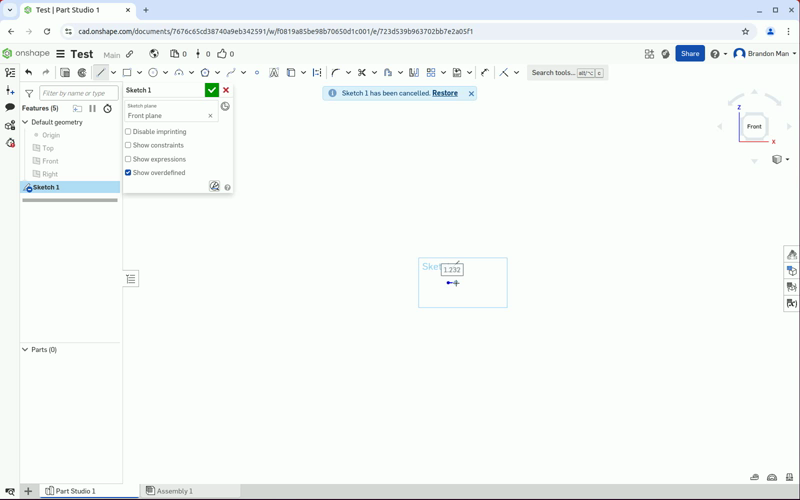
key(esc)
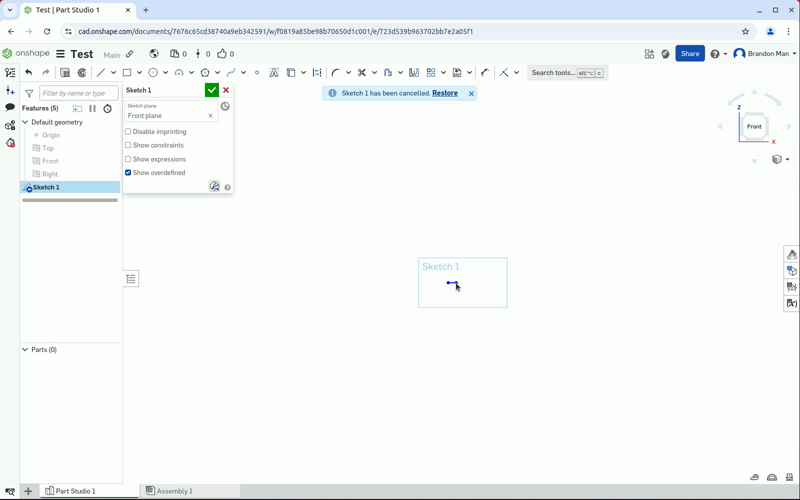
key(a)
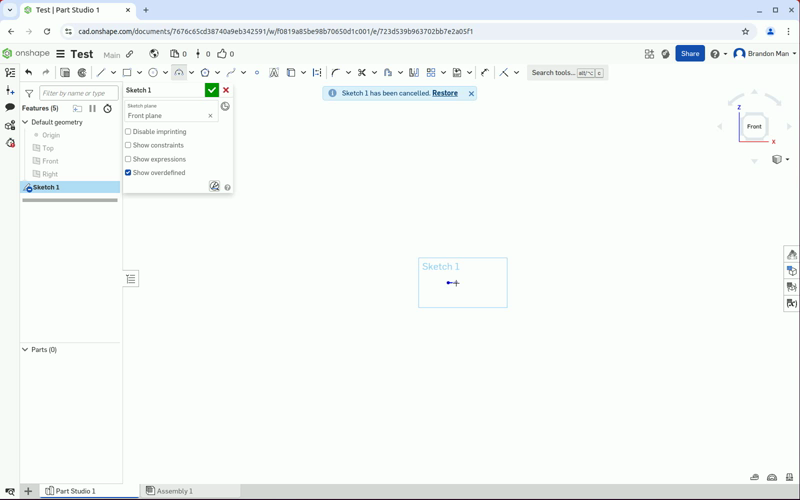
mouse_move(456, 282)
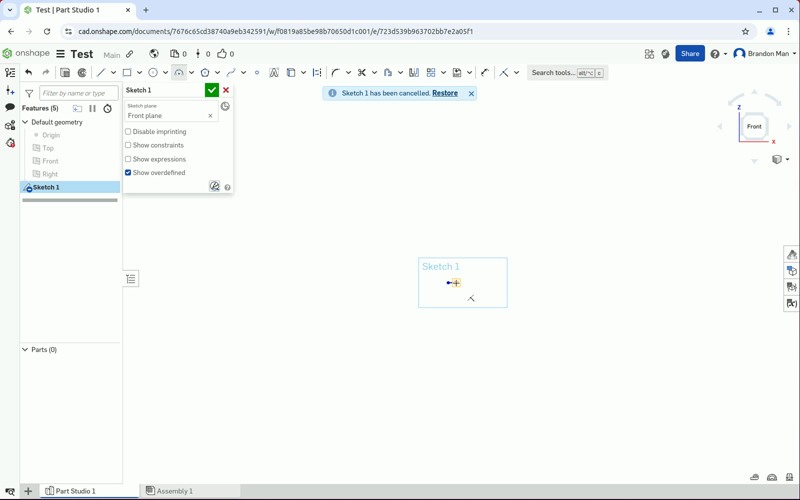
click(456, 282)
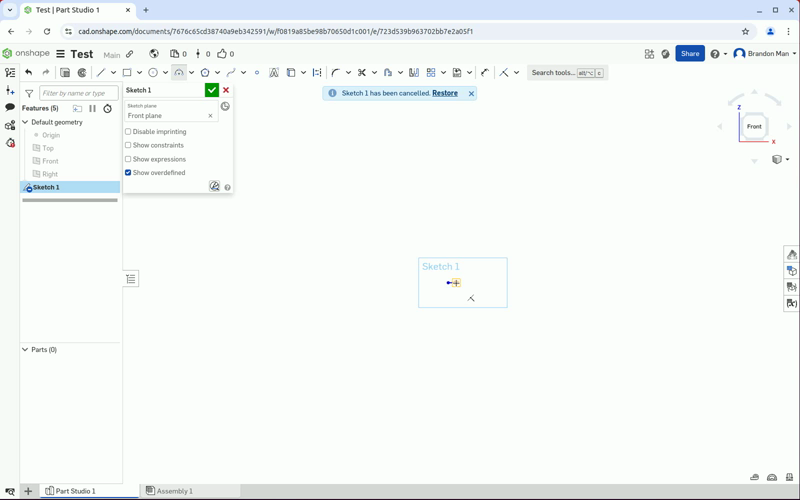
key_down(shift)
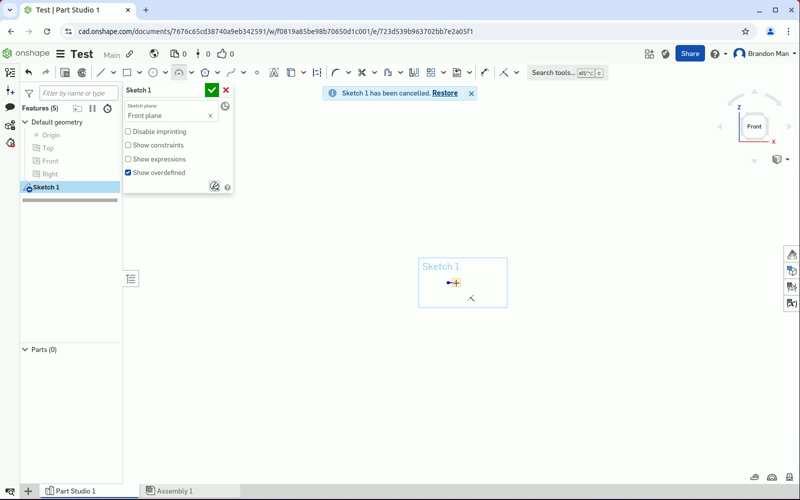
mouse_move(467, 282)
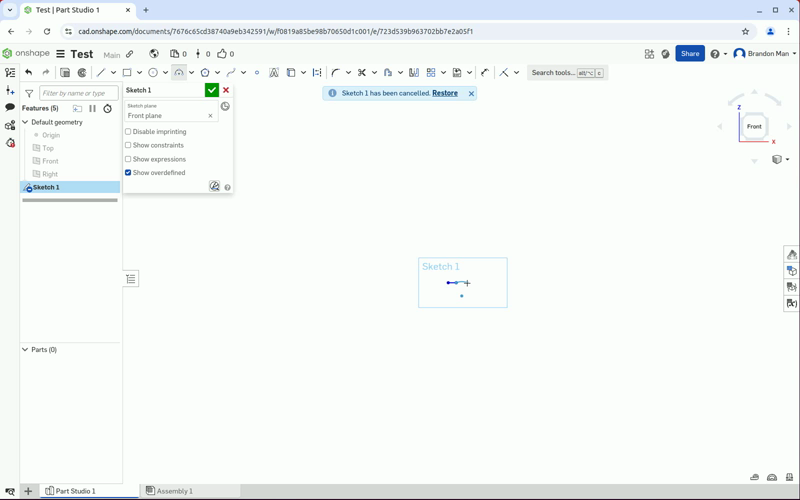
click(467, 282)
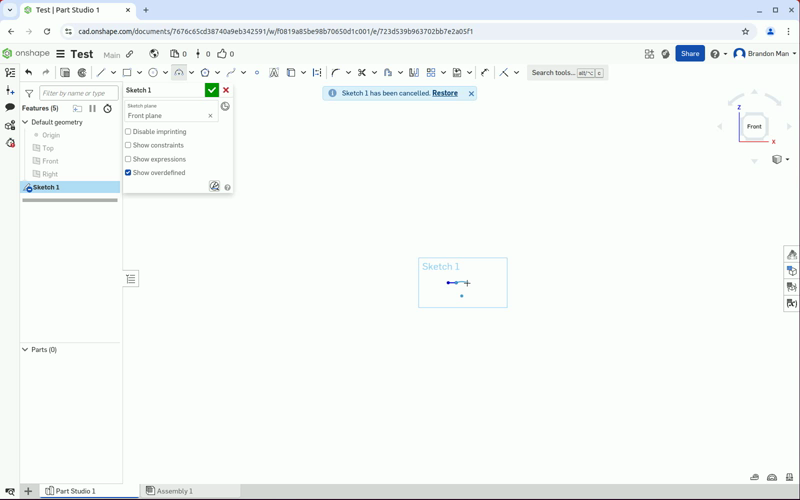
mouse_move(461, 288)
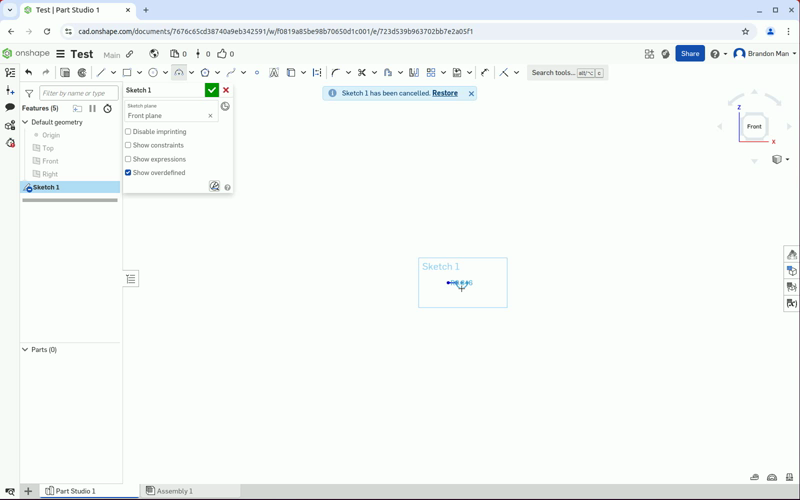
click(461, 288)
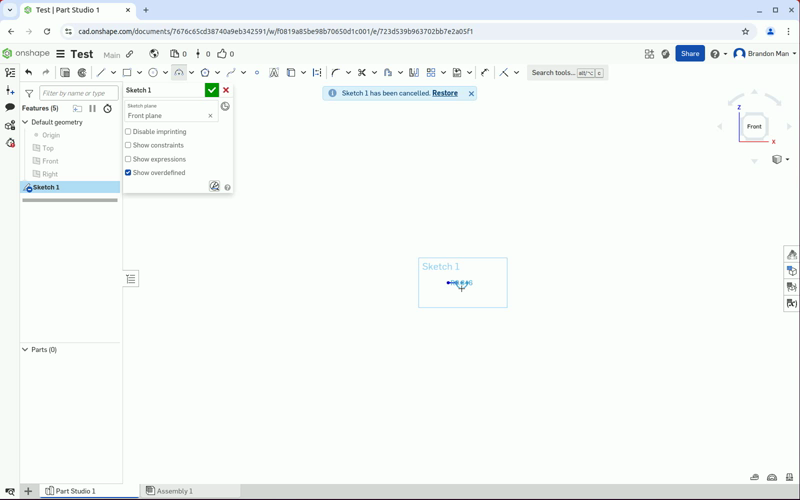
key_up(shift)
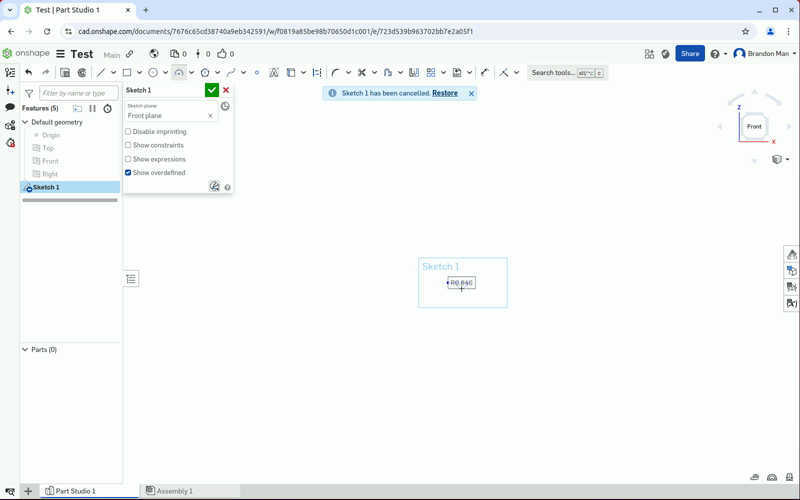
key(esc)
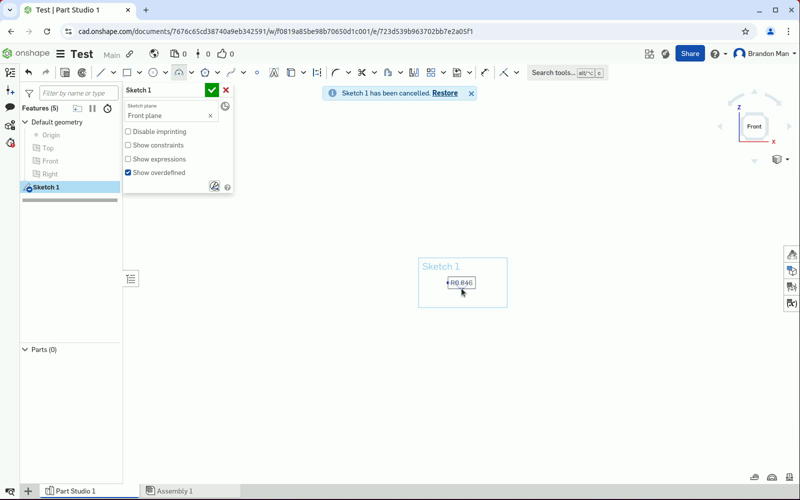
key(l)
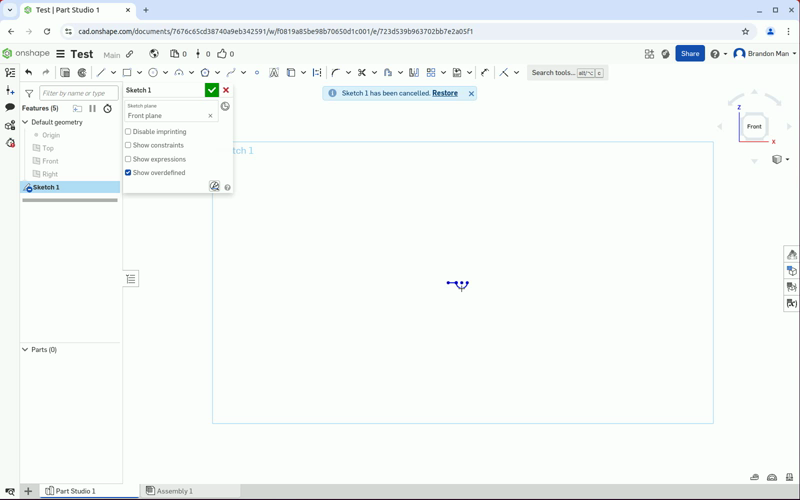
mouse_move(467, 282)
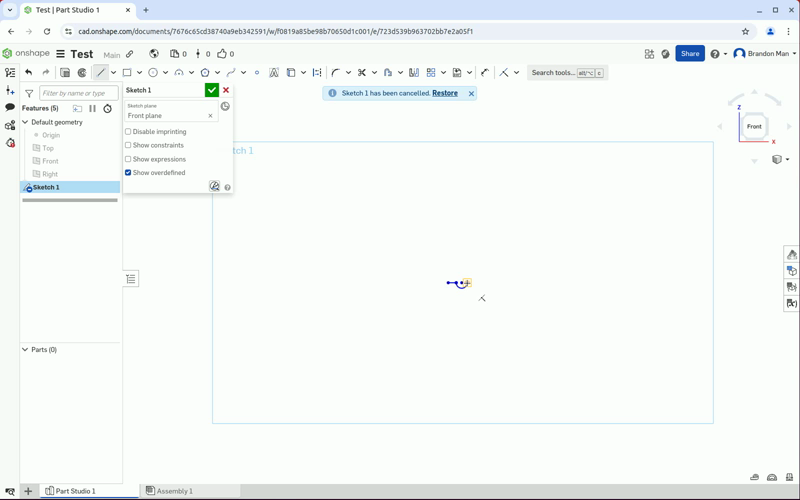
click(467, 282)
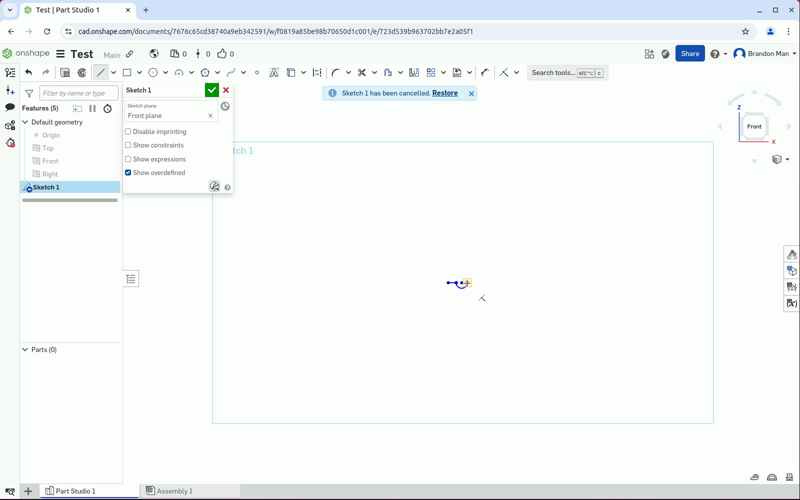
key_down(shift)
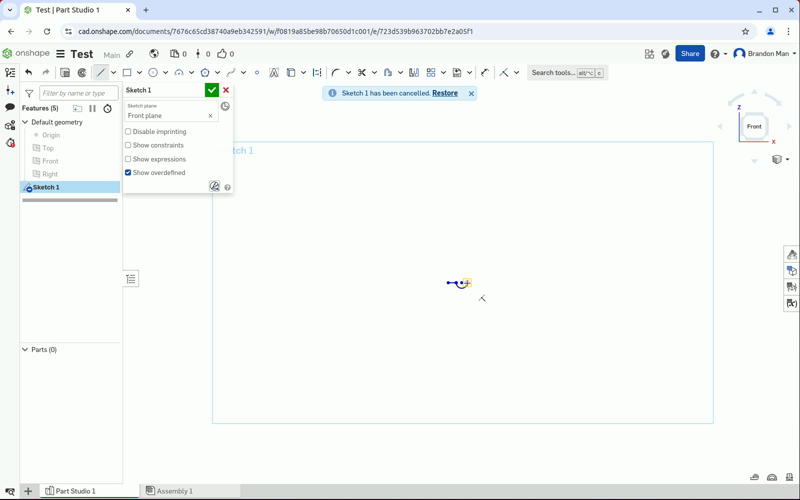
mouse_move(497, 282)
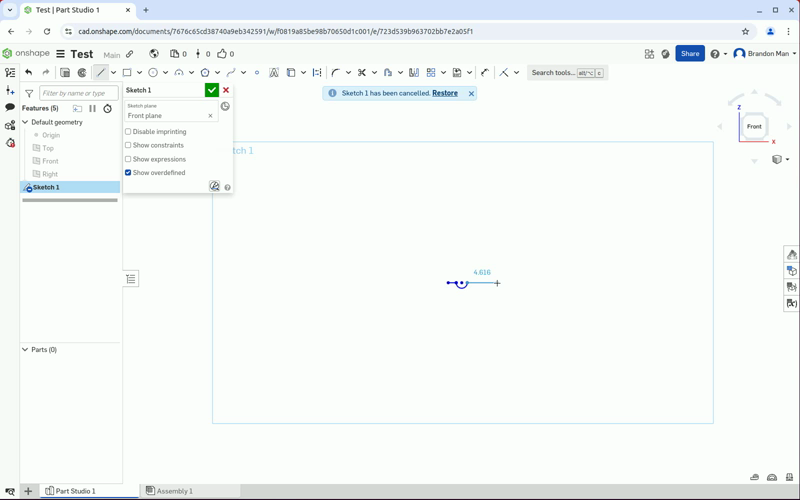
mouse_move(473, 282)
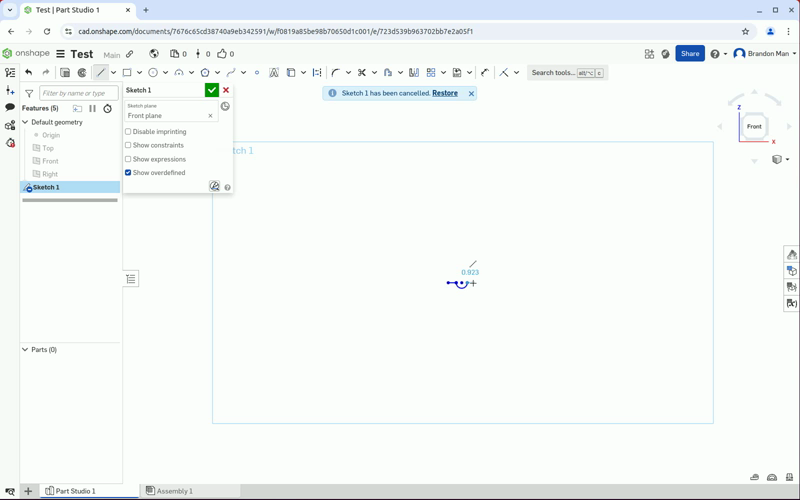
scroll(6)
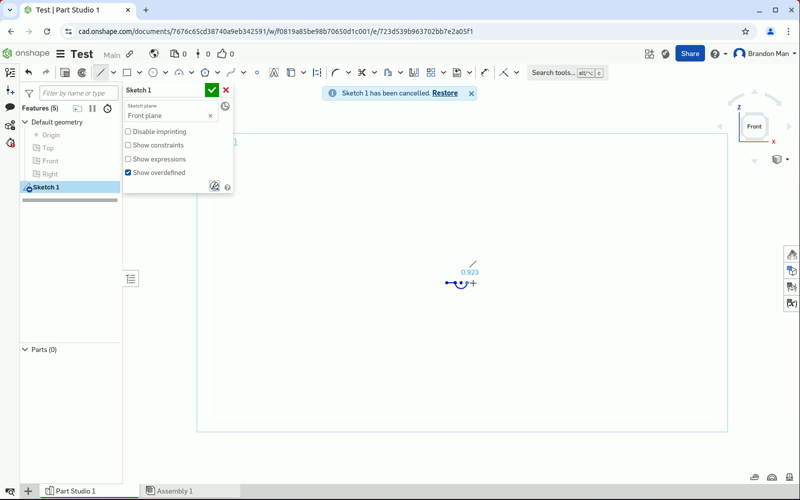
scroll(6)
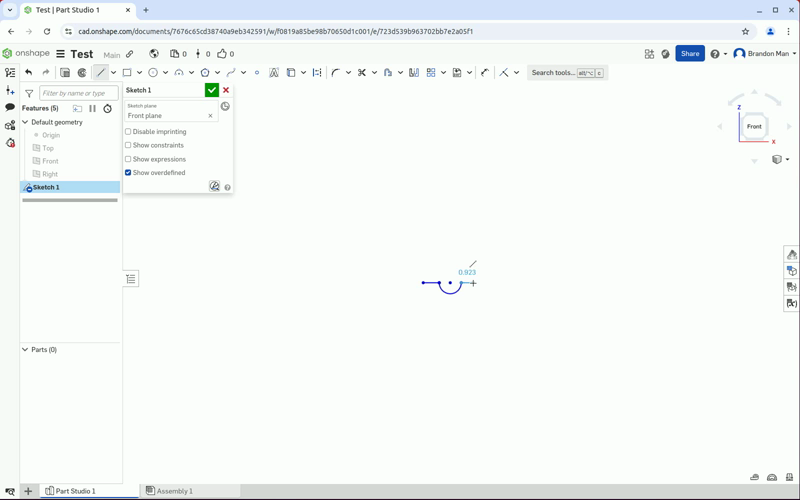
scroll(6)
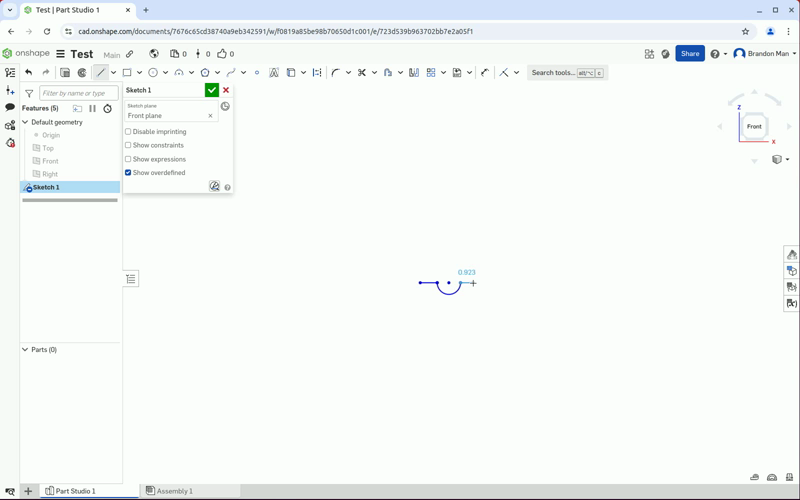
scroll(6)
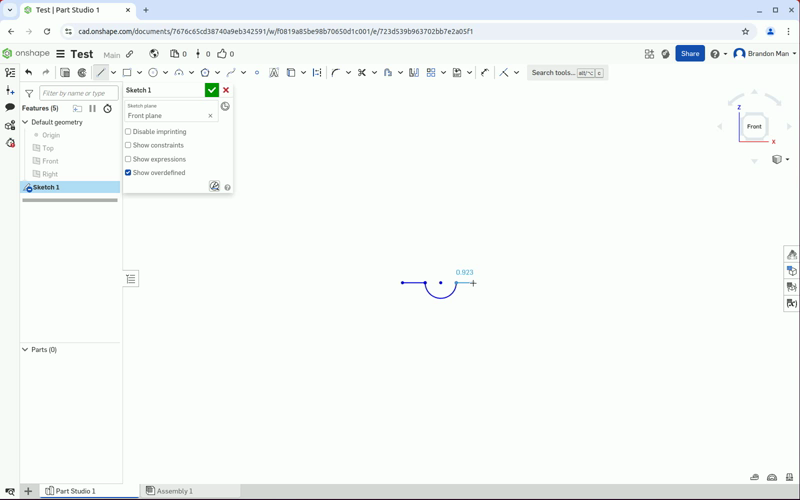
scroll(6)
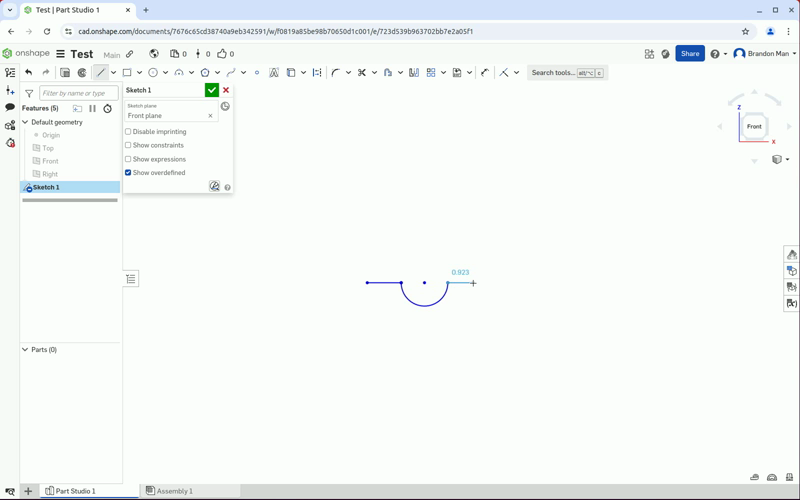
scroll(6)
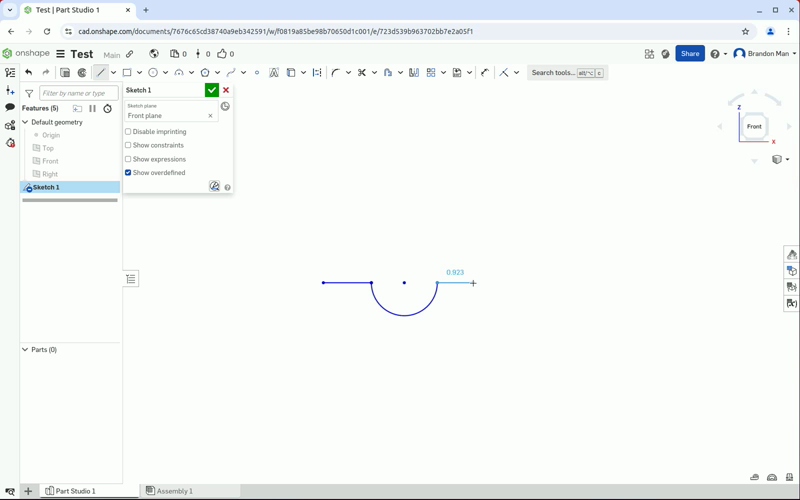
scroll(6)
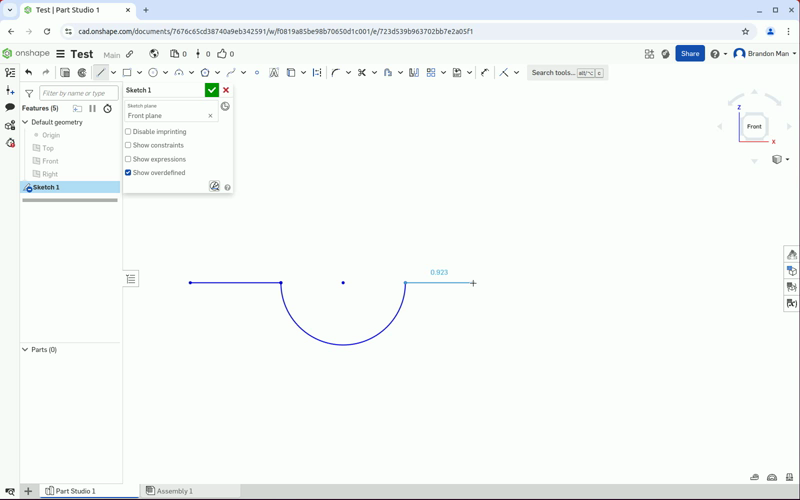
click(473, 282)
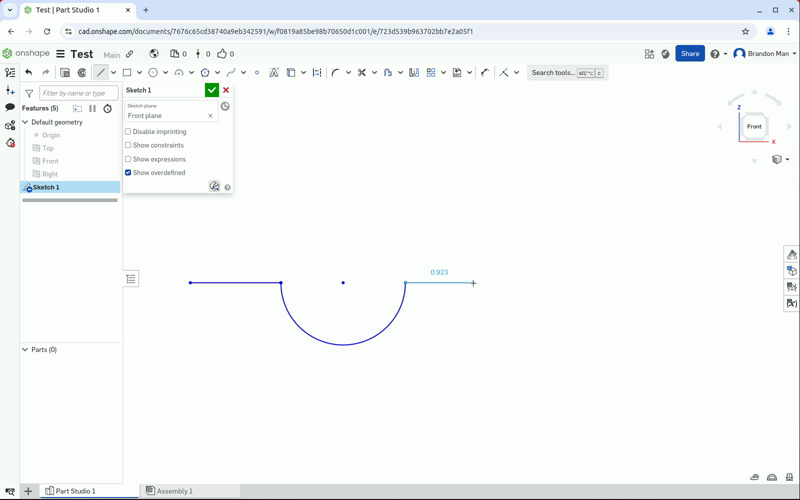
scroll(-6)
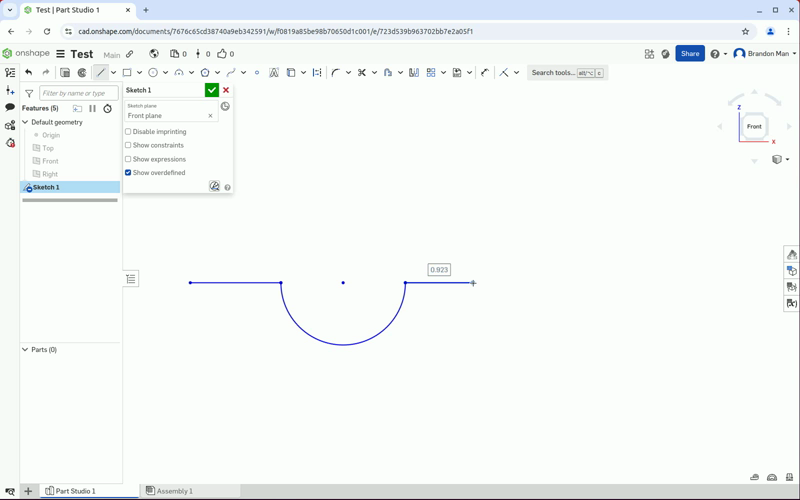
scroll(-6)
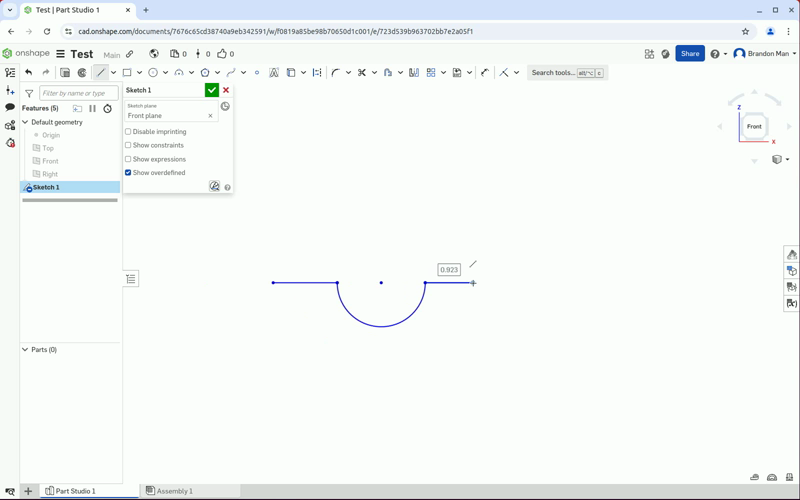
scroll(-6)
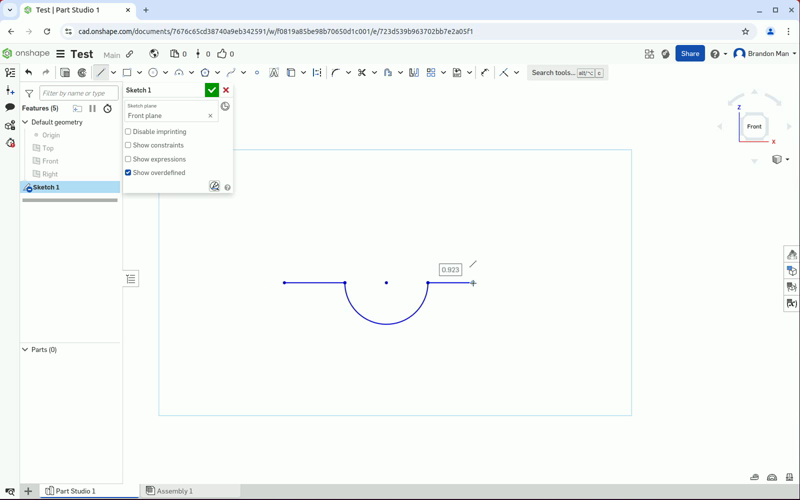
scroll(-6)
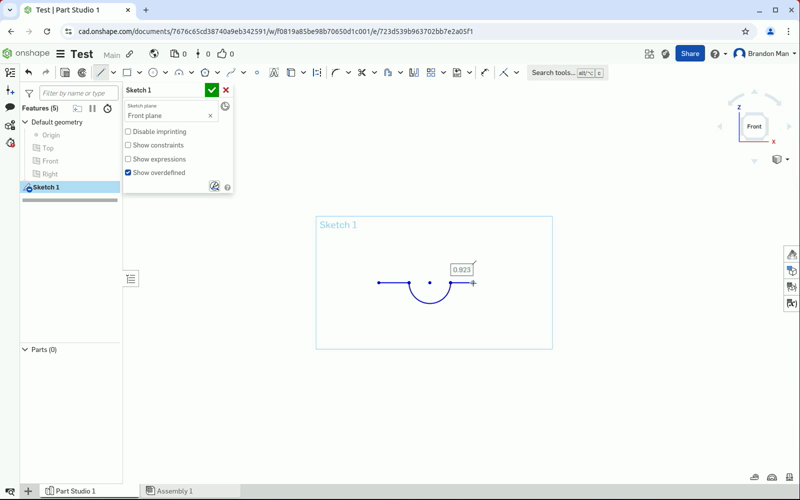
scroll(-6)
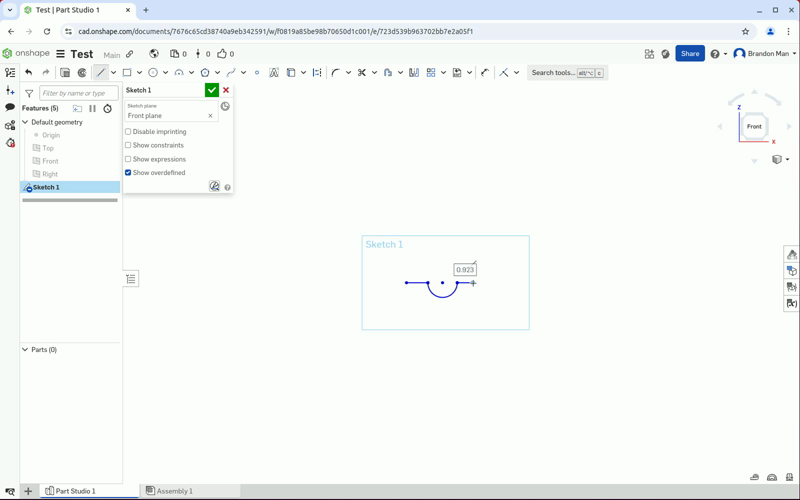
scroll(-6)
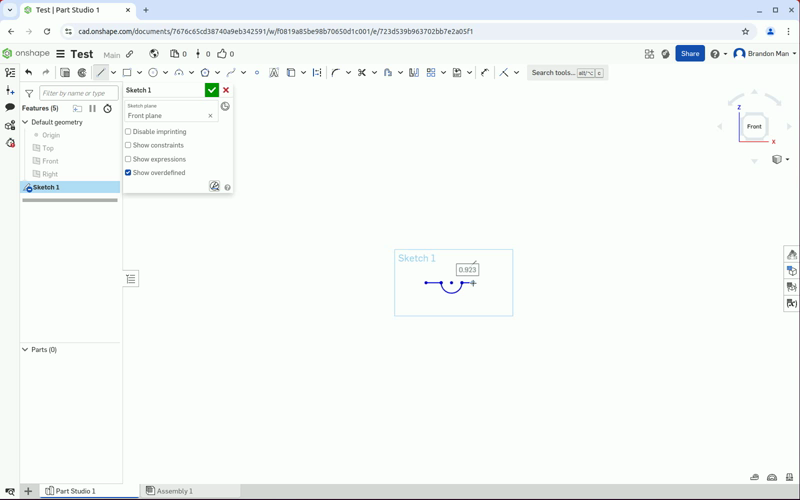
scroll(-6)
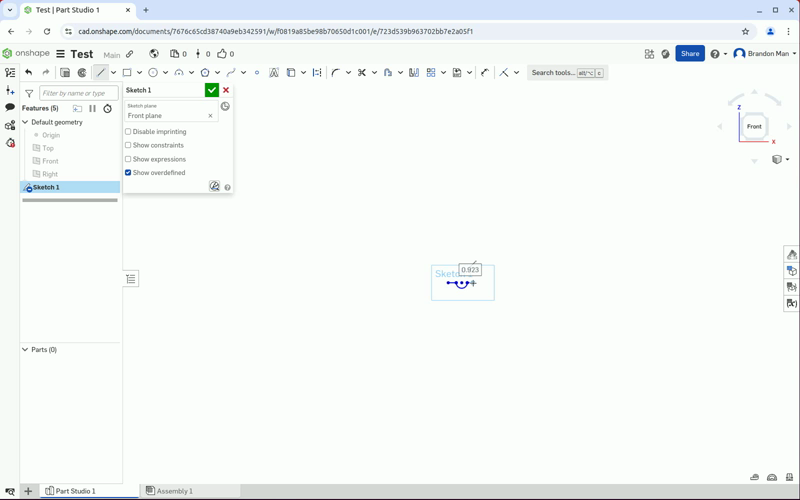
key_up(shift)
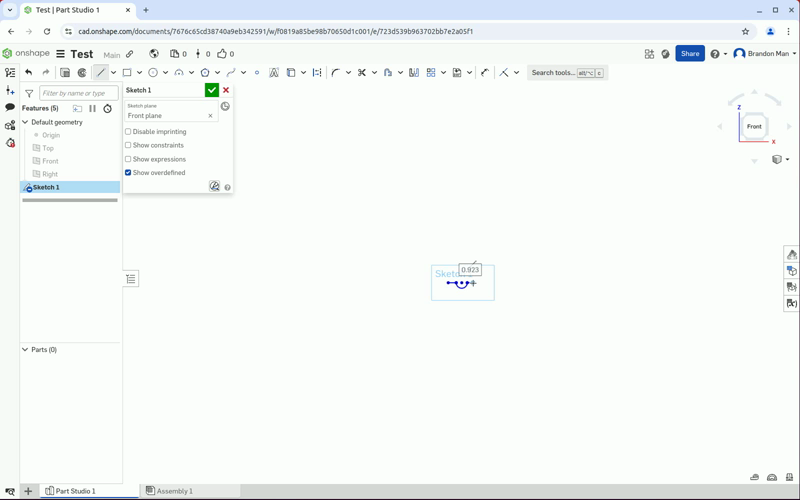
key_down(shift)
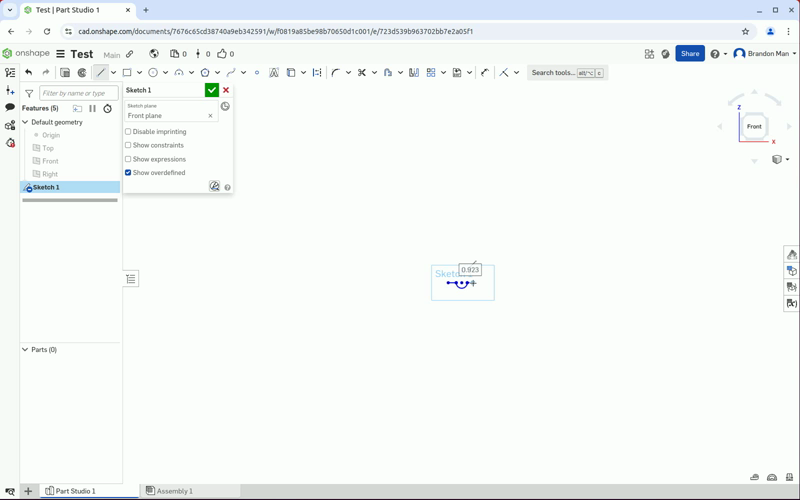
mouse_move(473, 222)
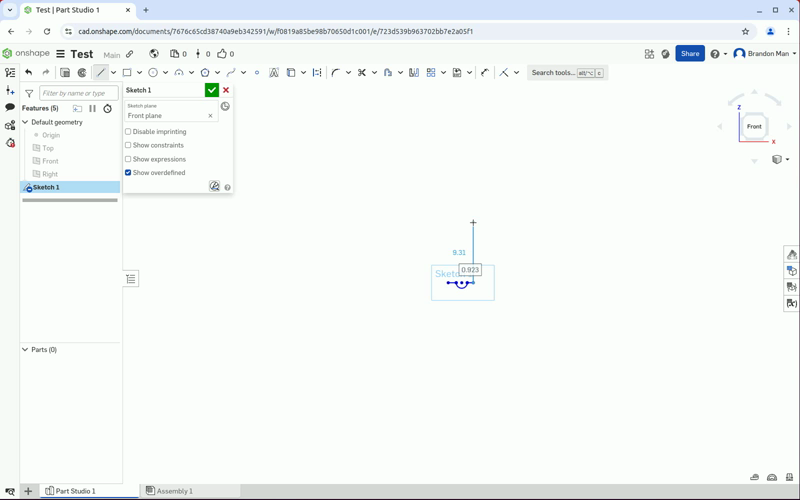
click(473, 222)
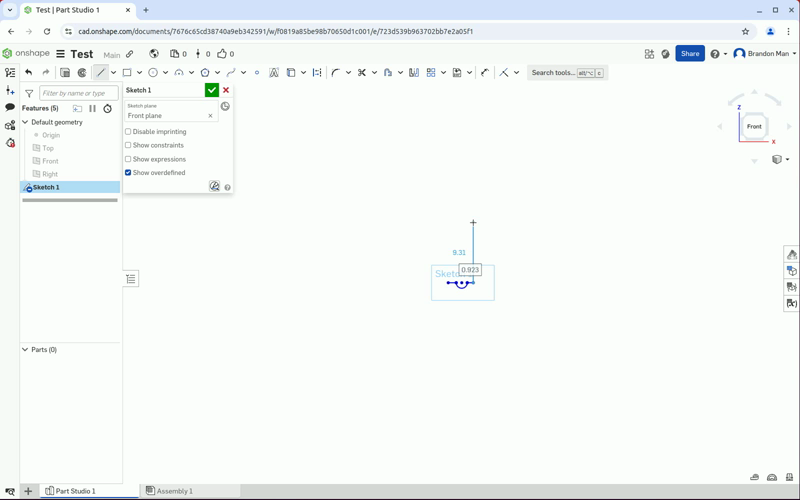
key_up(shift)
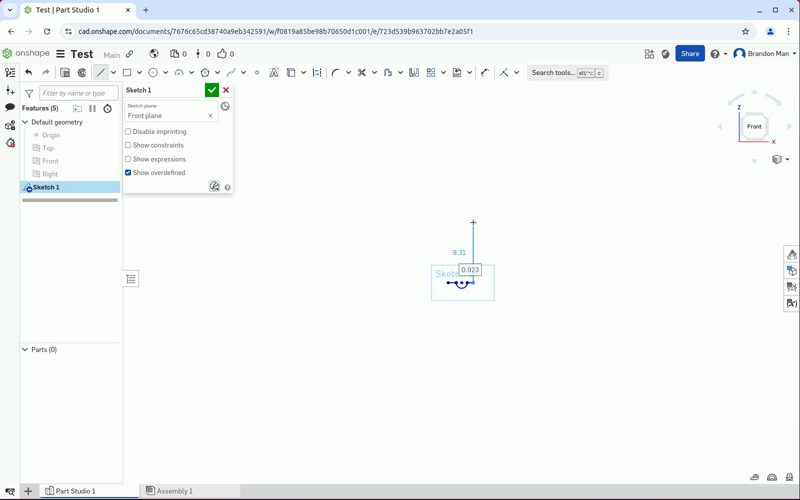
key(esc)
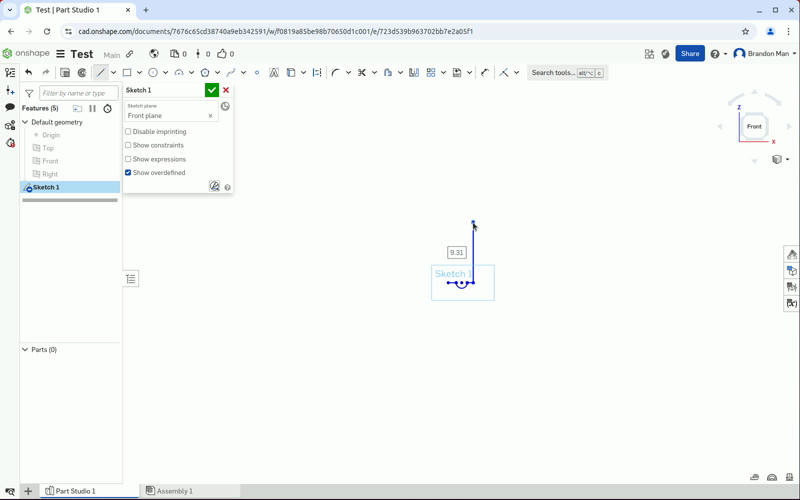
key(a)
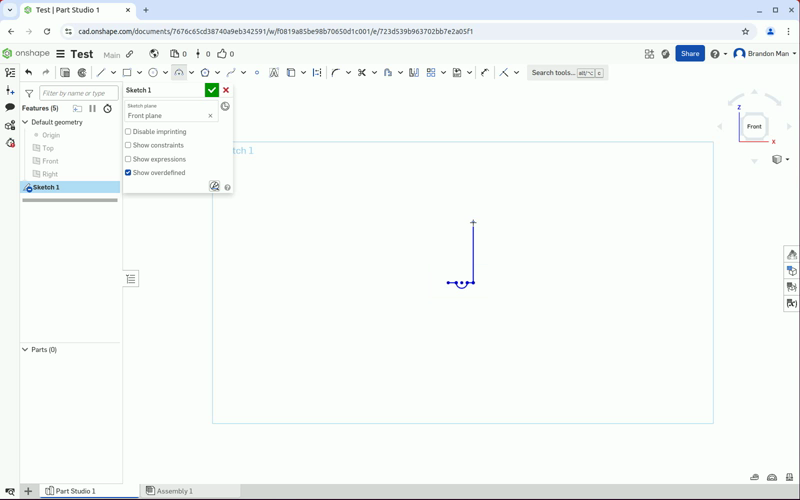
mouse_move(473, 222)
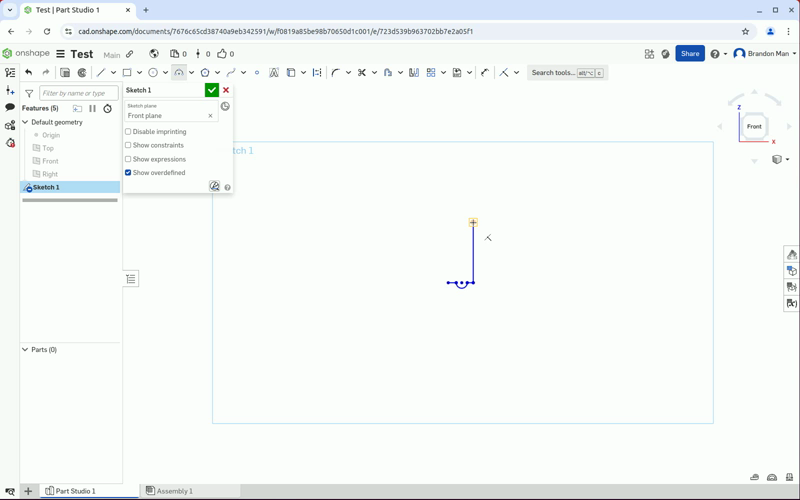
click(473, 222)
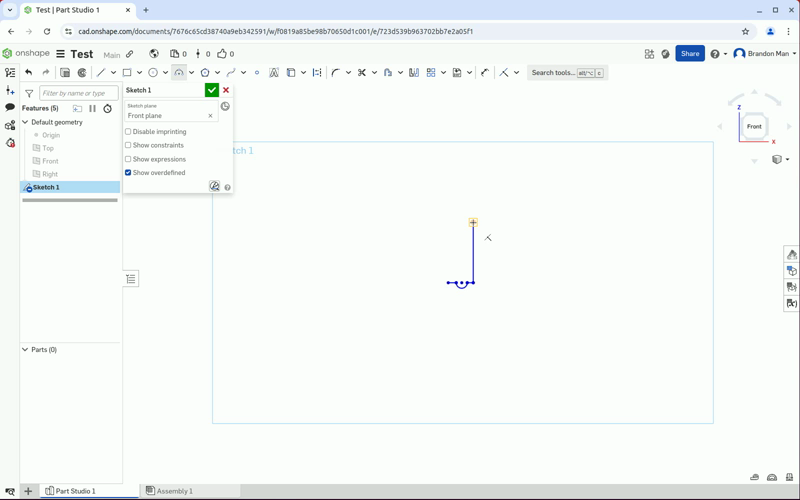
key_down(shift)
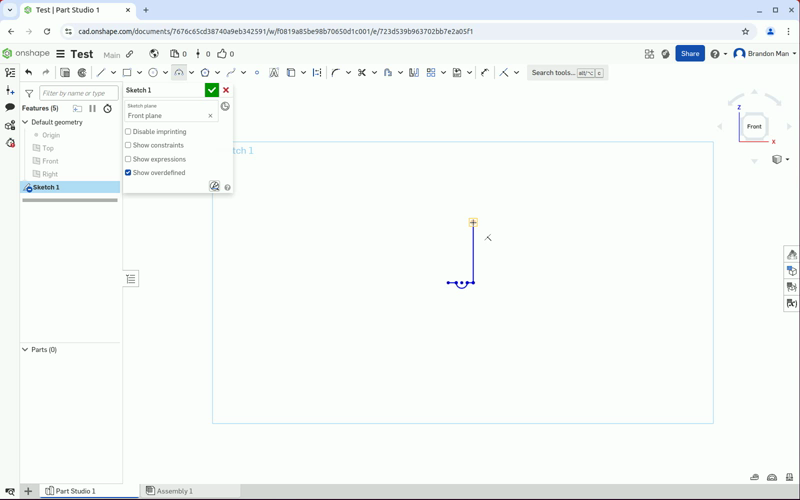
mouse_move(450, 222)
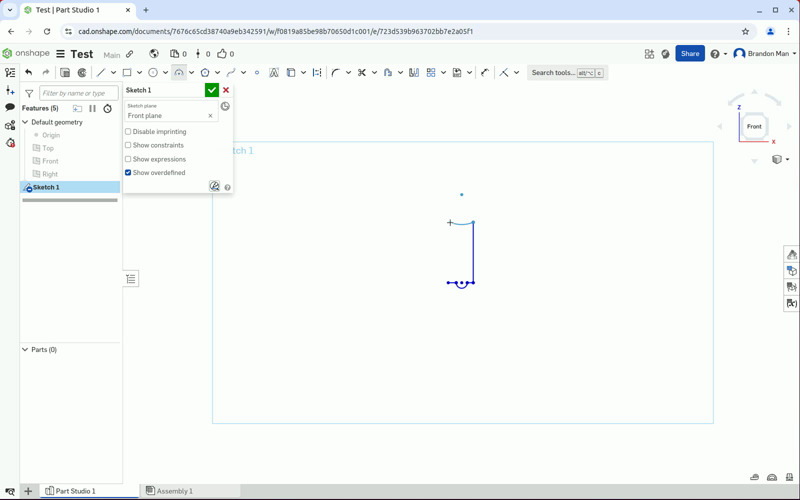
click(450, 222)
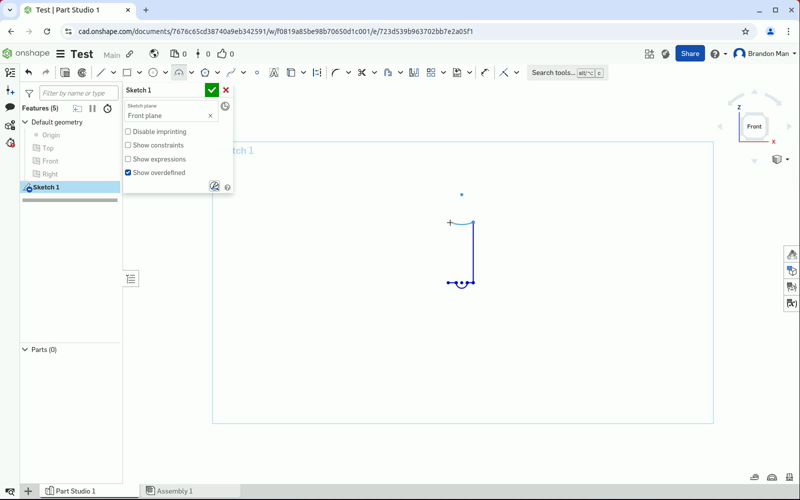
mouse_move(461, 210)
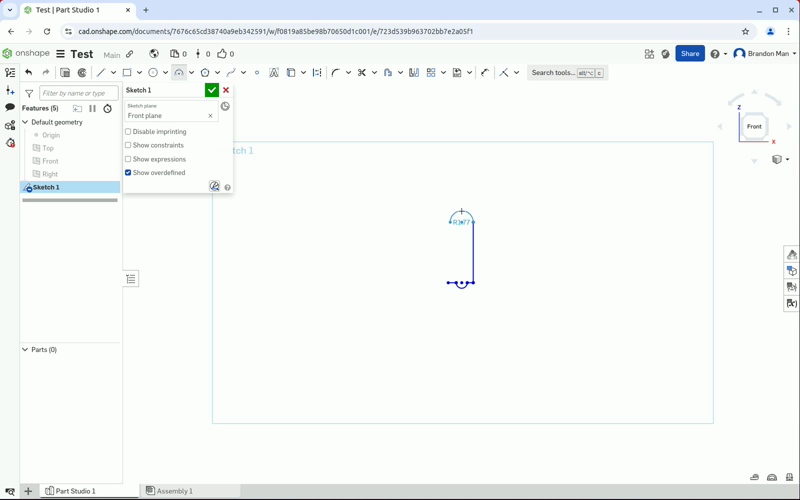
click(461, 210)
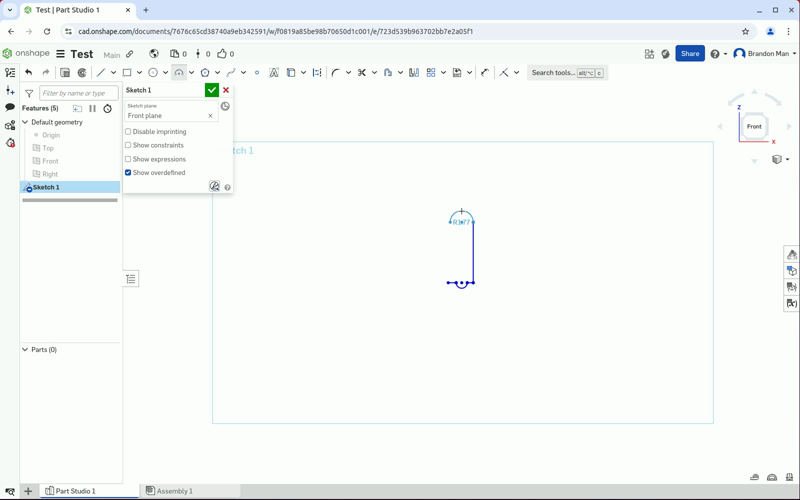
key_up(shift)
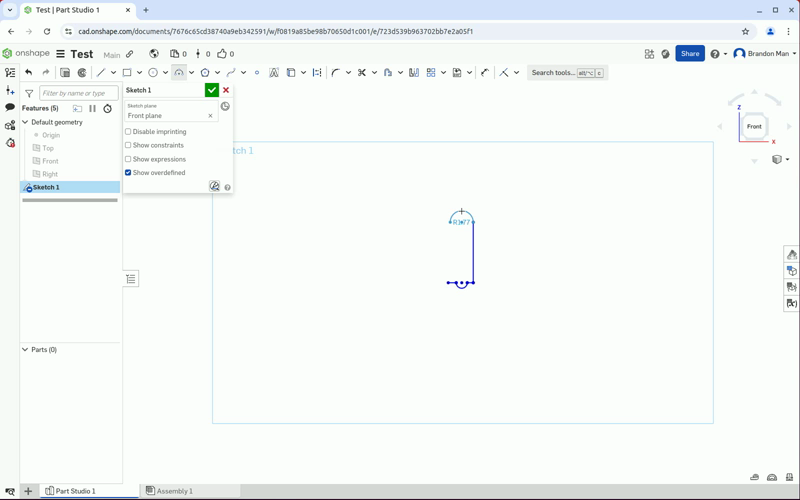
key(esc)
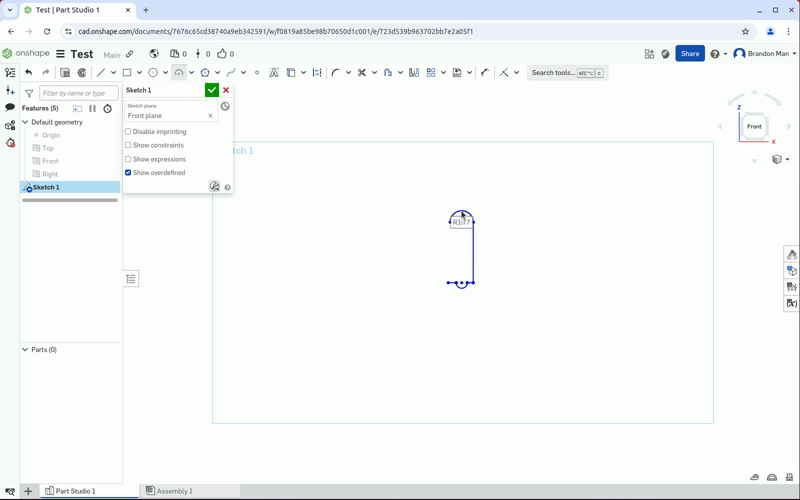
key(l)
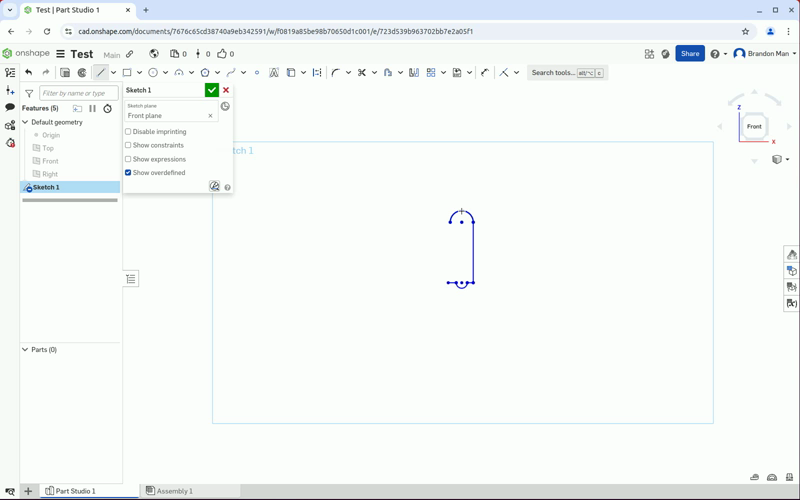
mouse_move(450, 222)
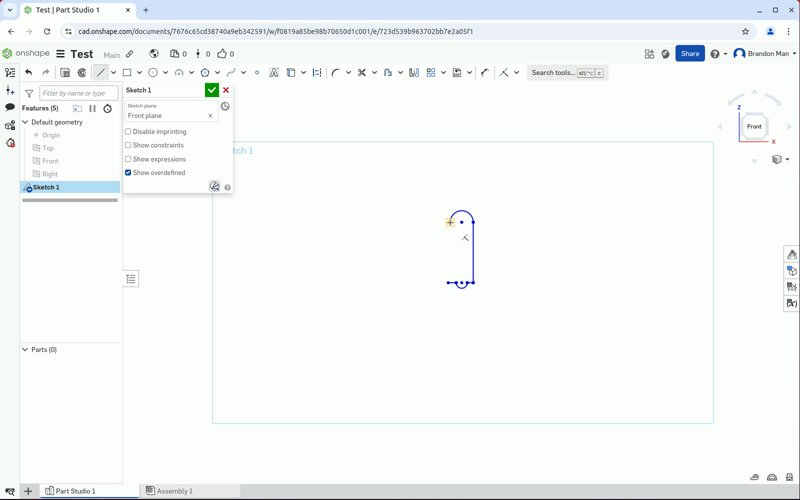
click(450, 222)
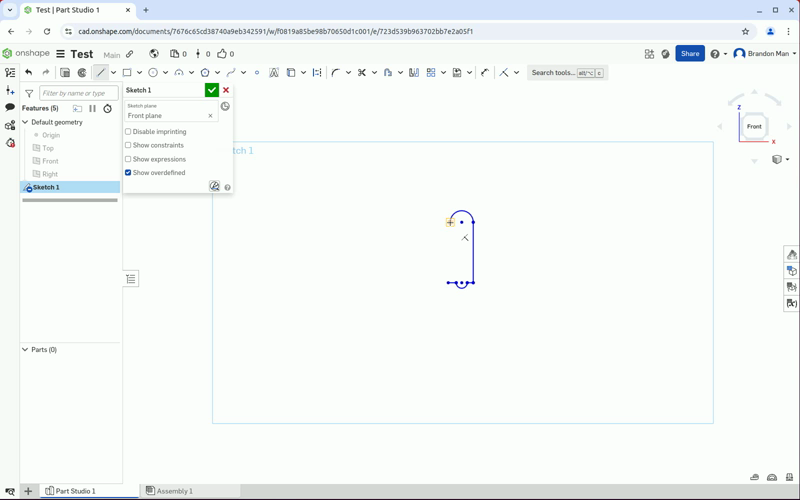
key_down(shift)
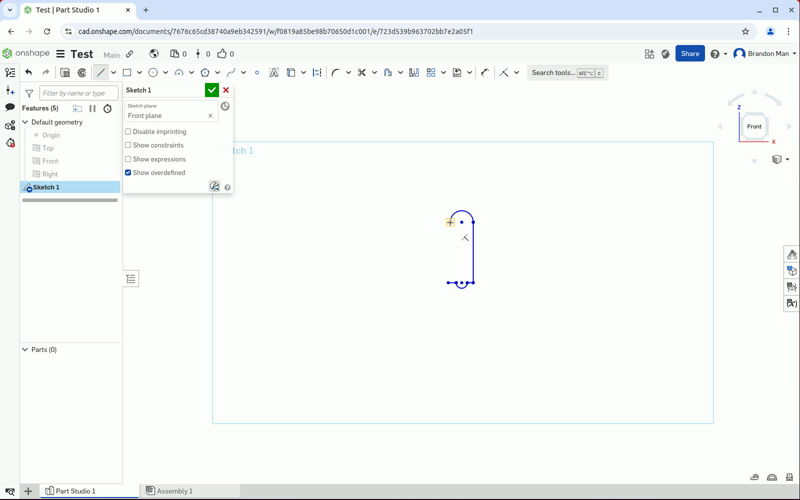
mouse_move(450, 282)
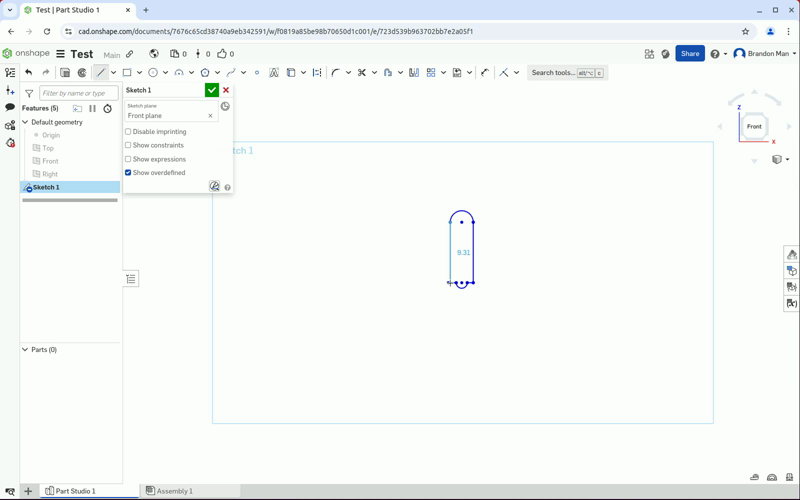
key_up(shift)
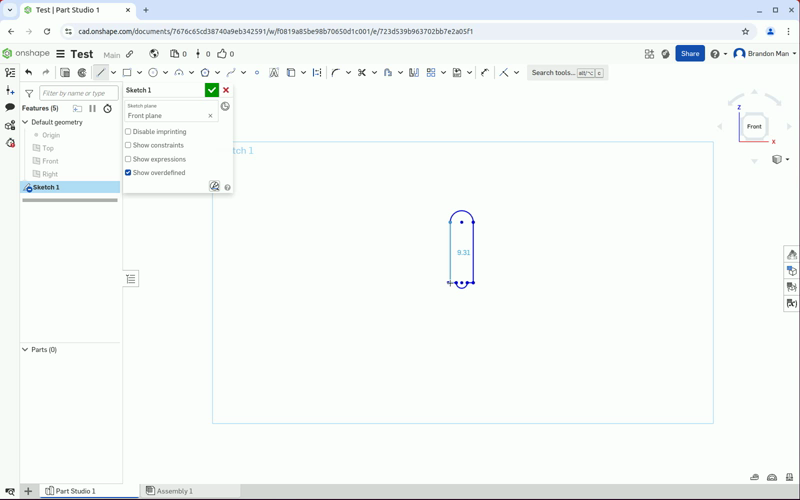
click(450, 282)
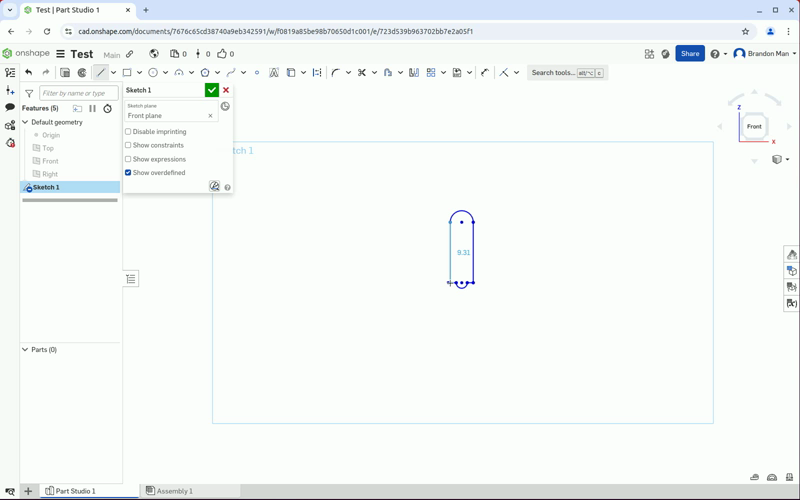
key(esc)
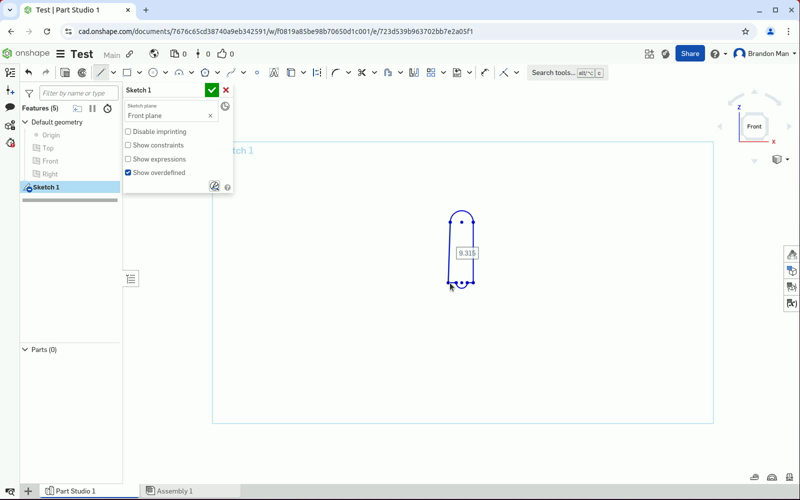
key(c)
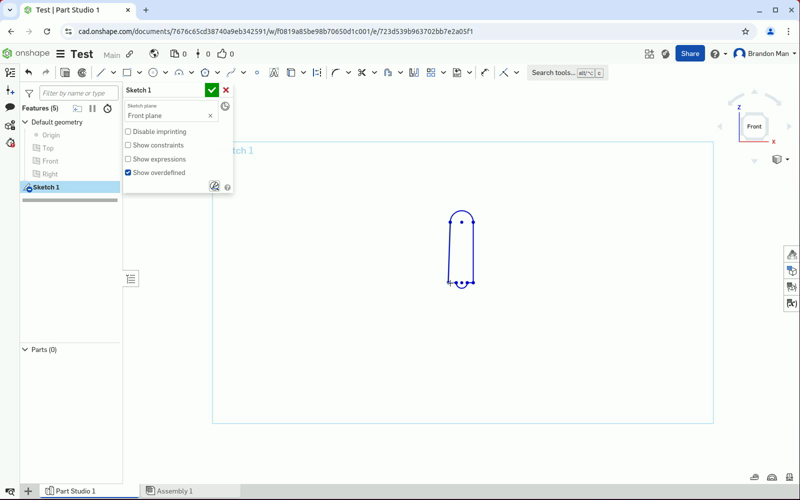
key_down(shift)
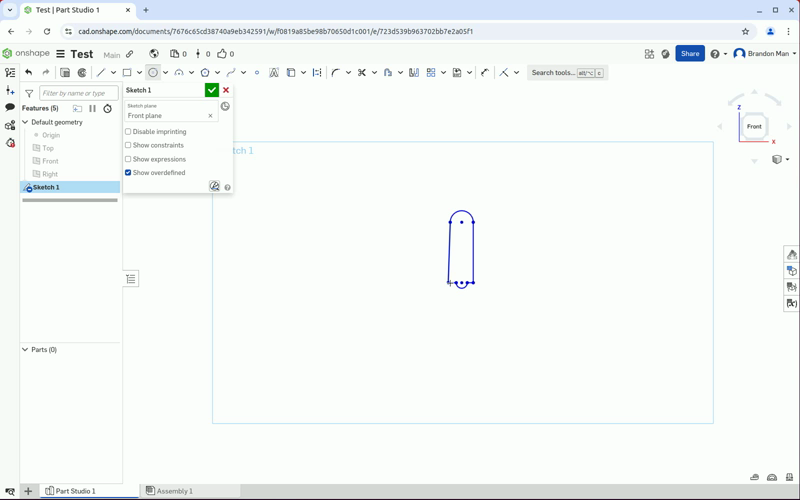
mouse_move(461, 222)
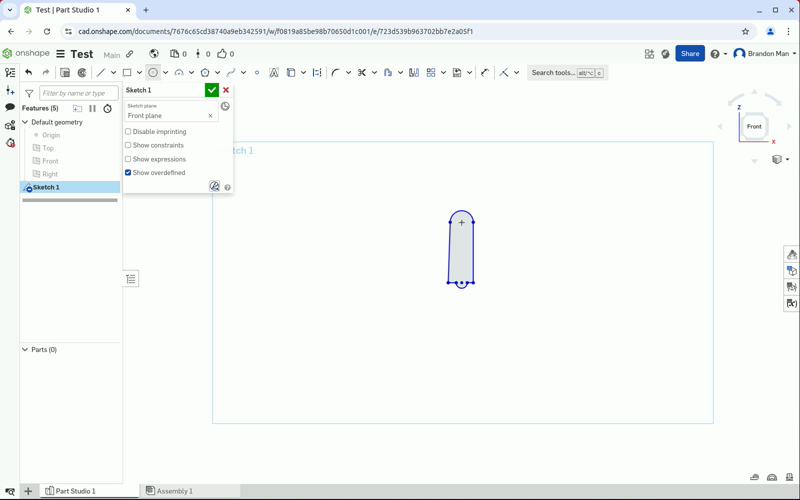
click(461, 222)
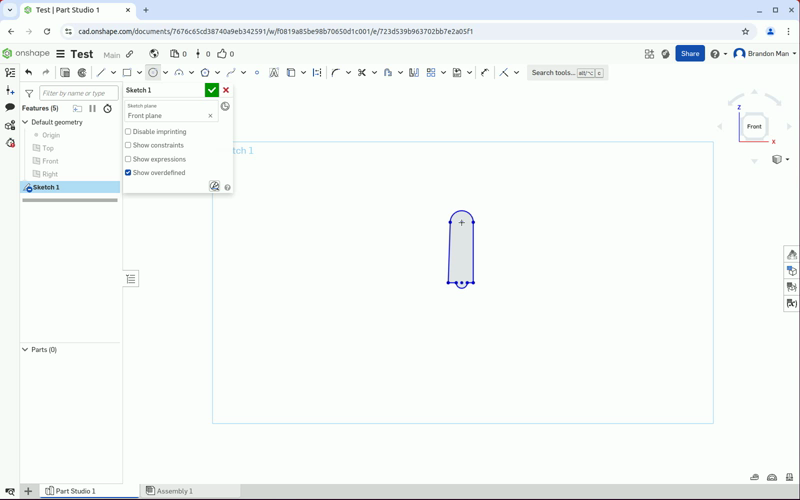
key_up(shift)
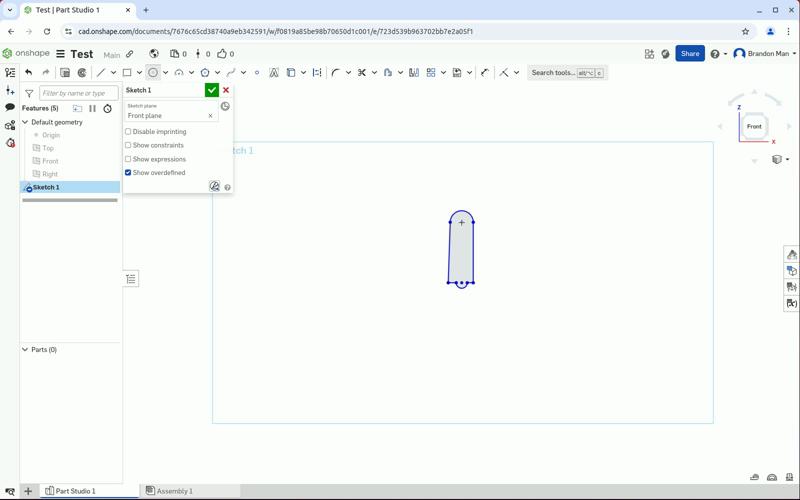
mouse_move(467, 222)
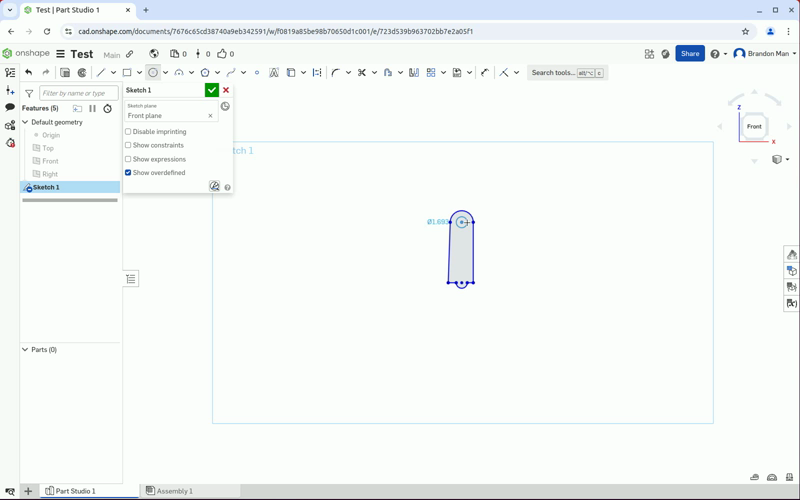
click(467, 222)
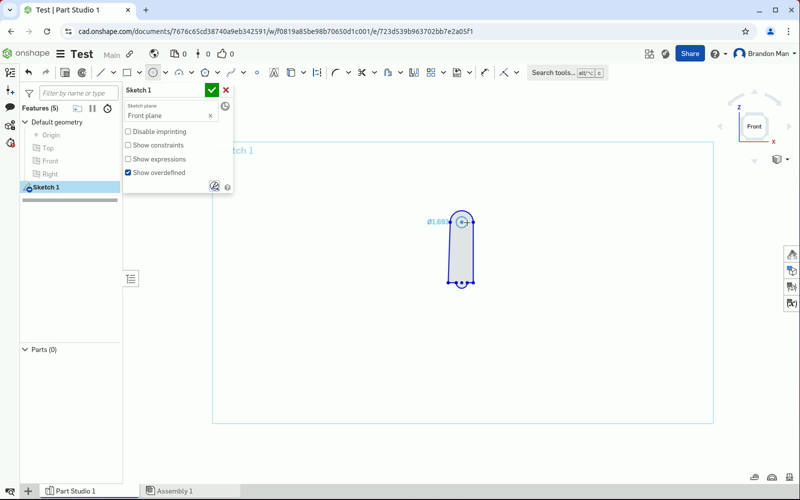
key(esc)
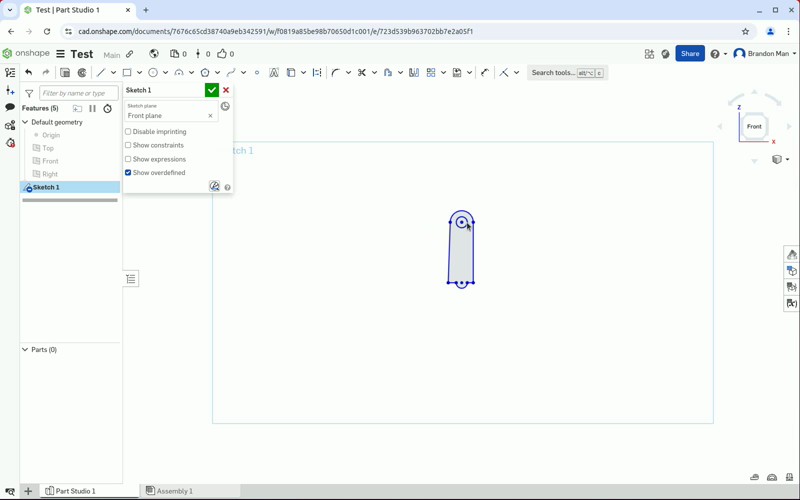
mouse_move(456, 270)
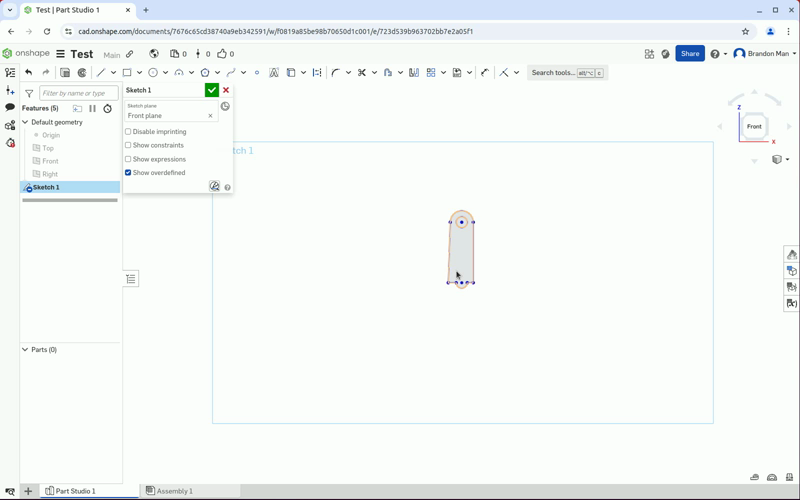
scroll(6)
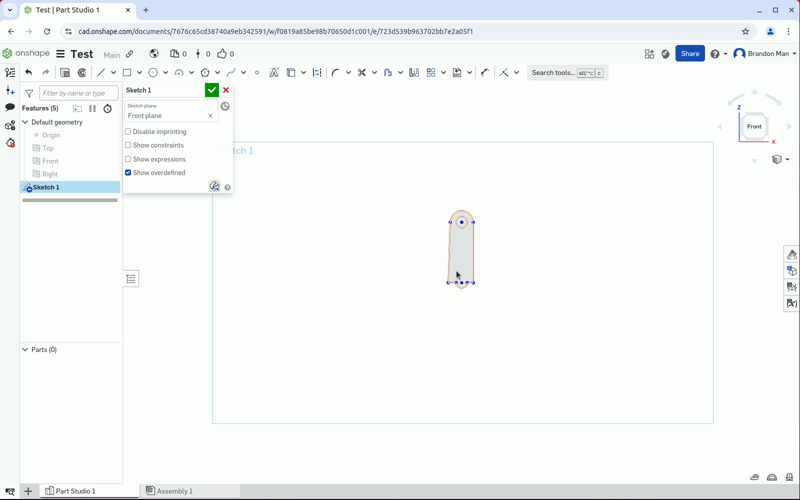
scroll(6)
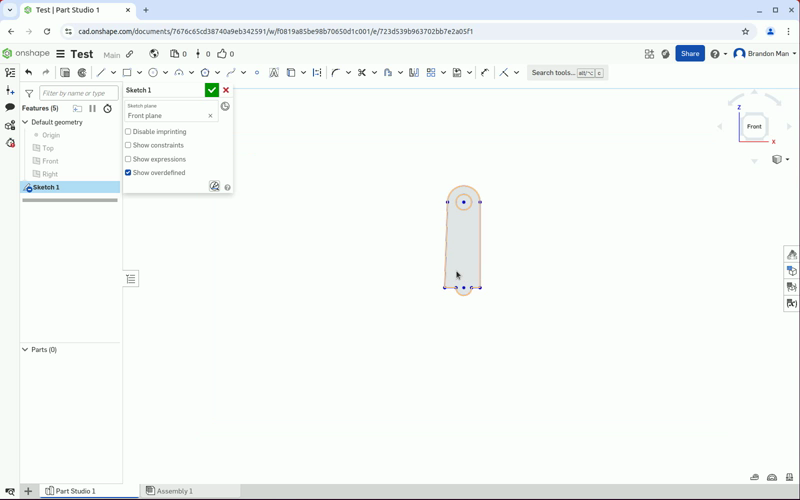
scroll(6)
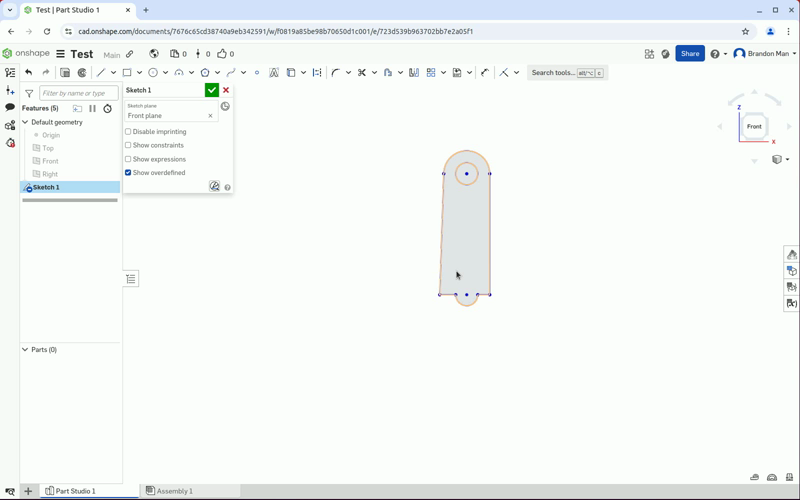
scroll(6)
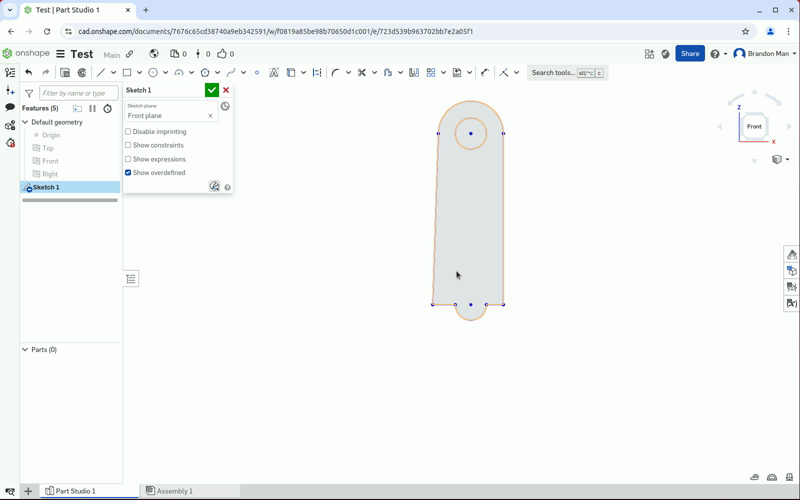
scroll(6)
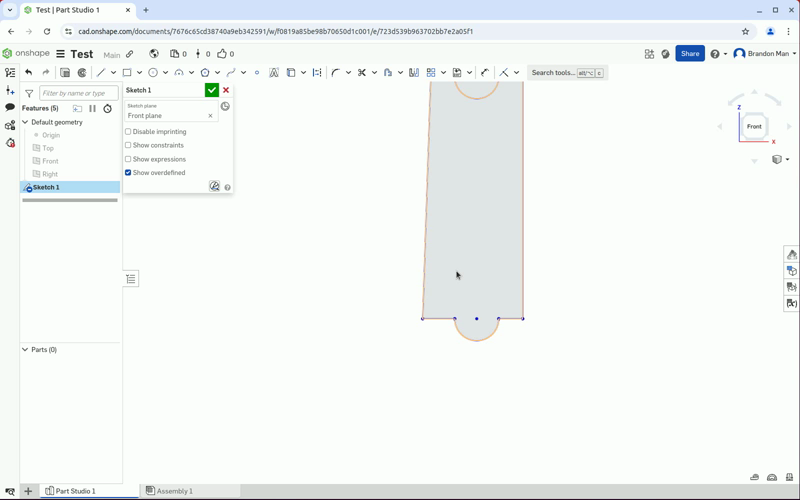
scroll(6)
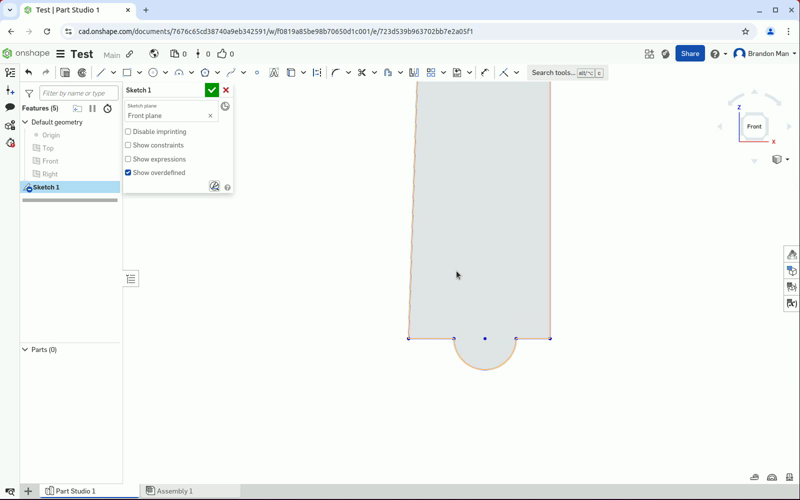
scroll(6)
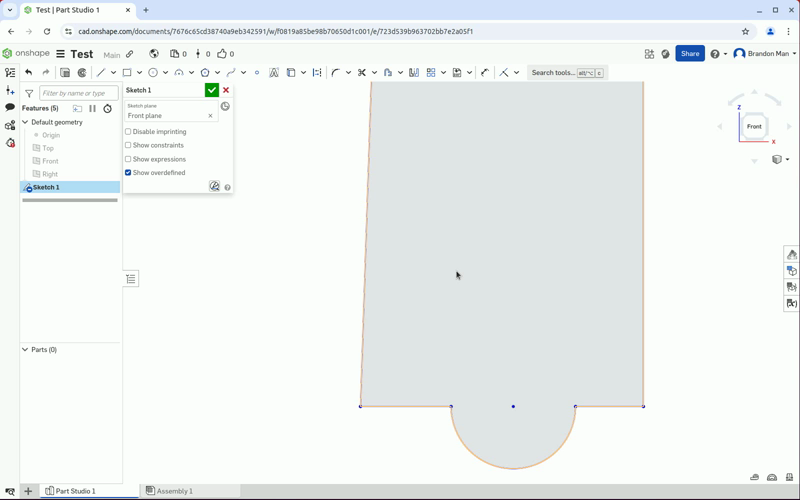
click(456, 270)
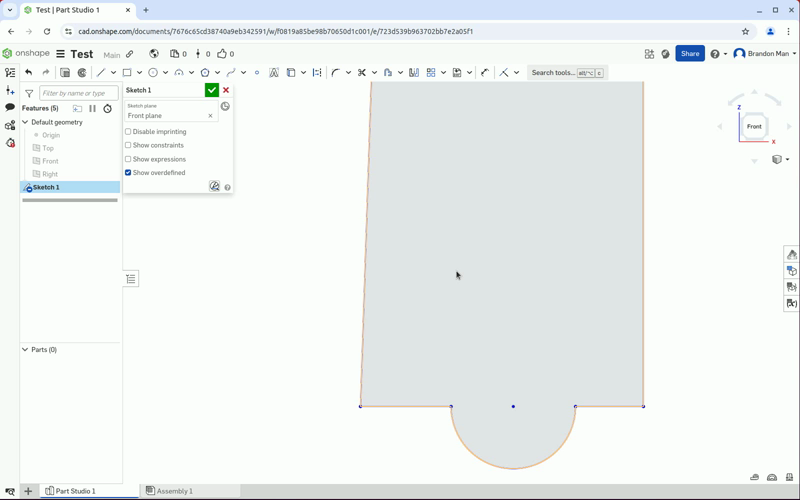
scroll(-6)
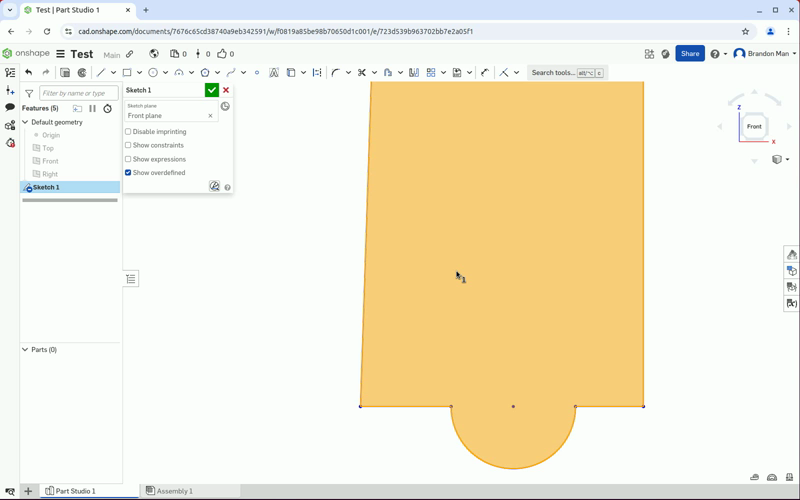
scroll(-6)
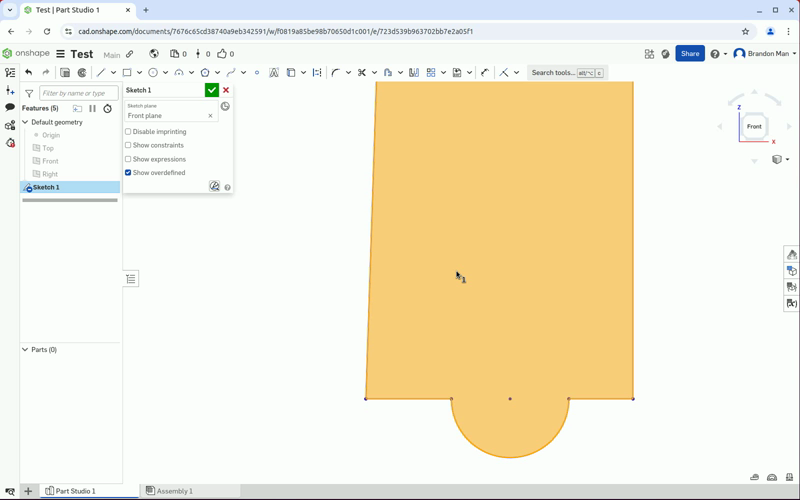
scroll(-6)
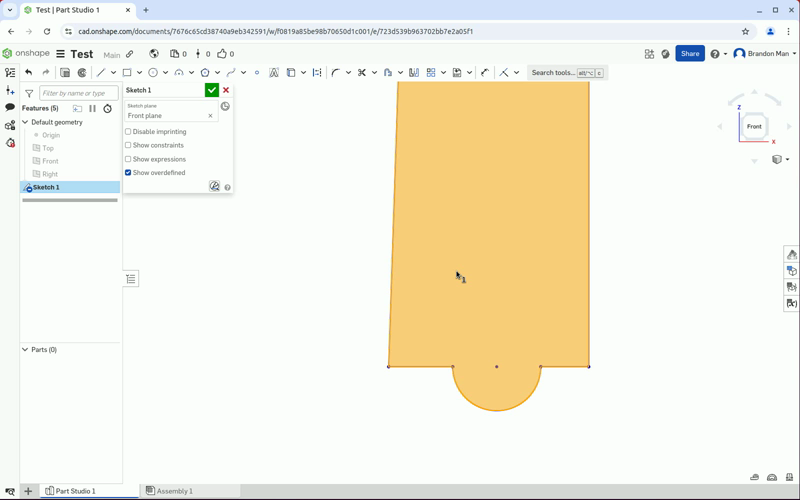
scroll(-6)
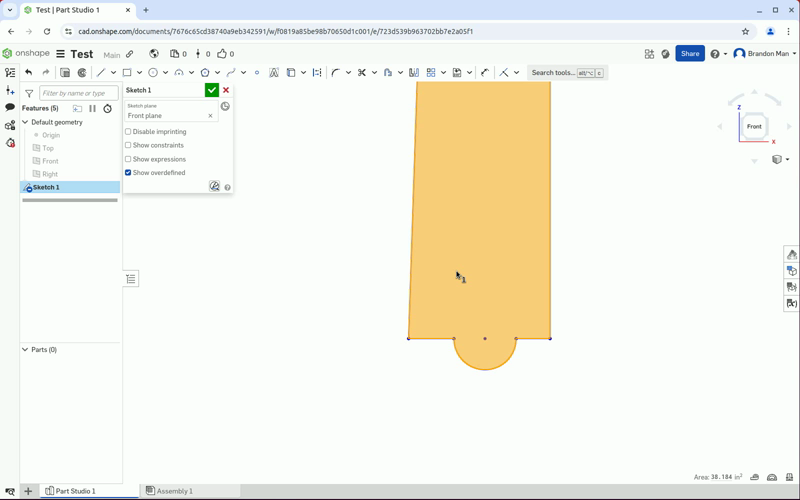
scroll(-6)
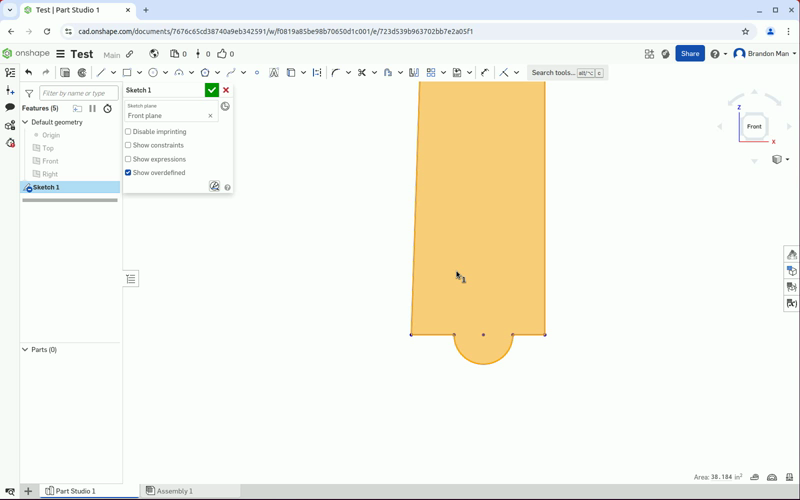
scroll(-6)
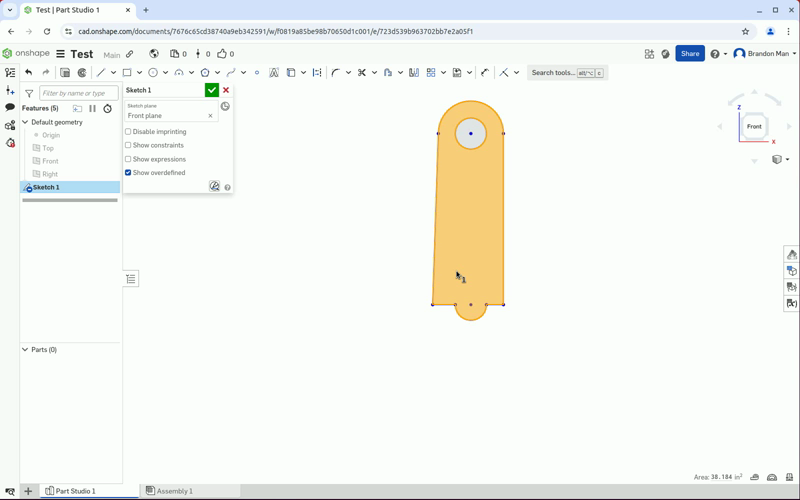
scroll(-6)
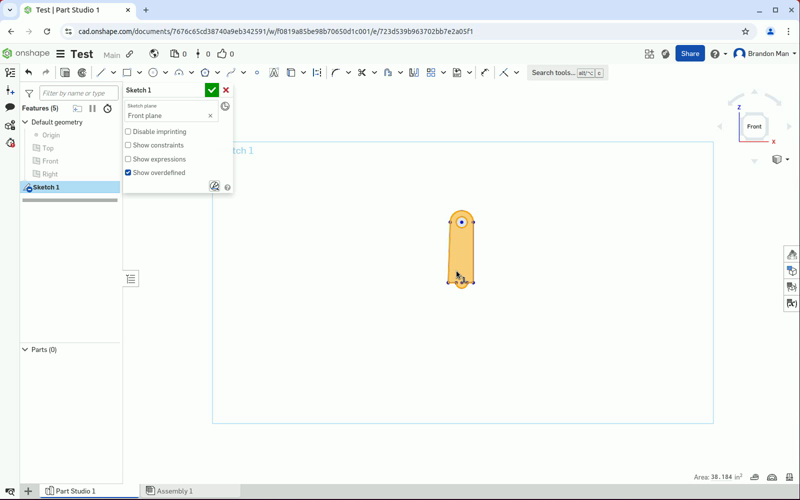
mouse_move(73, 352)
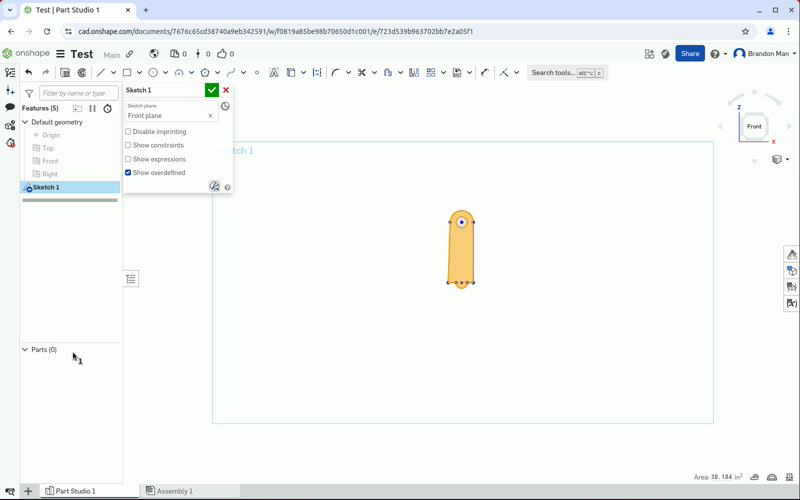
key(shift+y)
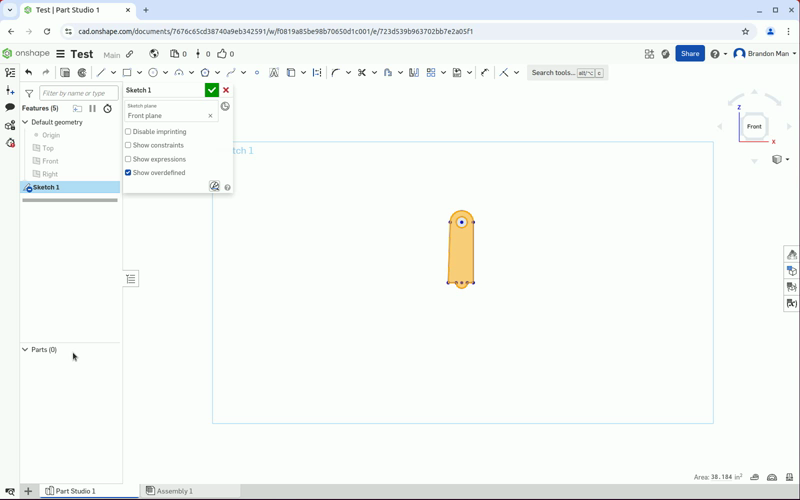
key(shift+e)
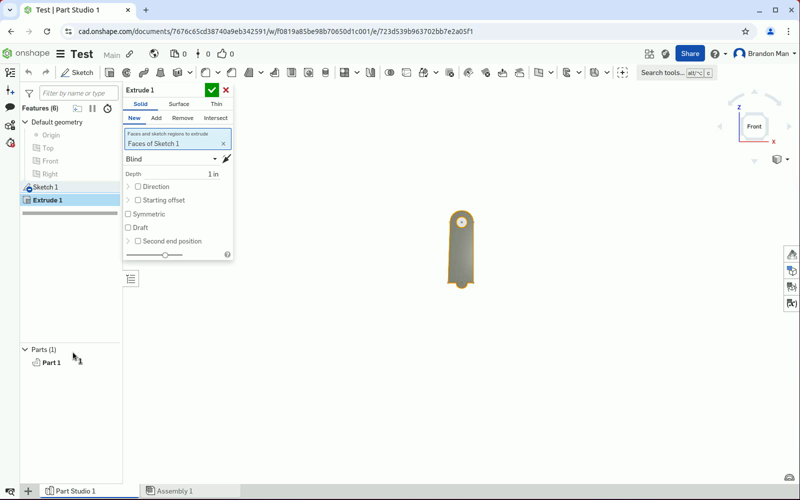
mouse_move(143, 106)
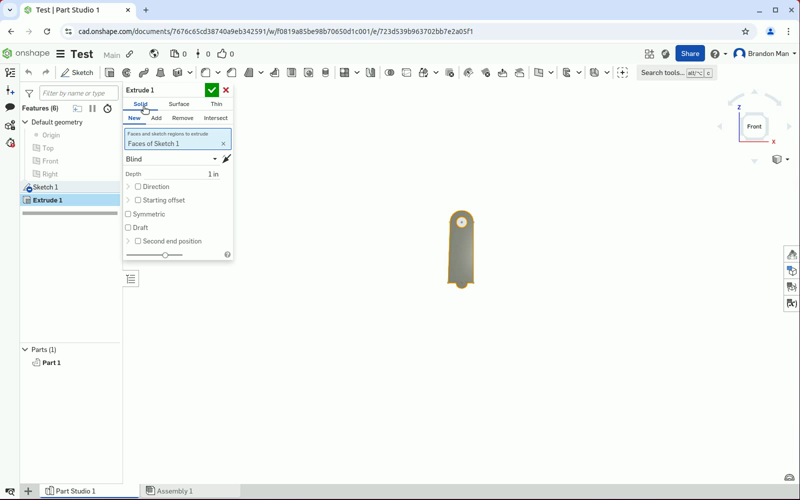
click(143, 106)
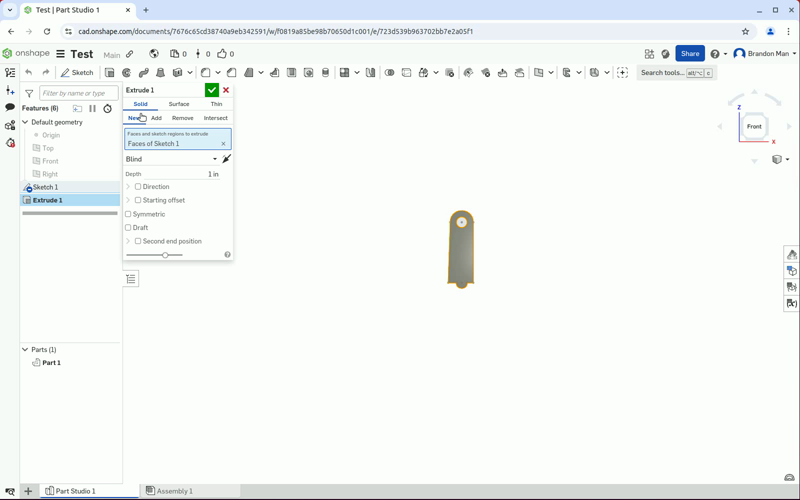
mouse_move(137, 120)
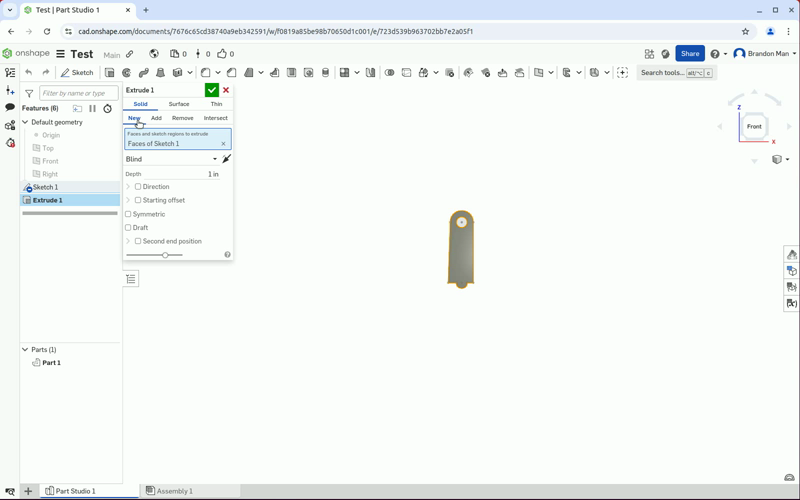
click(137, 120)
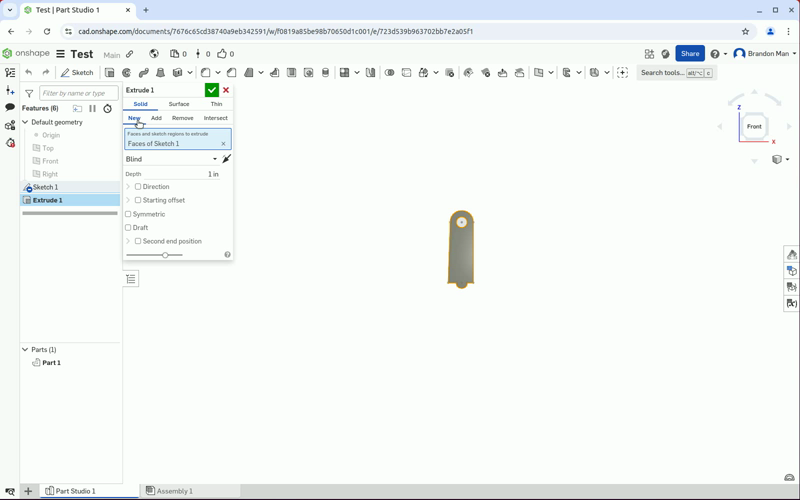
key(tab, 4)
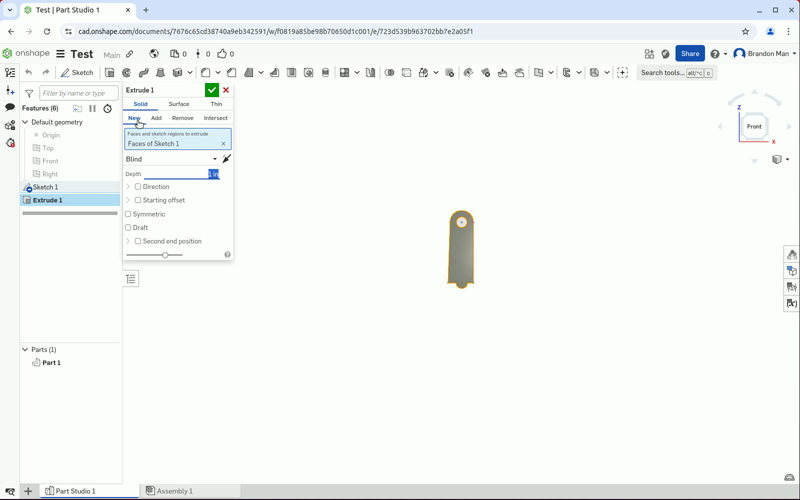
text(23.108)
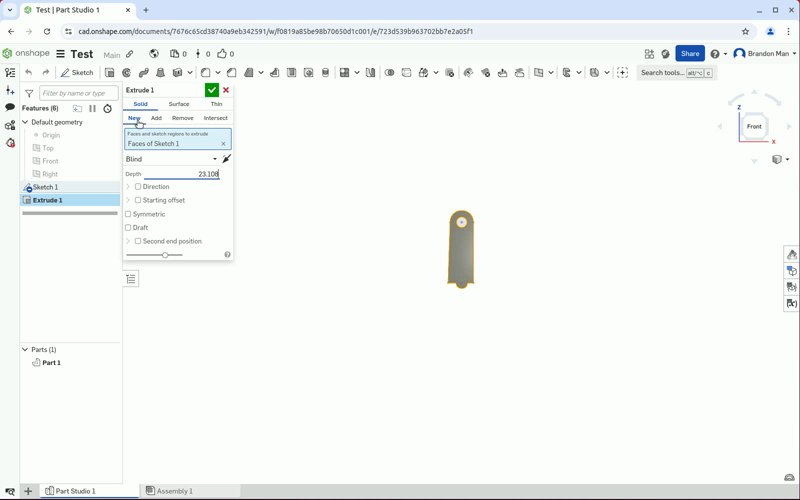
key(enter)
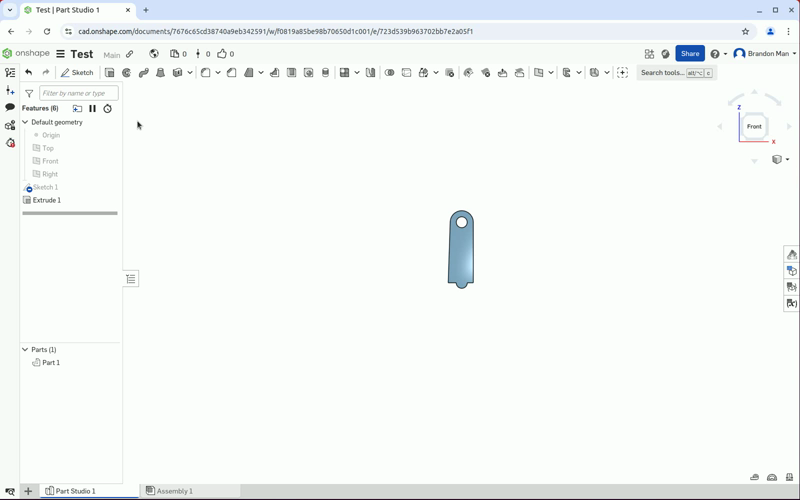
key(shift+h)
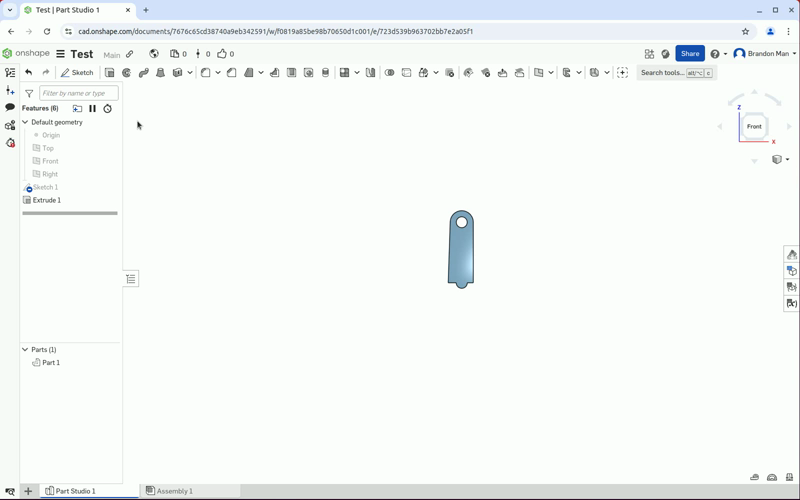
key(shift+h)
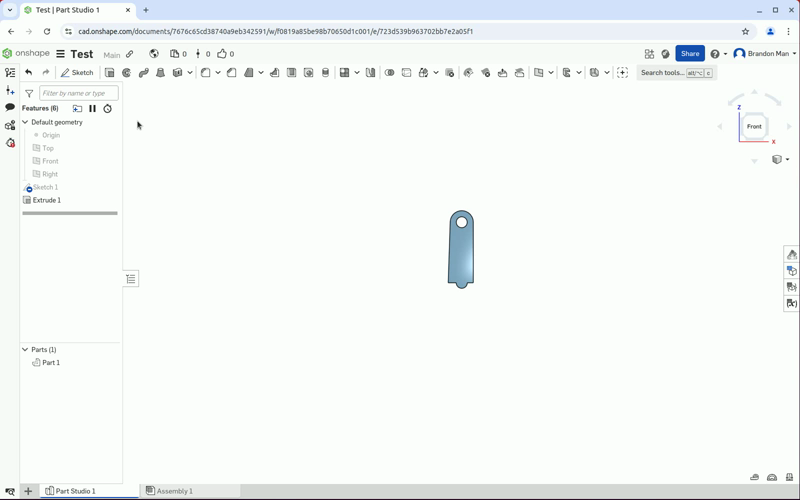
mouse_move(73, 189)
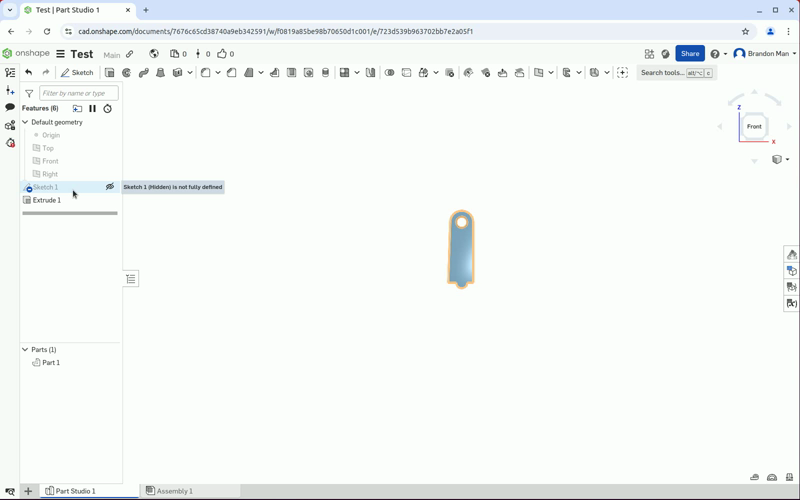
click(73, 189)
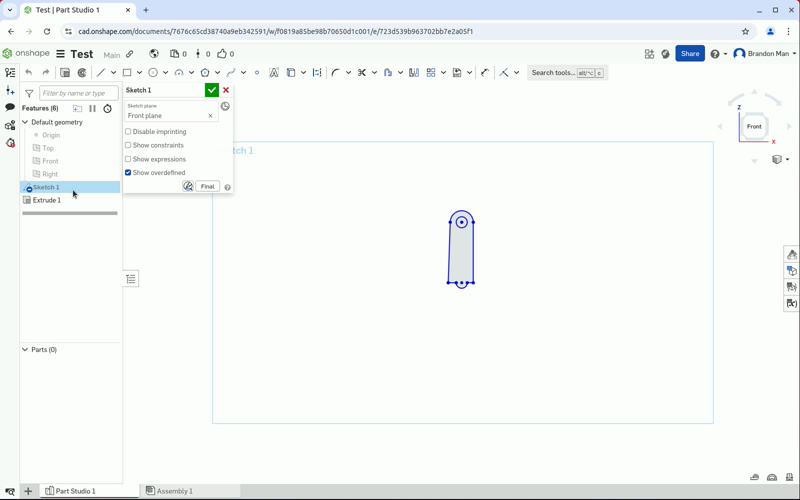
mouse_move(229, 92)
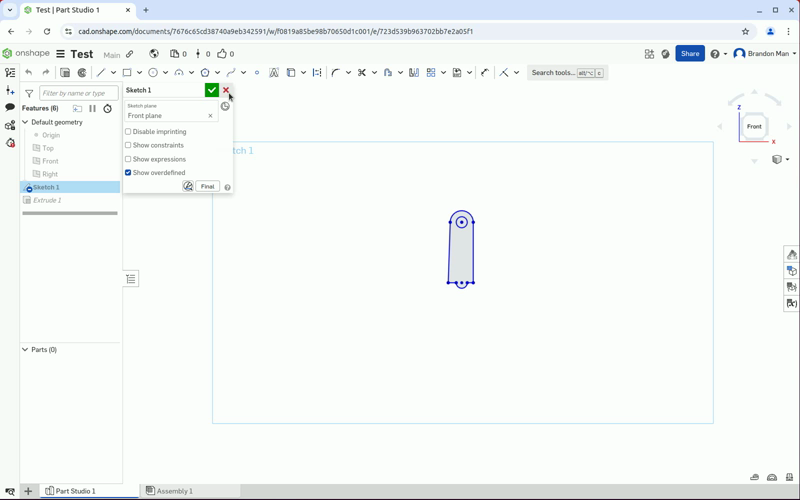
click(229, 92)
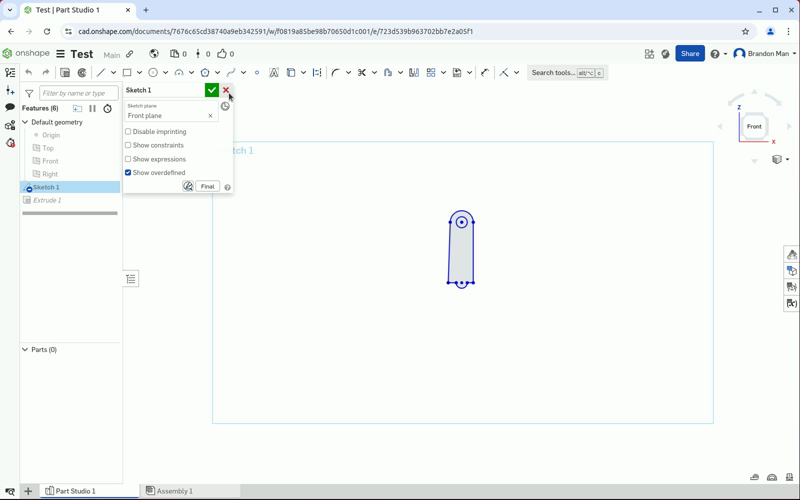
key(shift+s)
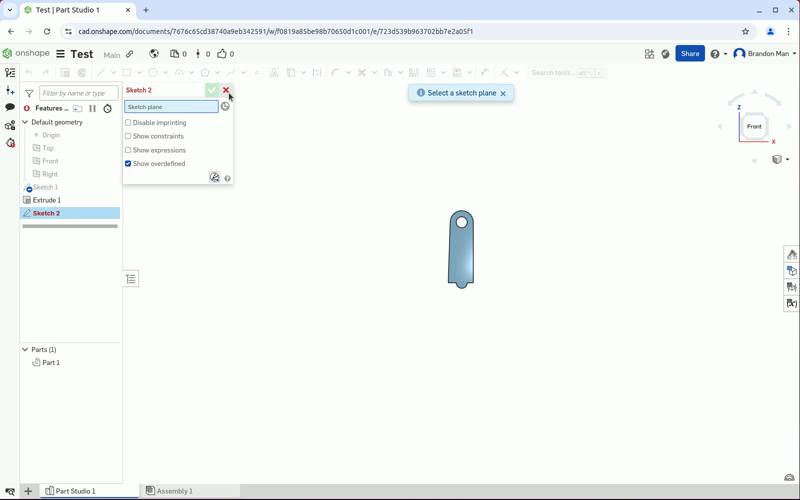
mouse_move(73, 163)
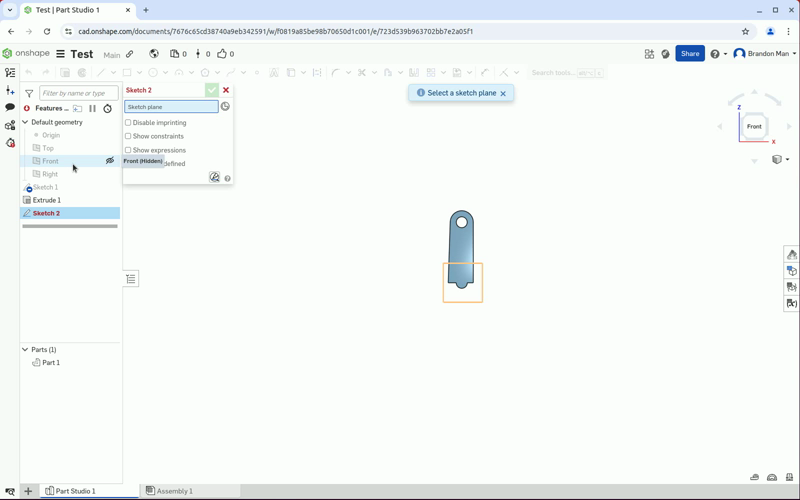
click(73, 163)
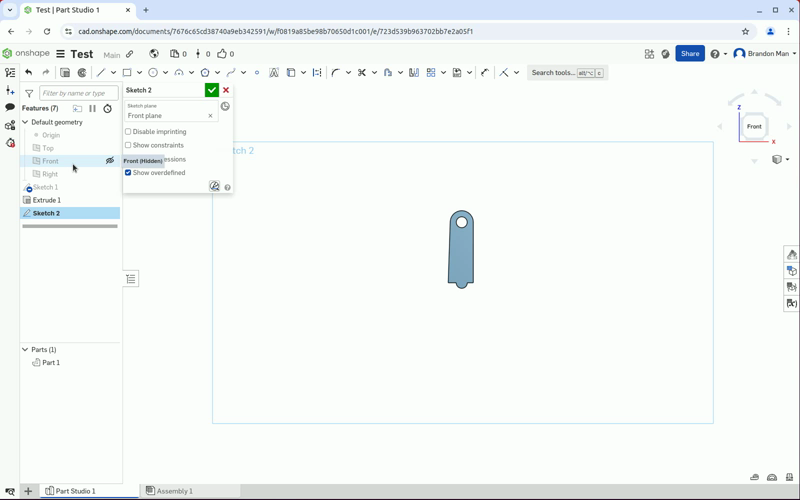
mouse_move(73, 352)
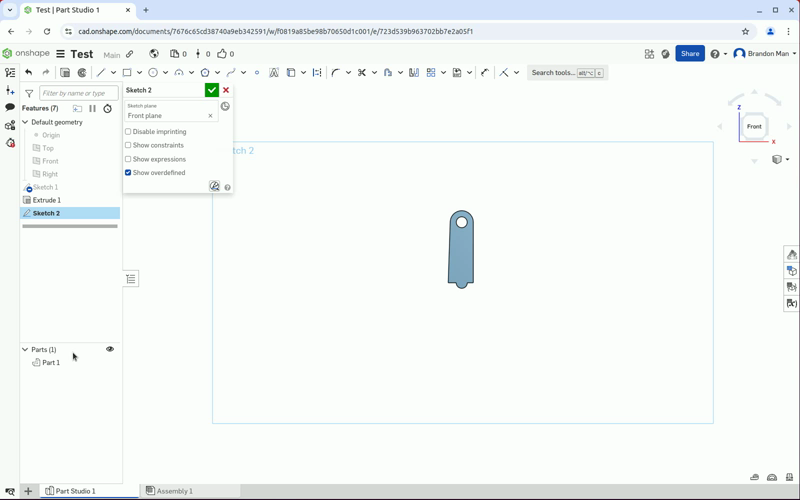
key(y)
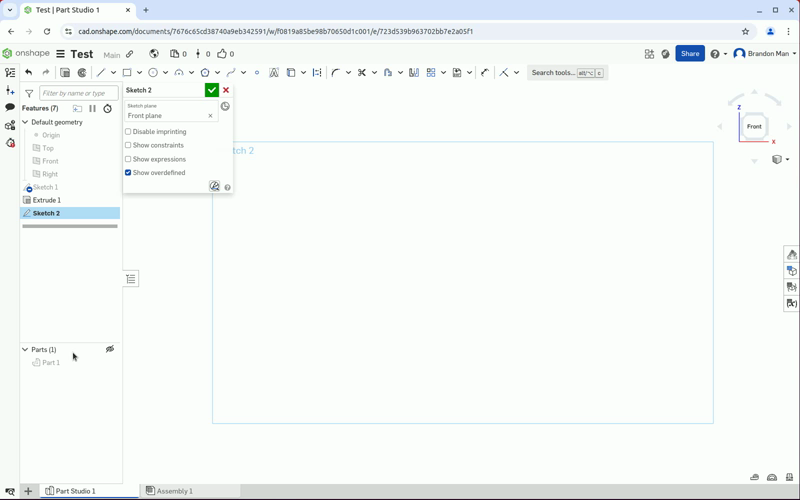
key(a)
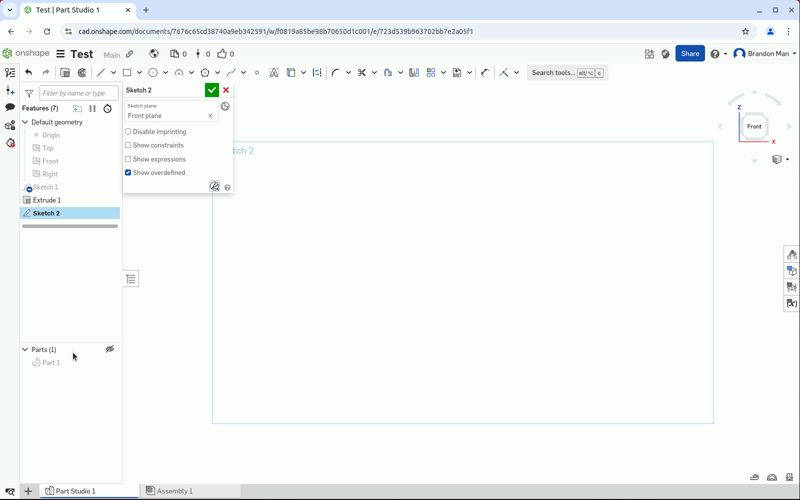
key_down(shift)
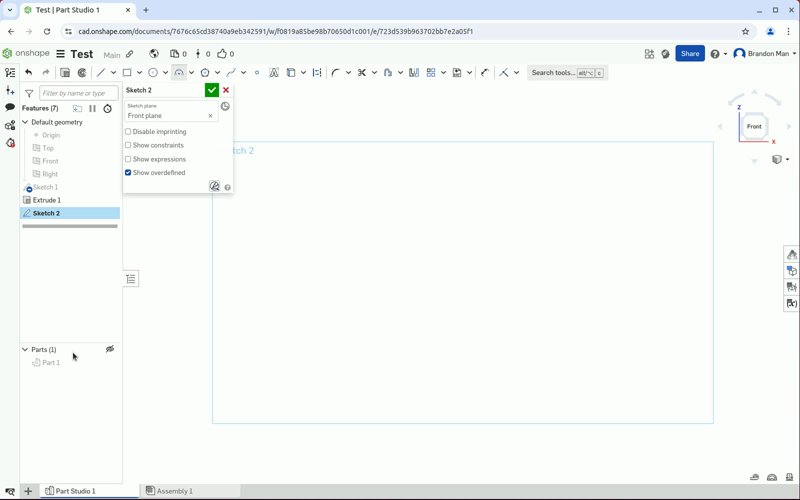
mouse_move(450, 282)
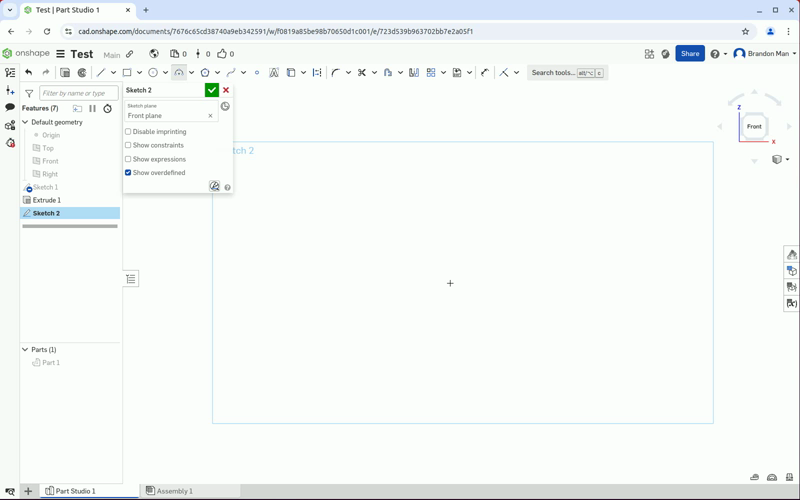
click(450, 282)
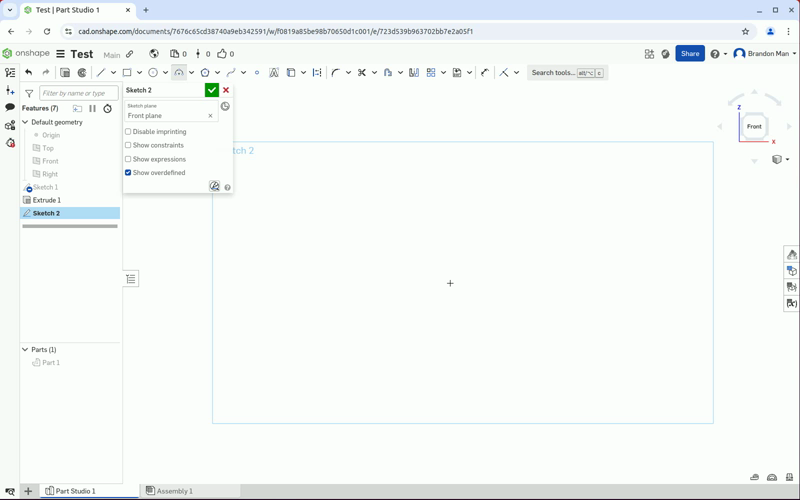
key_up(shift)
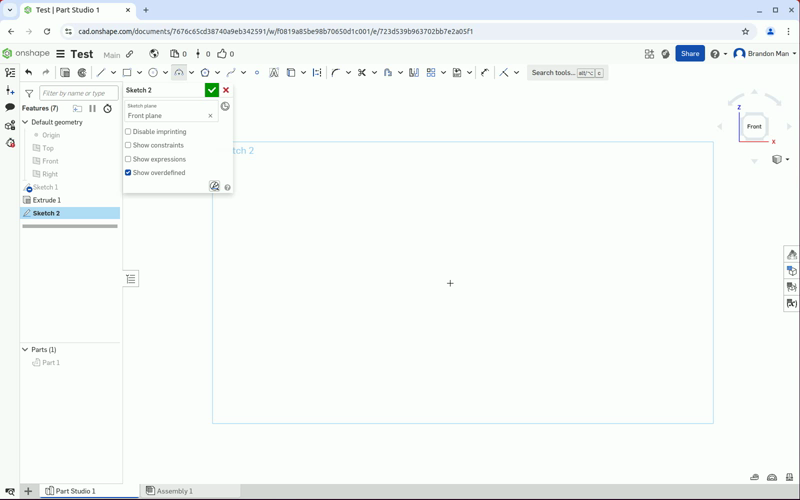
key_down(shift)
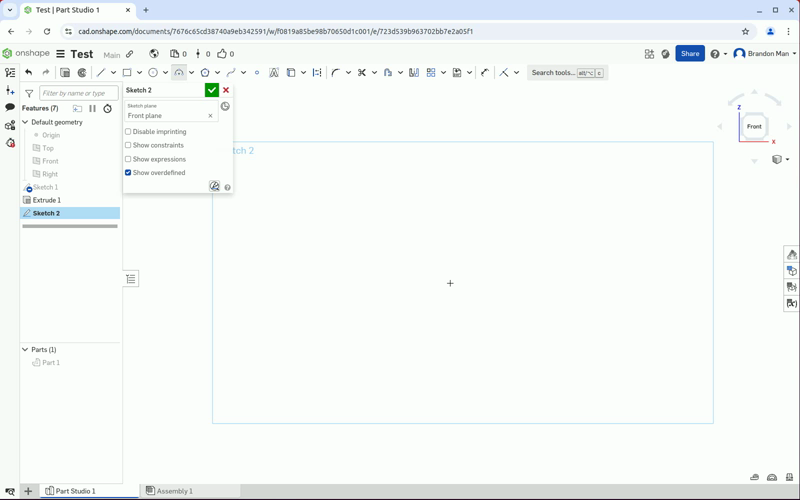
mouse_move(473, 282)
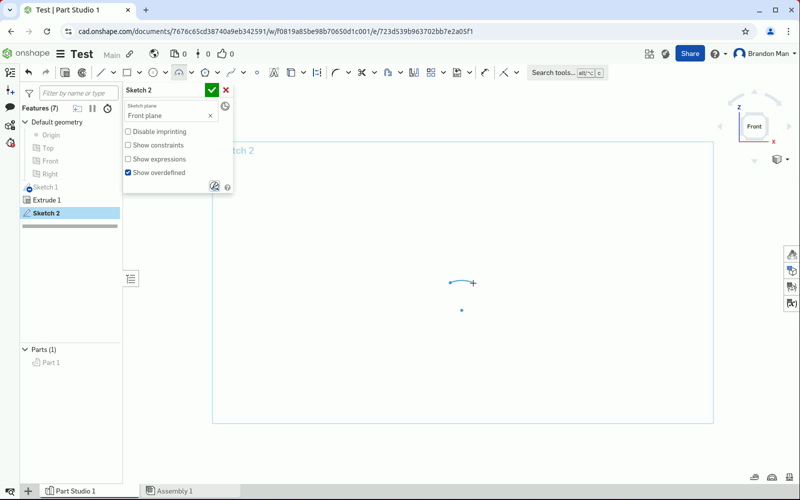
click(473, 282)
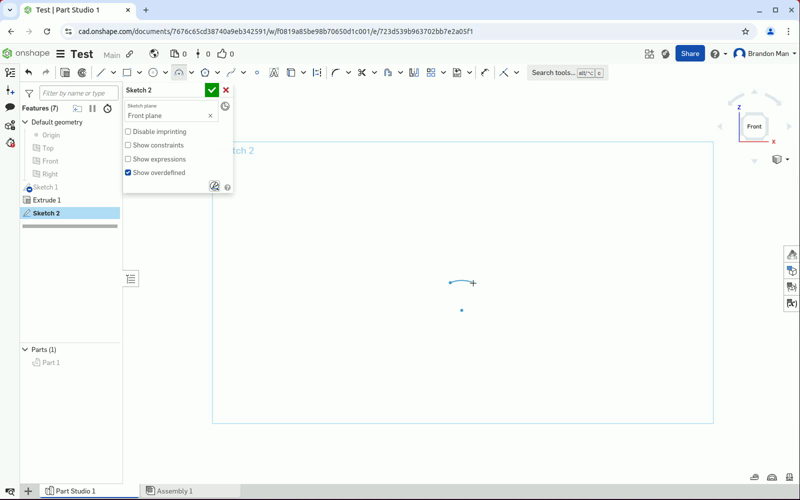
mouse_move(461, 294)
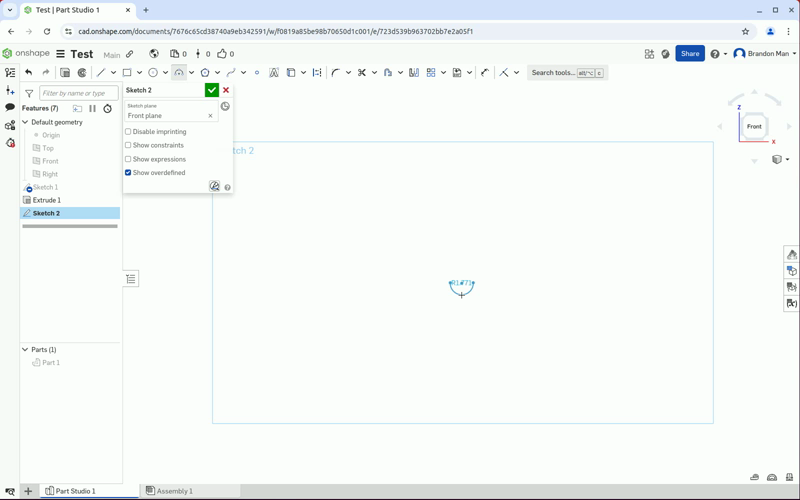
click(461, 294)
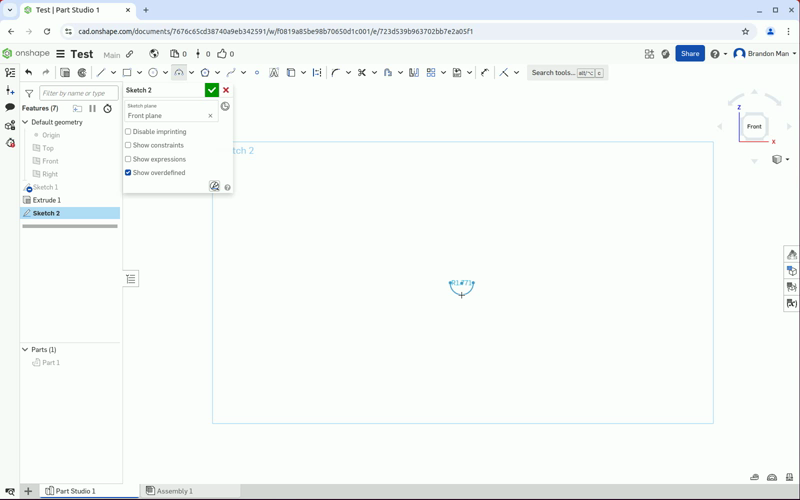
key_up(shift)
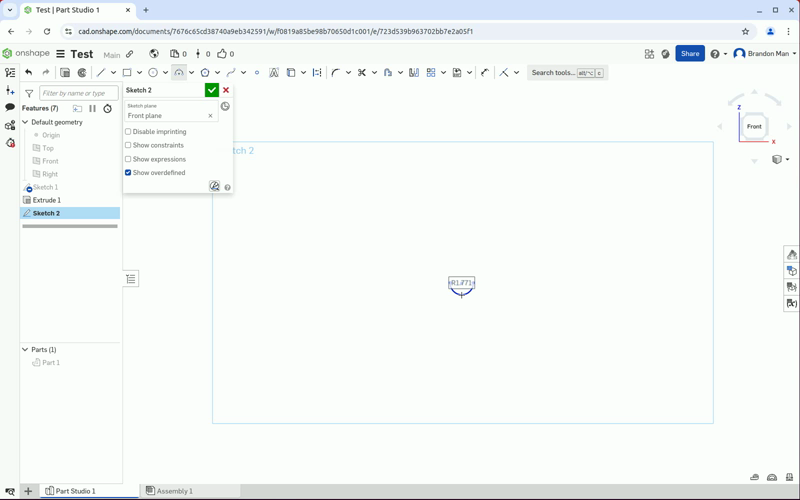
key(esc)
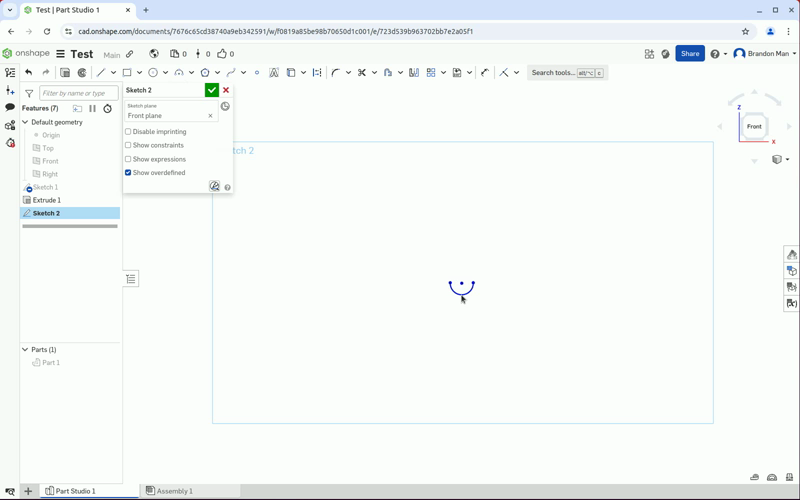
key(l)
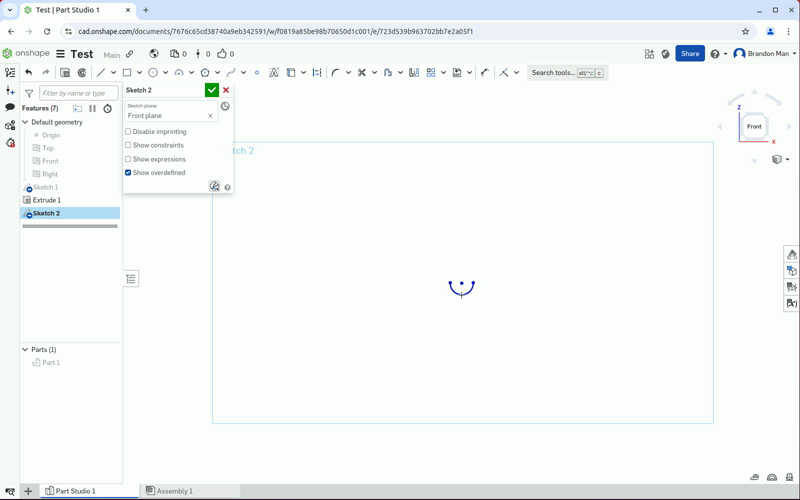
mouse_move(473, 282)
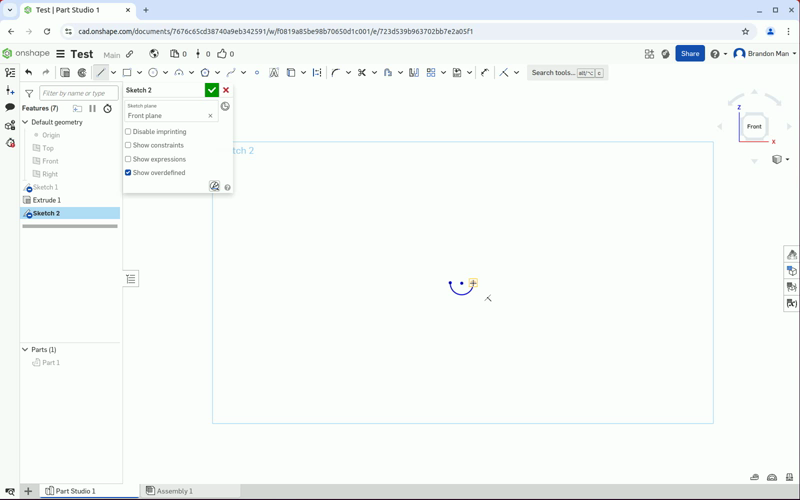
click(473, 282)
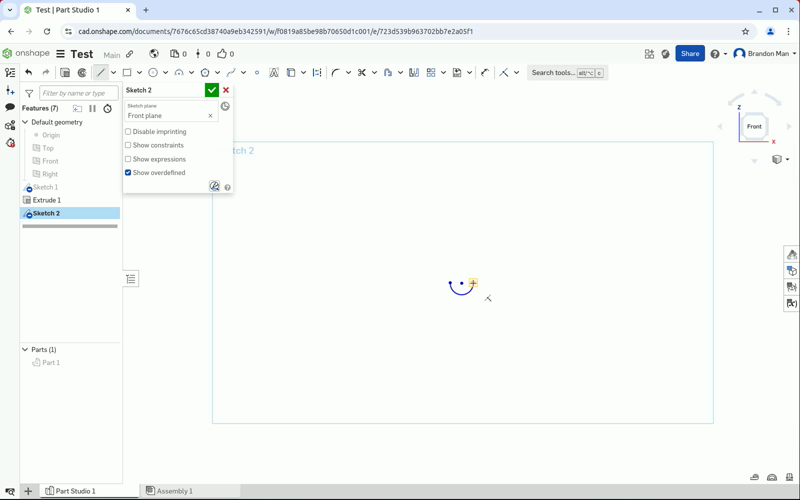
key_down(shift)
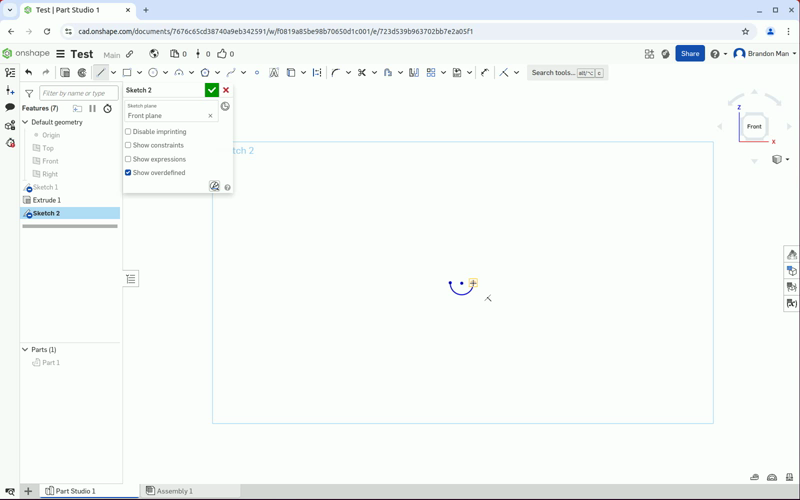
mouse_move(503, 282)
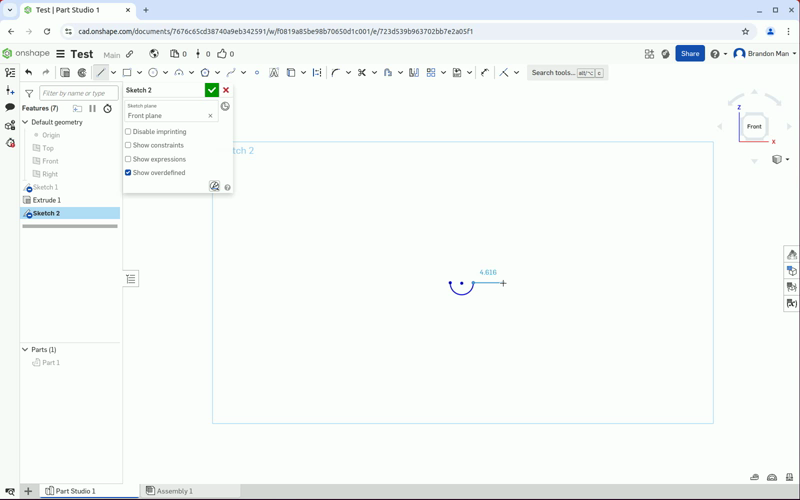
mouse_move(467, 282)
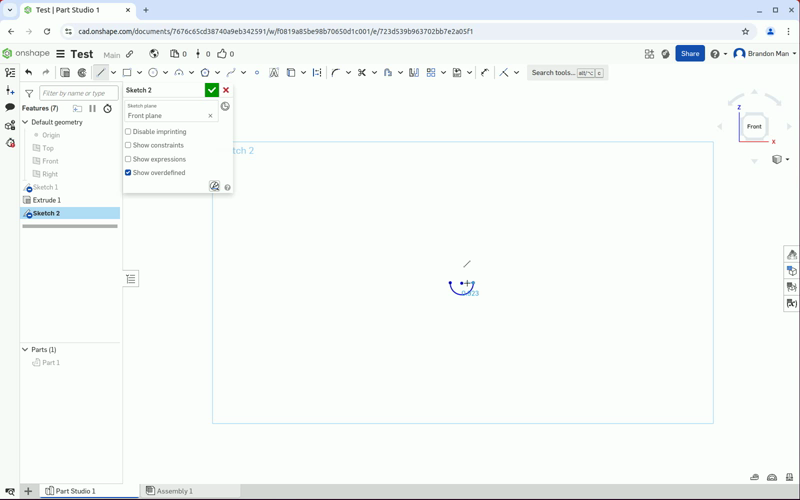
scroll(6)
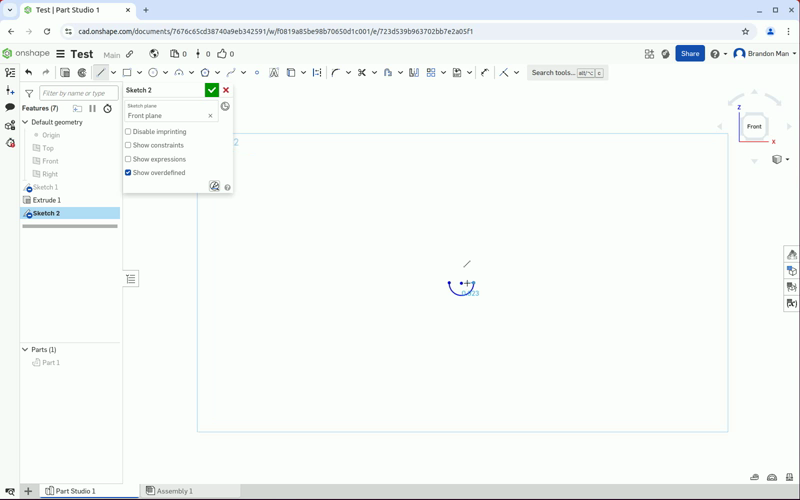
scroll(6)
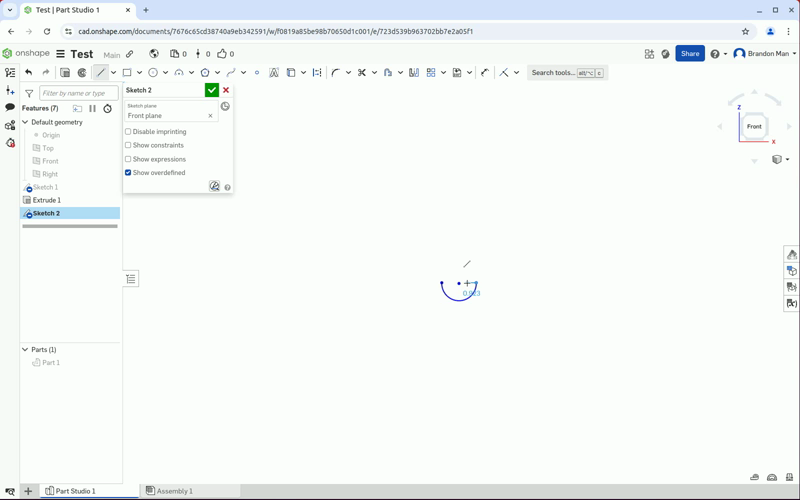
scroll(6)
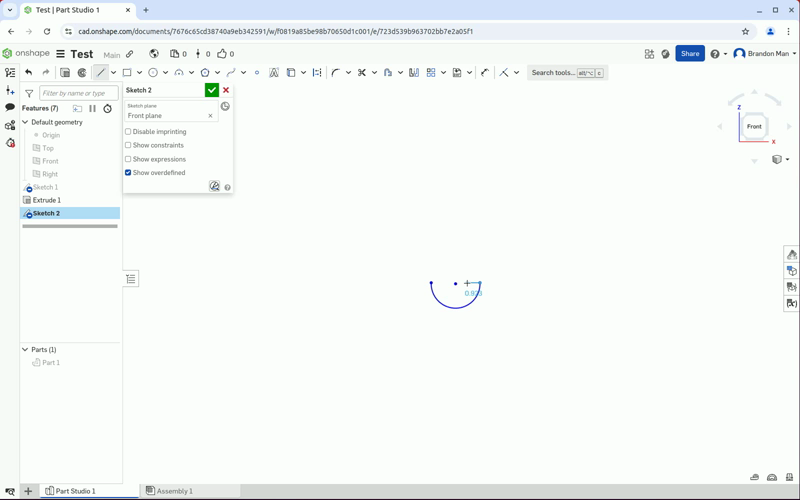
scroll(6)
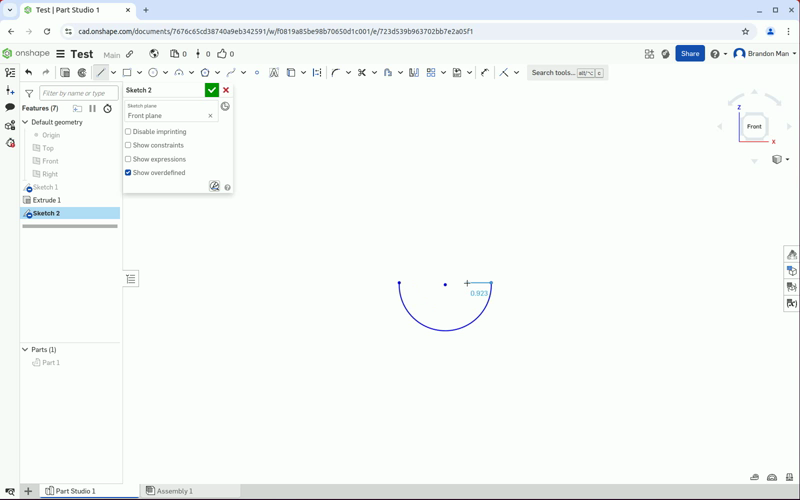
scroll(6)
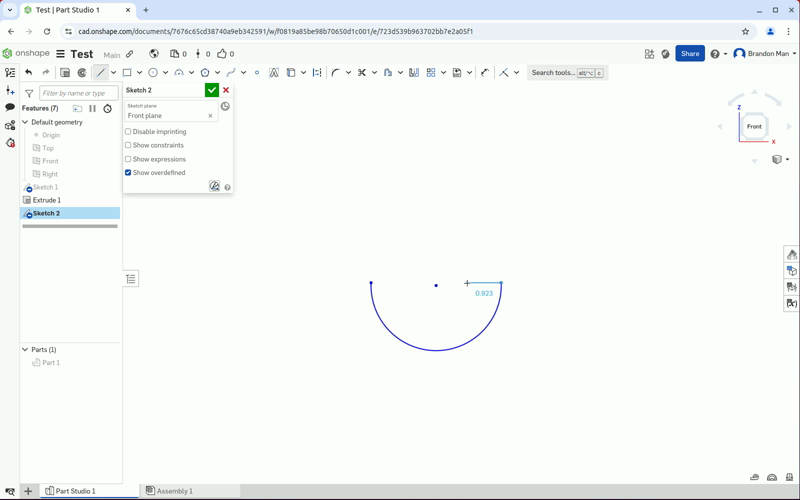
scroll(6)
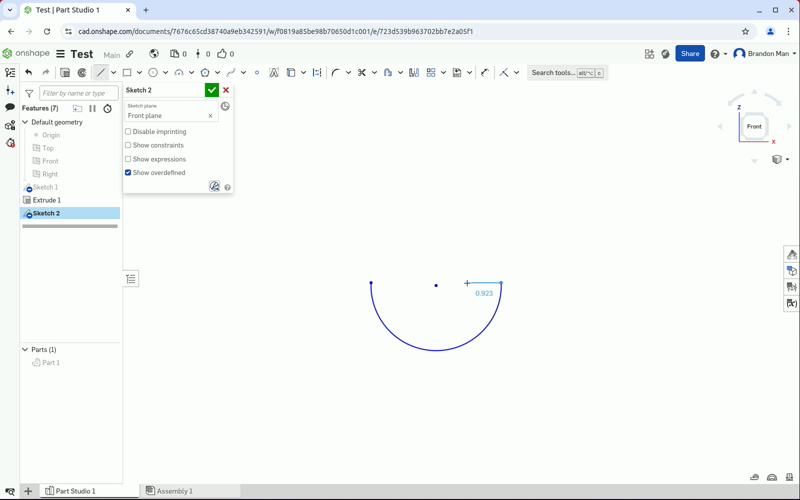
scroll(6)
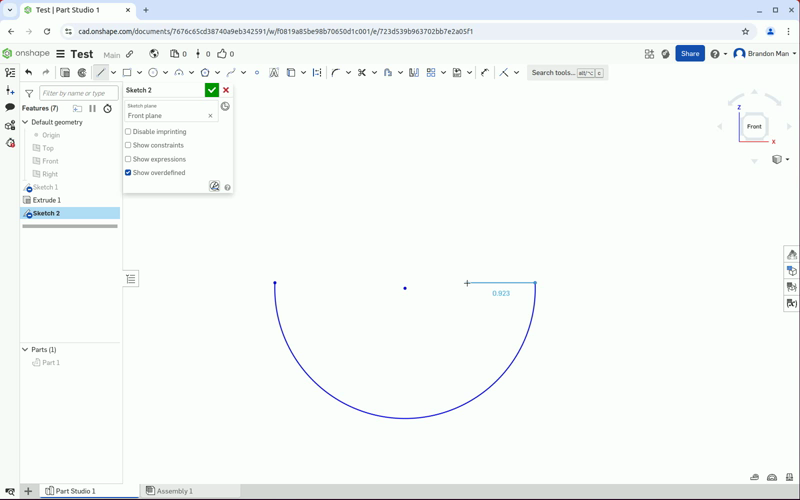
click(467, 282)
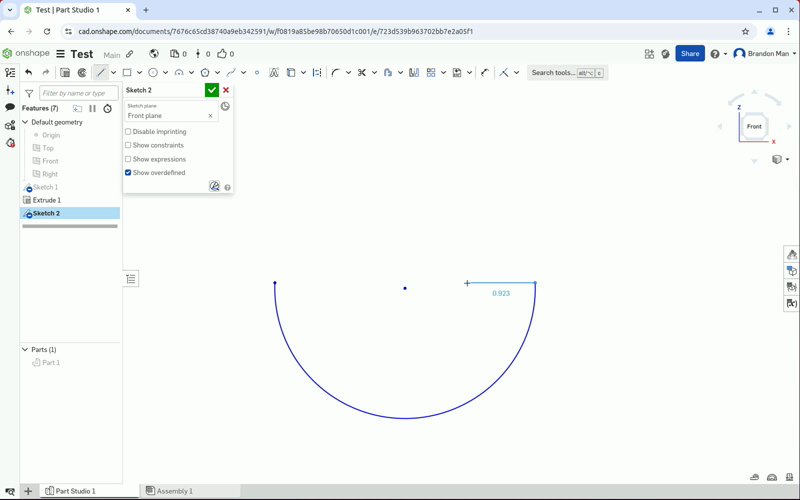
scroll(-6)
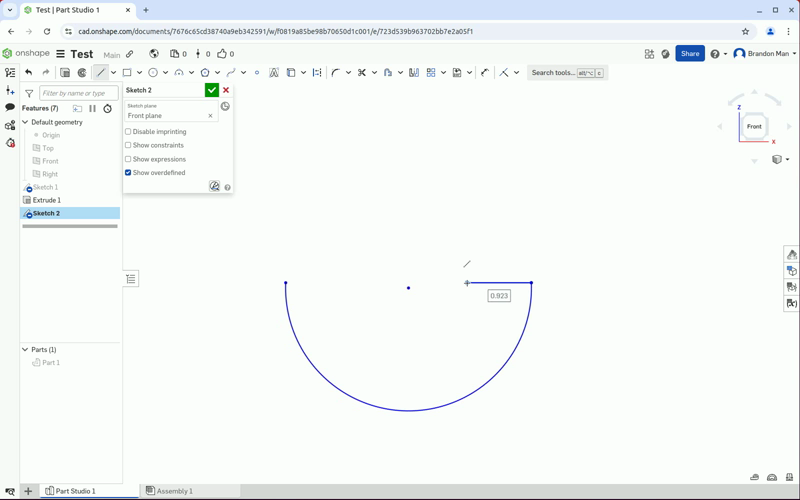
scroll(-6)
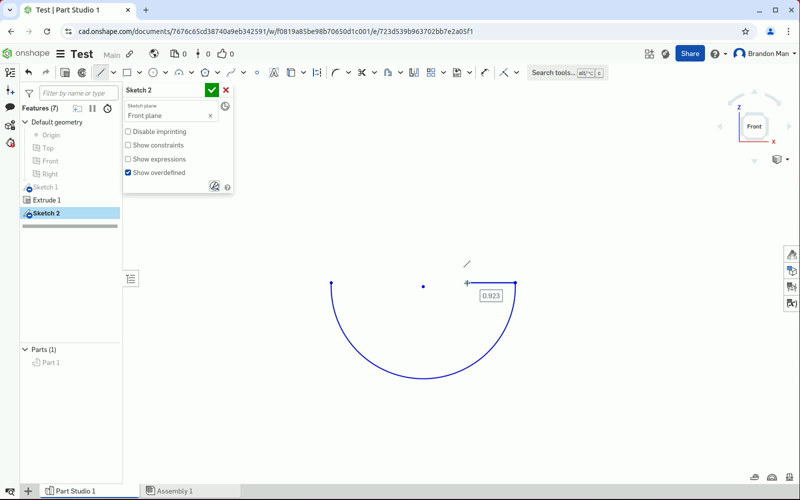
scroll(-6)
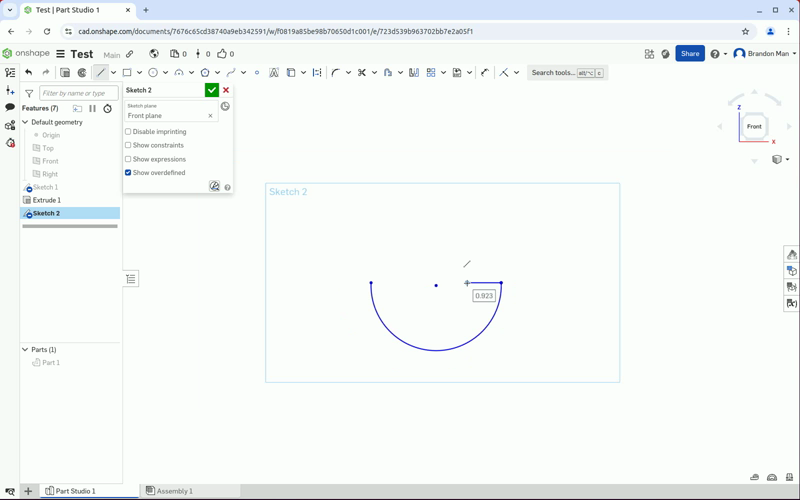
scroll(-6)
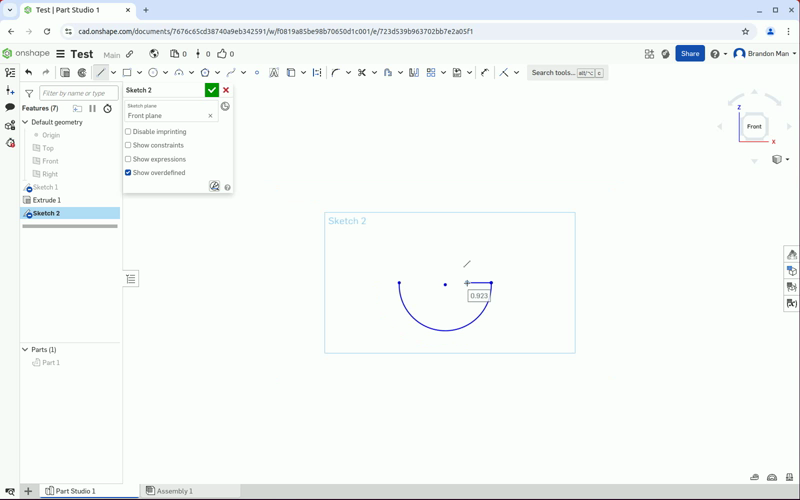
scroll(-6)
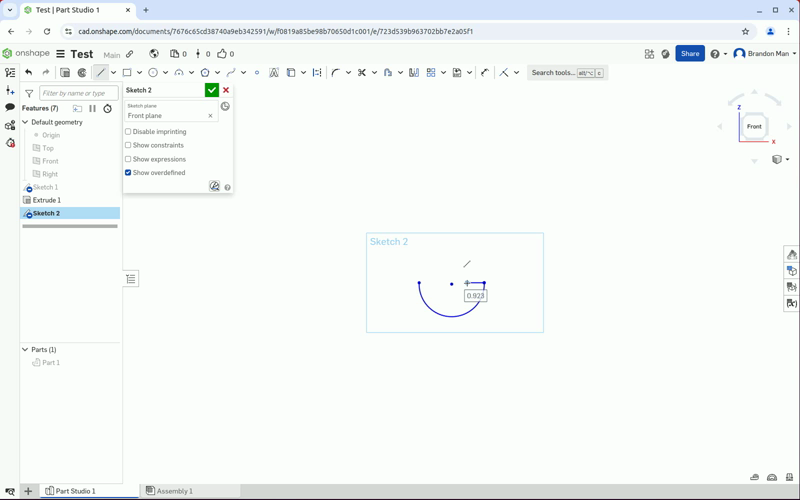
scroll(-6)
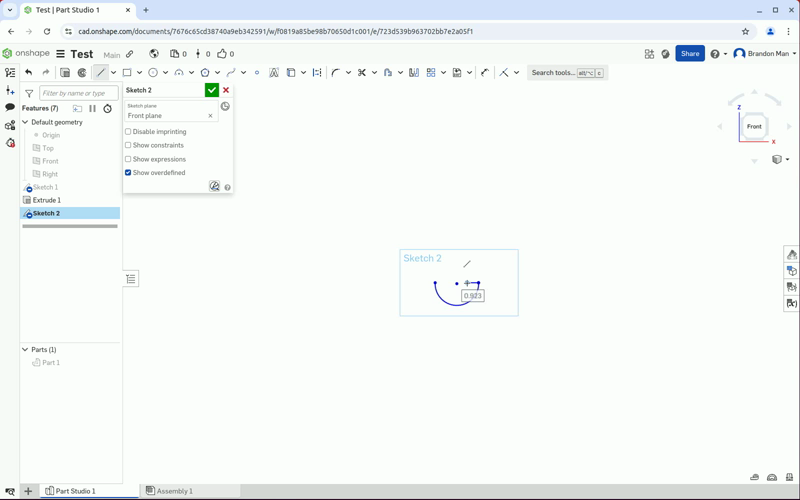
scroll(-6)
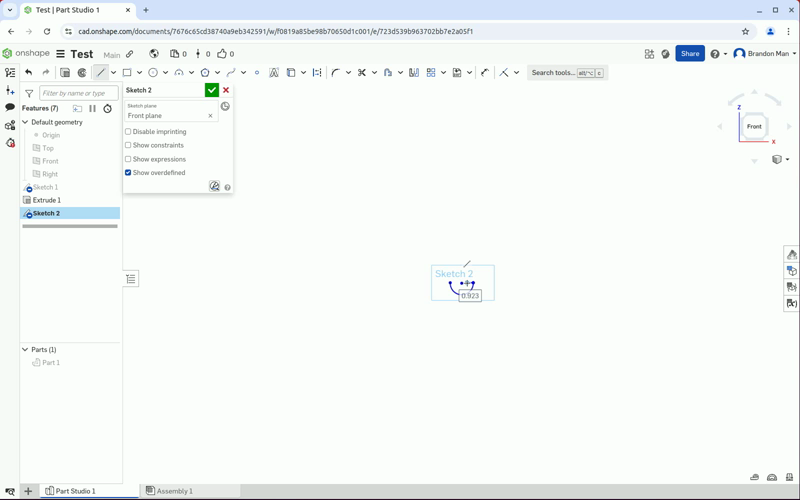
key_up(shift)
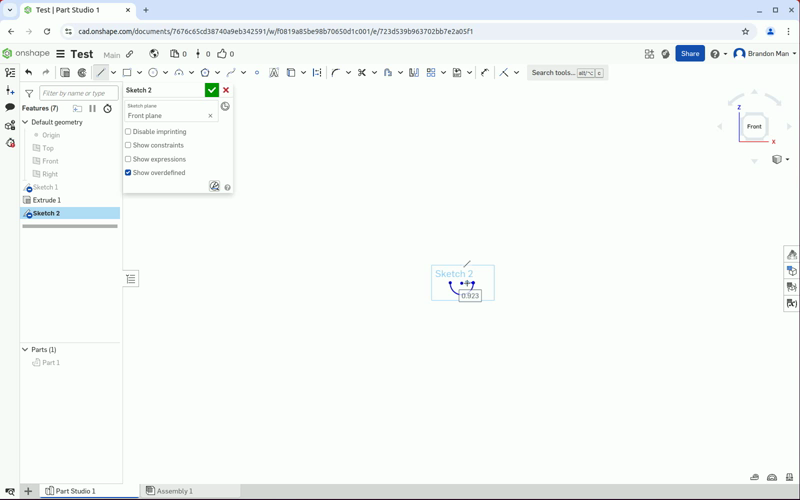
key(esc)
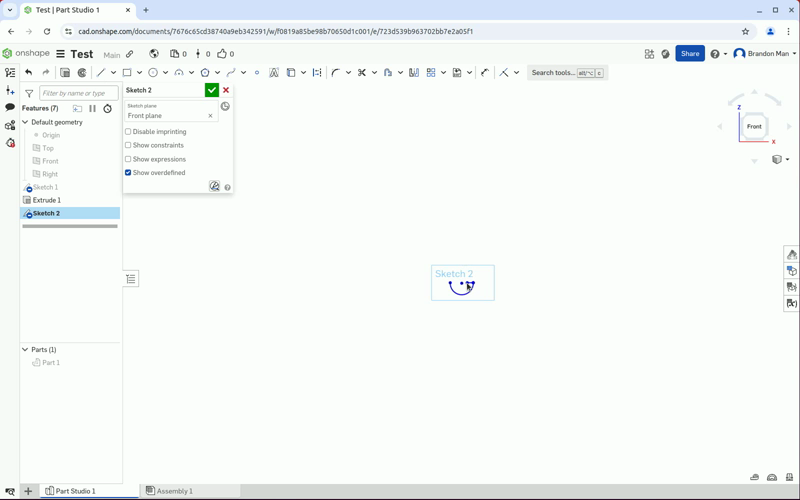
key(a)
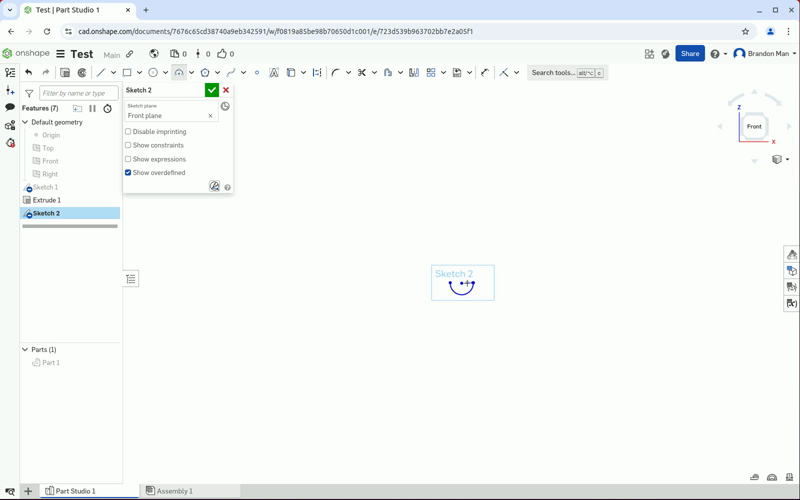
mouse_move(467, 282)
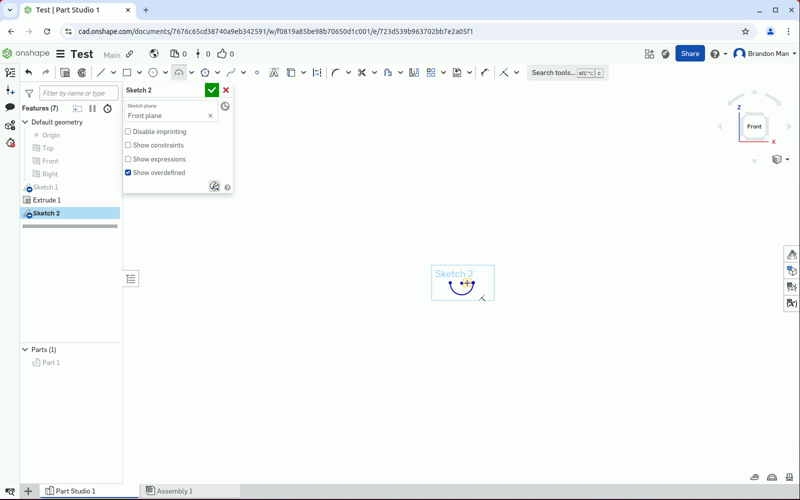
click(467, 282)
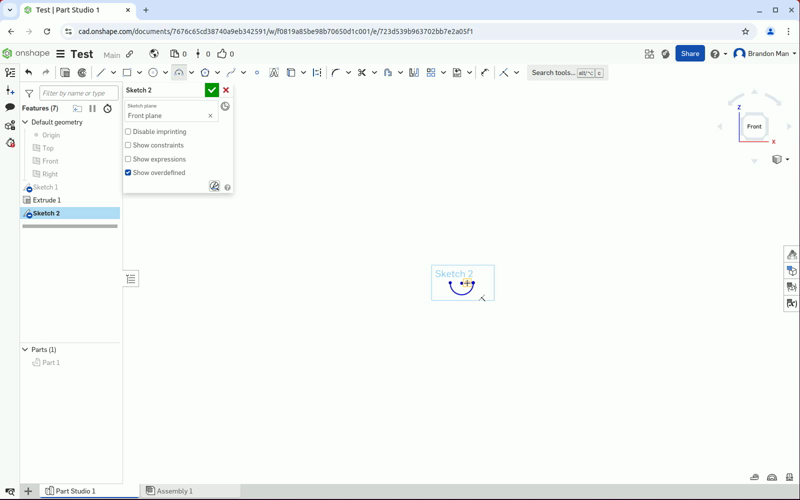
key_down(shift)
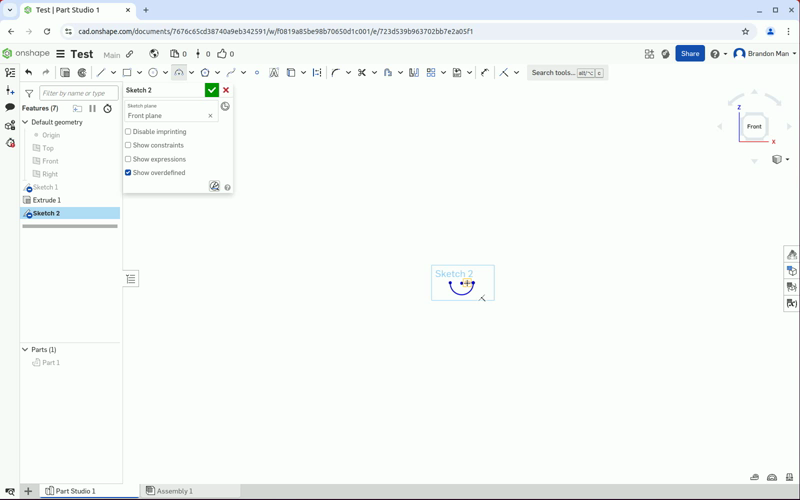
mouse_move(456, 282)
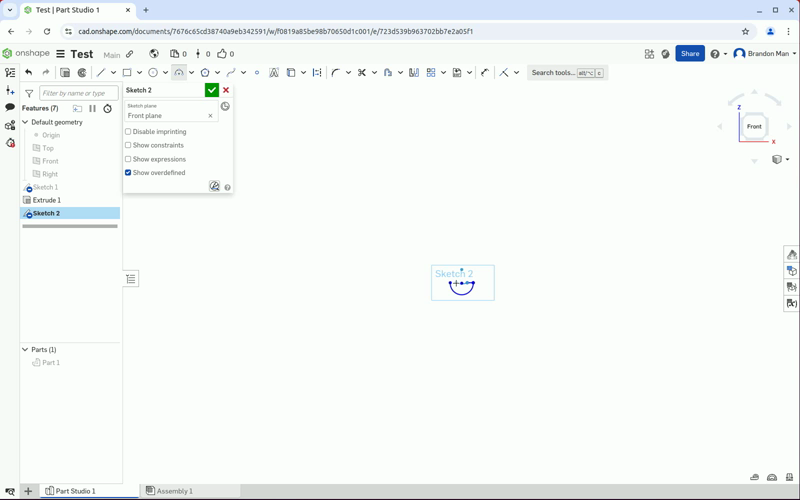
click(456, 282)
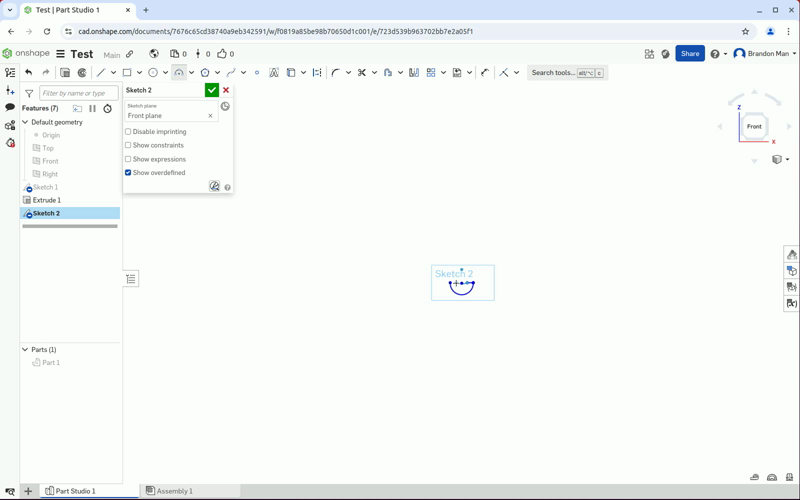
mouse_move(461, 288)
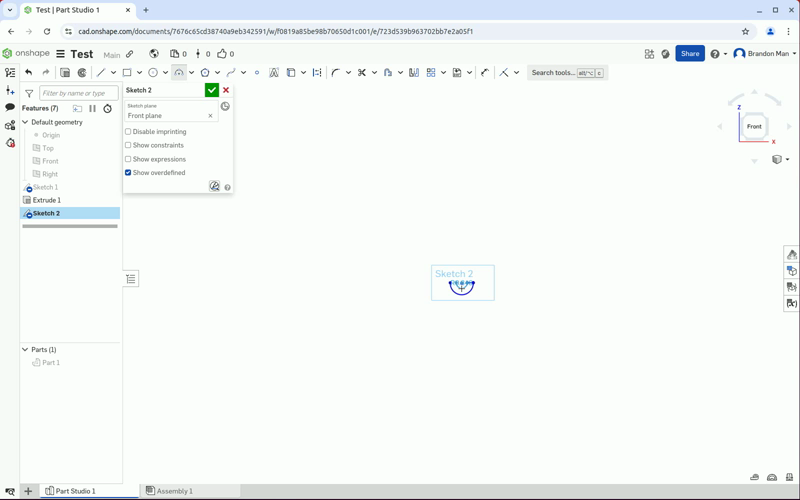
click(461, 288)
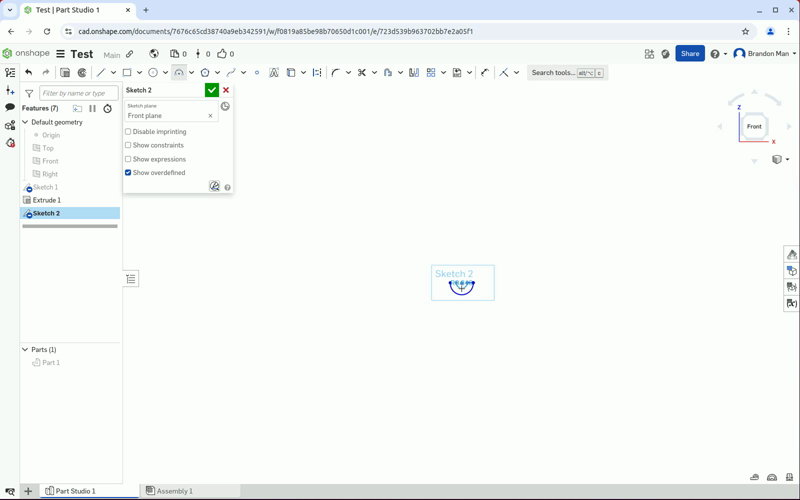
key_up(shift)
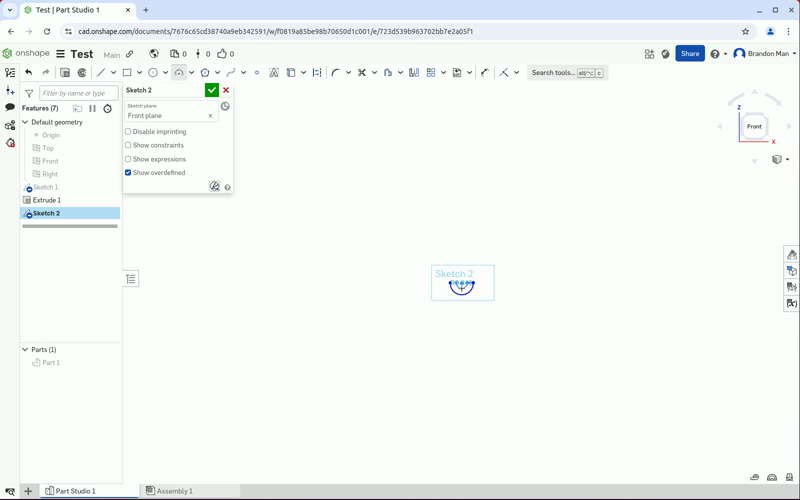
key(esc)
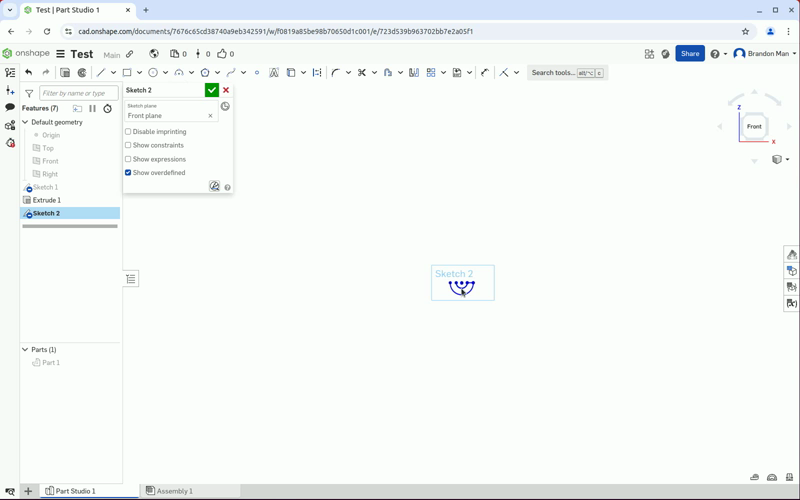
key(l)
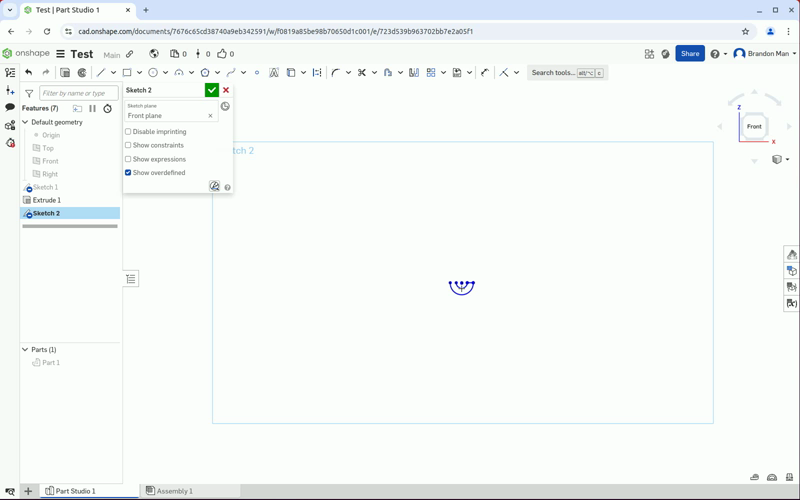
mouse_move(456, 282)
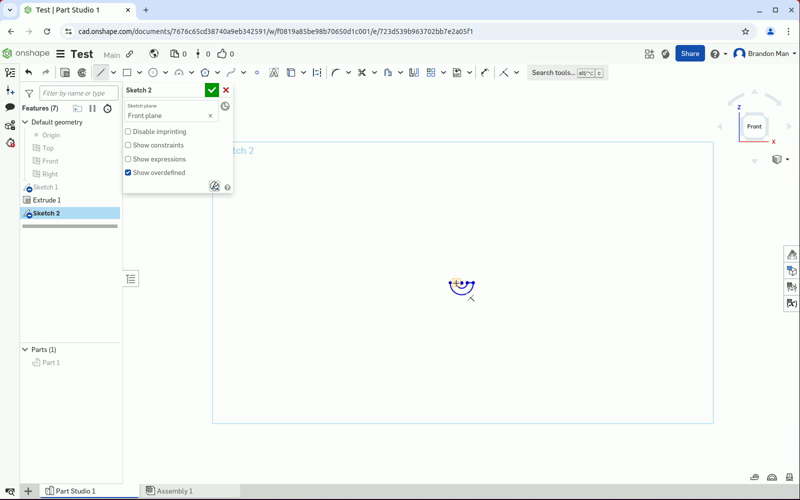
click(456, 282)
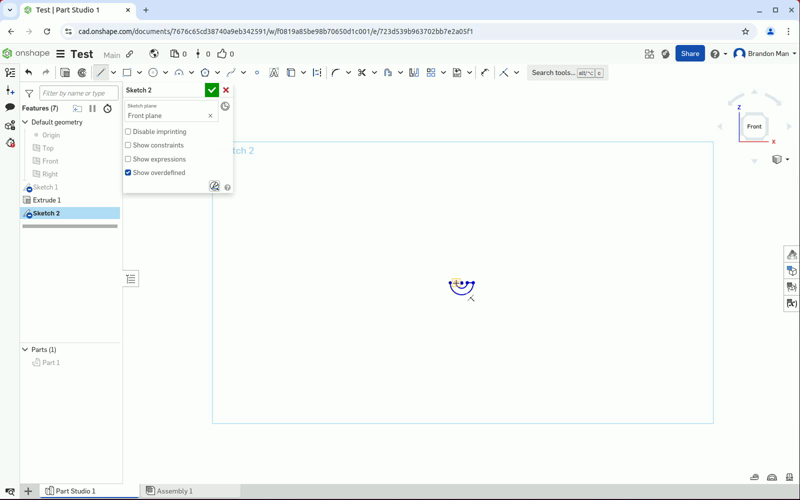
mouse_move(486, 282)
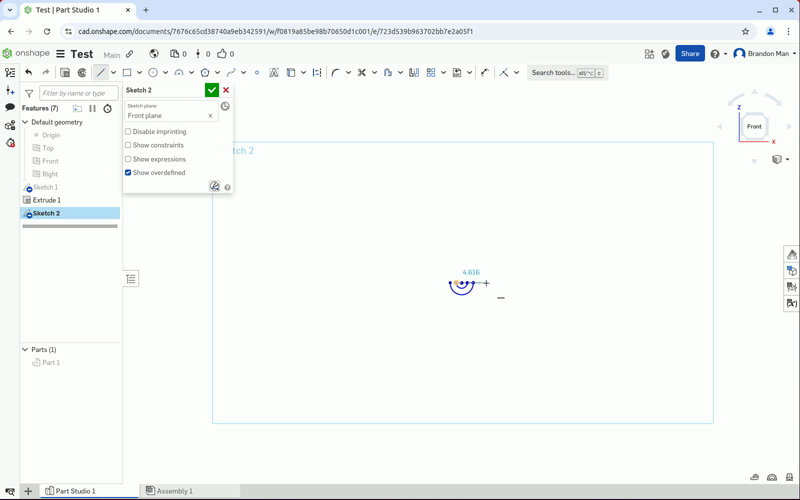
key_down(shift)
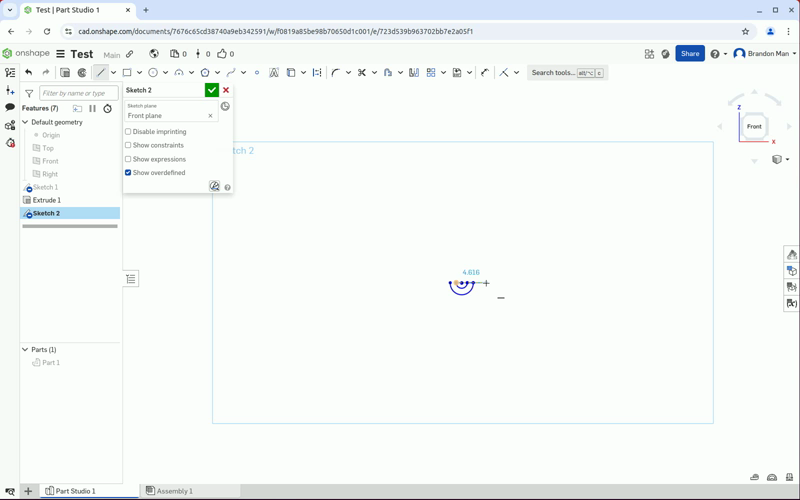
mouse_move(450, 282)
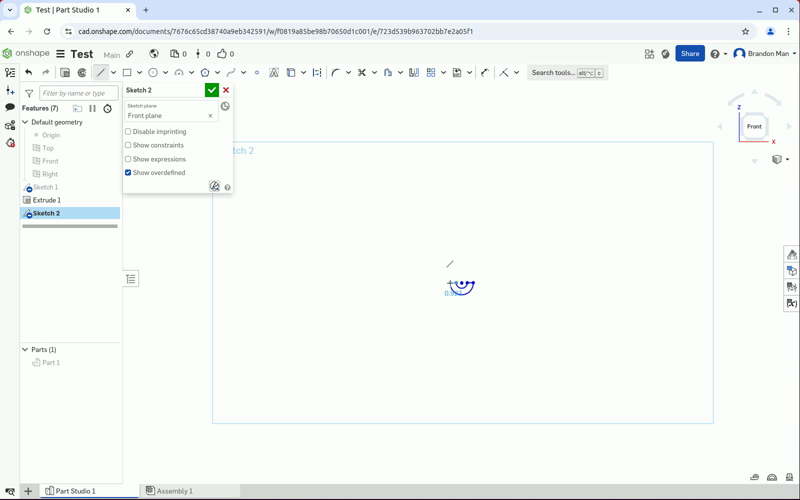
scroll(6)
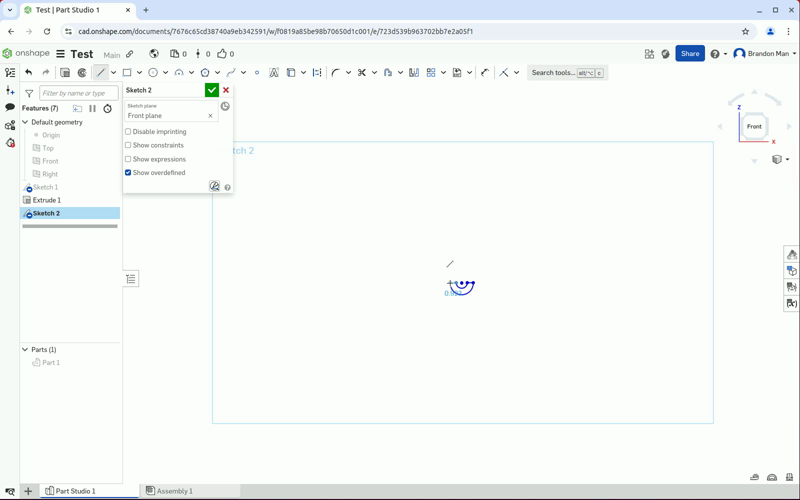
scroll(6)
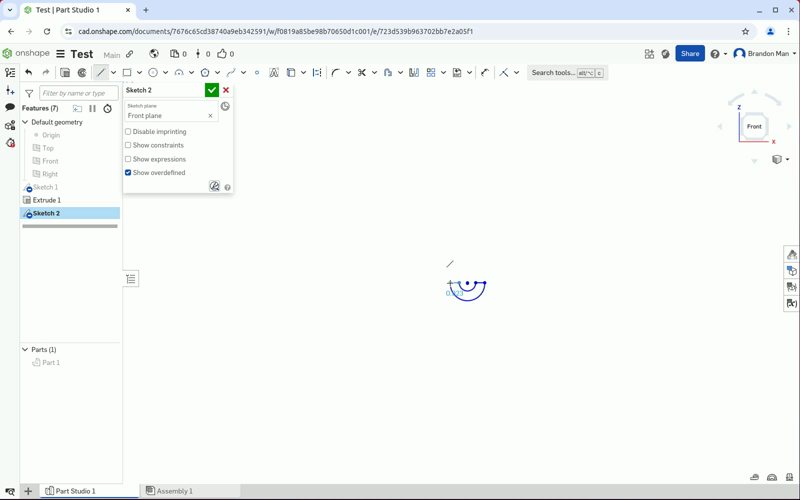
scroll(6)
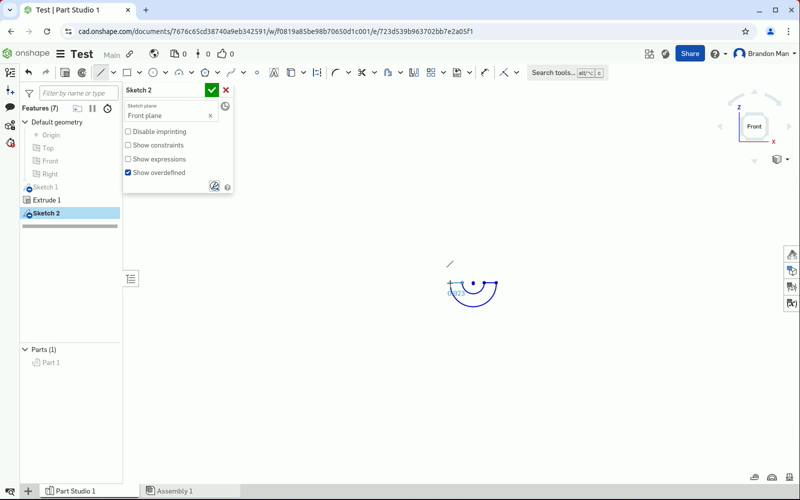
scroll(6)
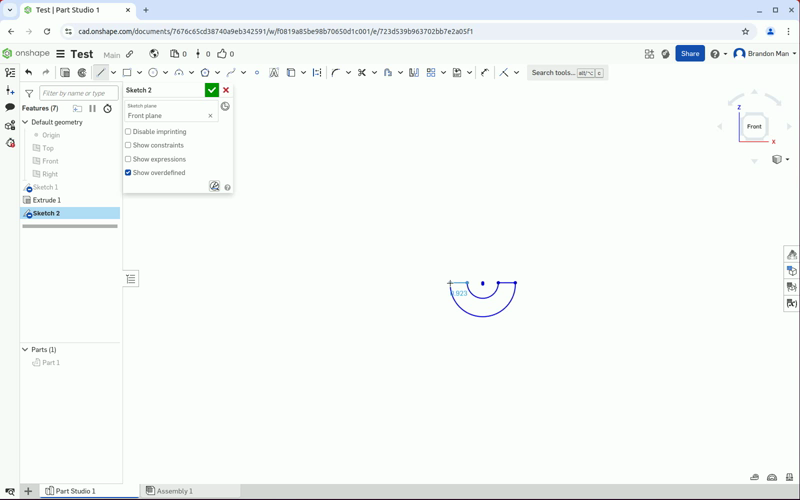
scroll(6)
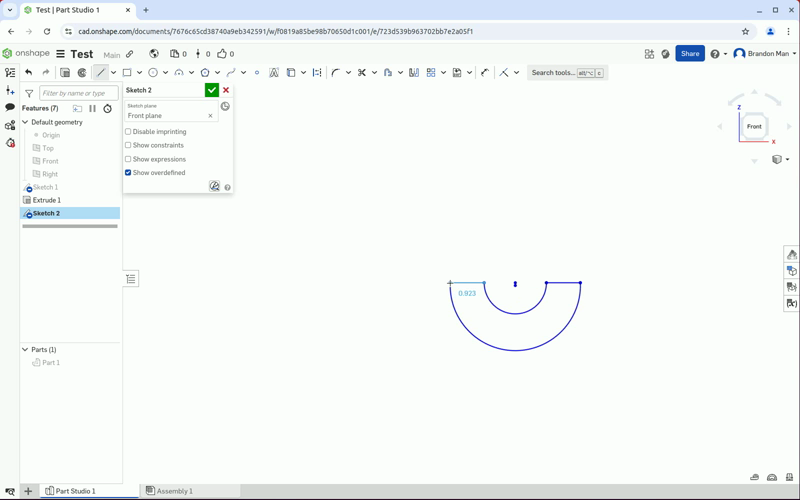
scroll(6)
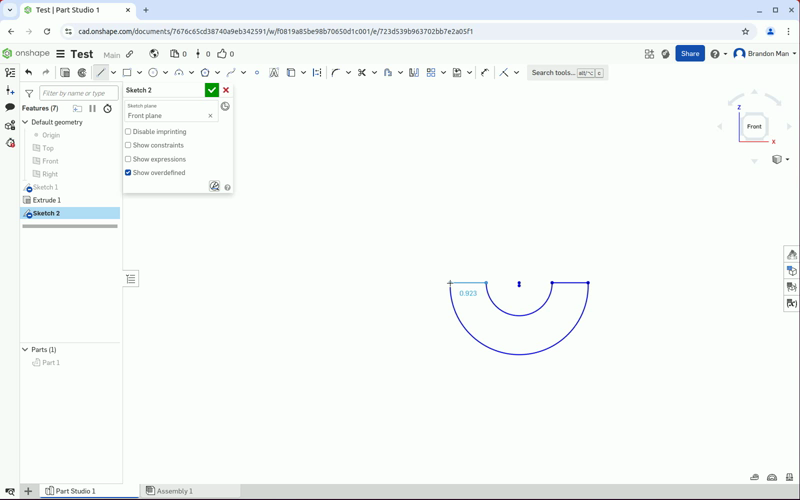
scroll(6)
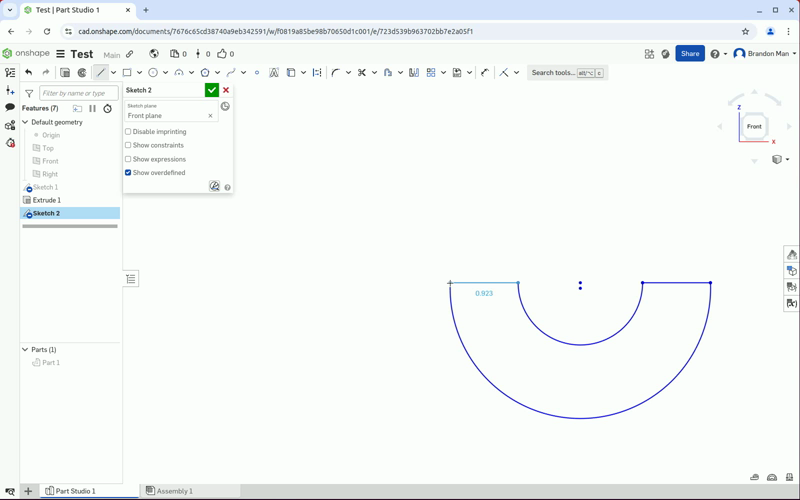
key_up(shift)
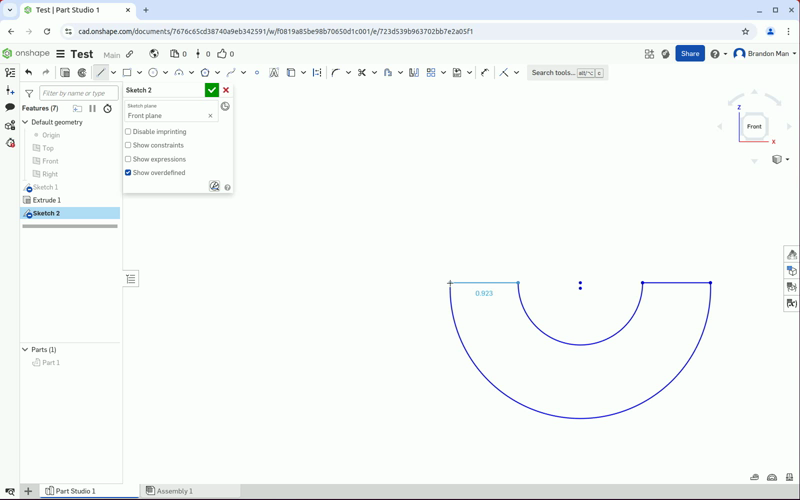
click(450, 282)
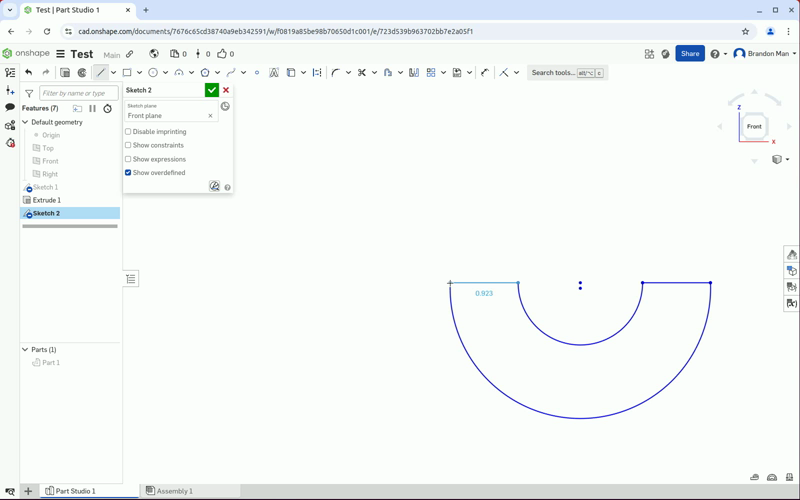
scroll(-6)
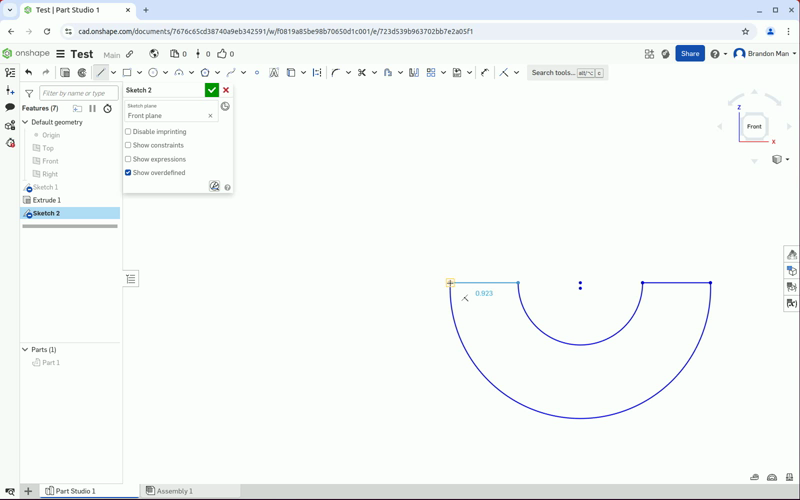
scroll(-6)
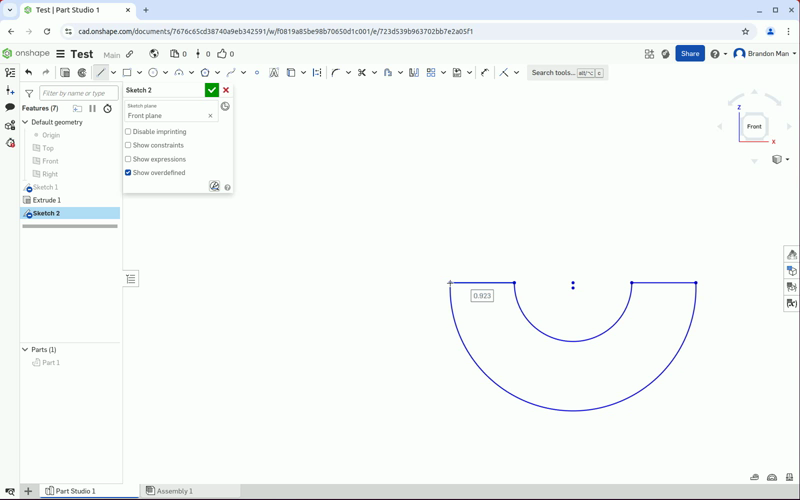
scroll(-6)
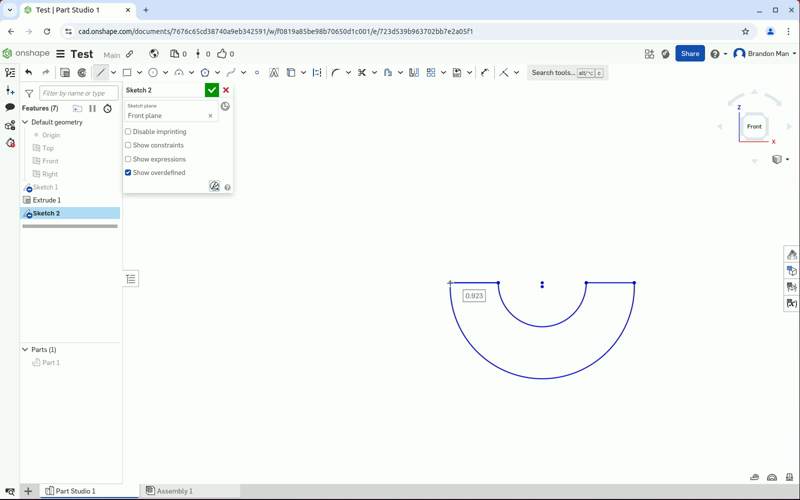
scroll(-6)
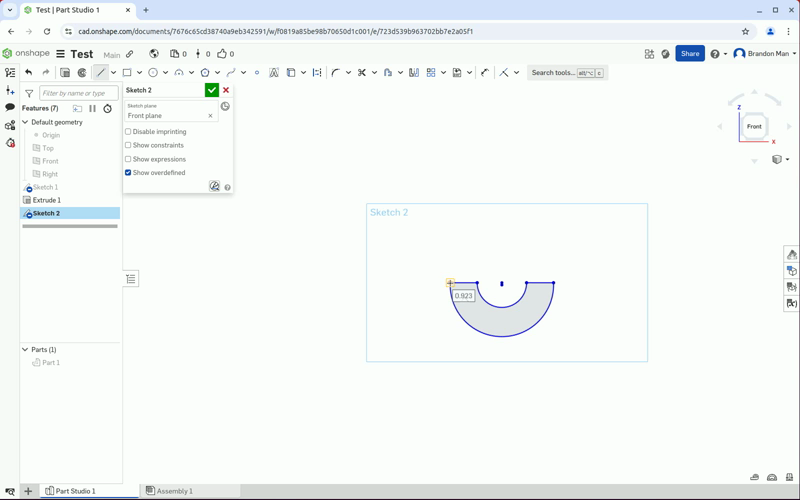
scroll(-6)
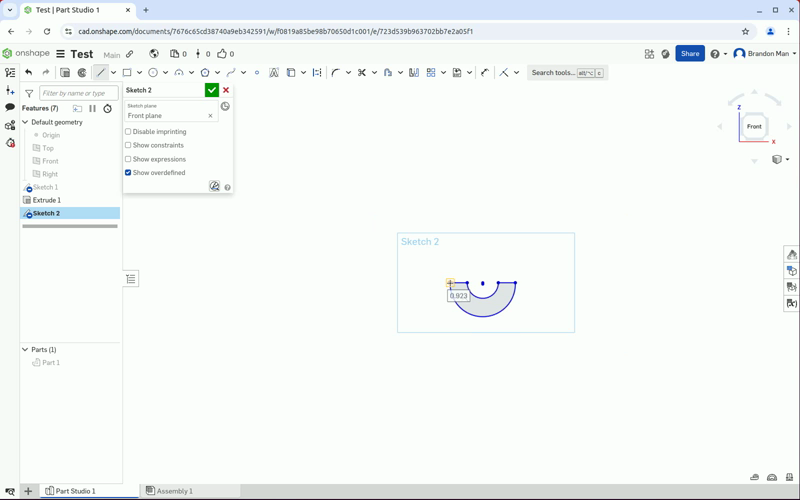
scroll(-6)
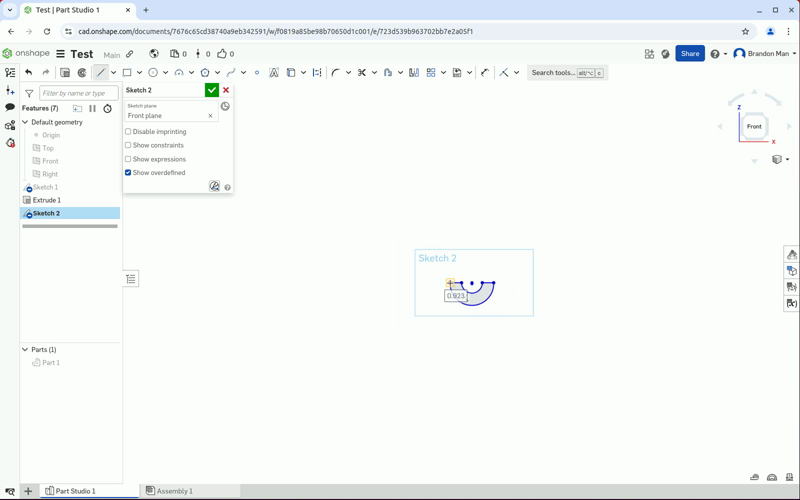
scroll(-6)
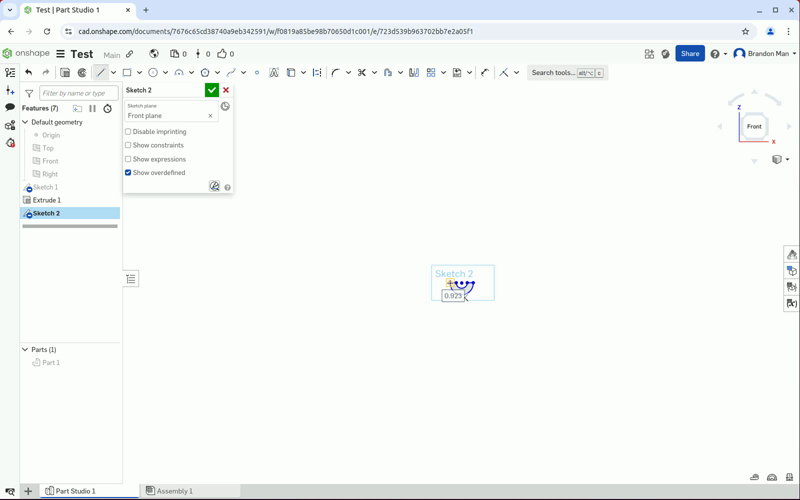
key(esc)
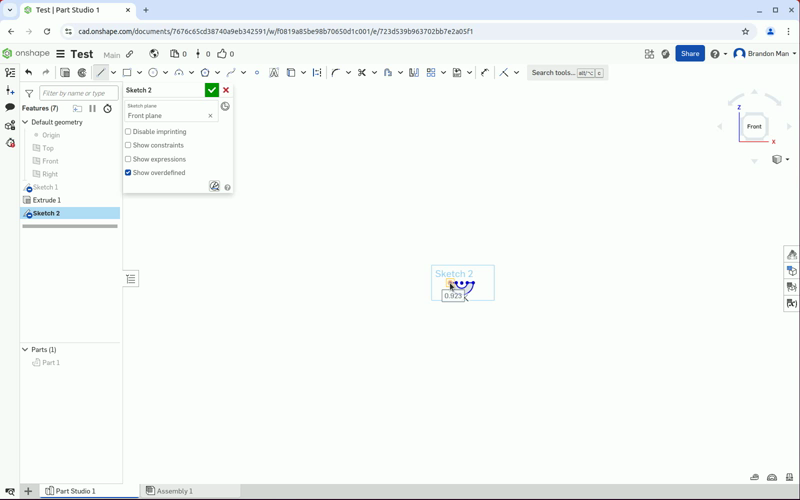
mouse_move(472, 286)
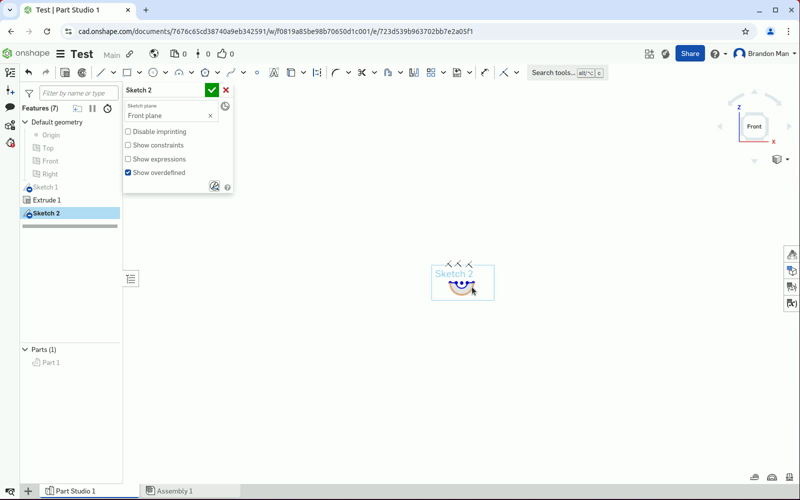
scroll(6)
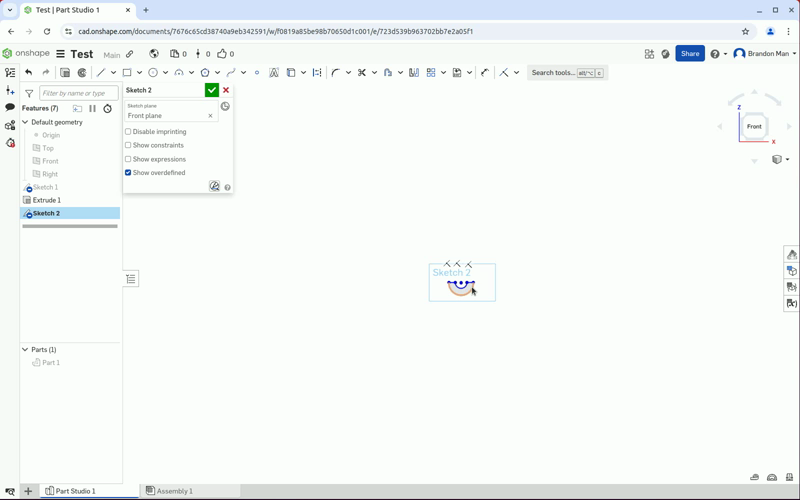
scroll(6)
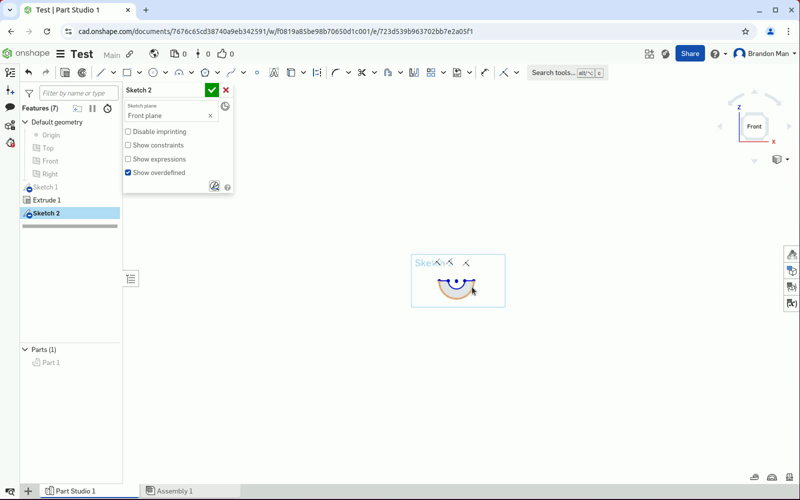
scroll(6)
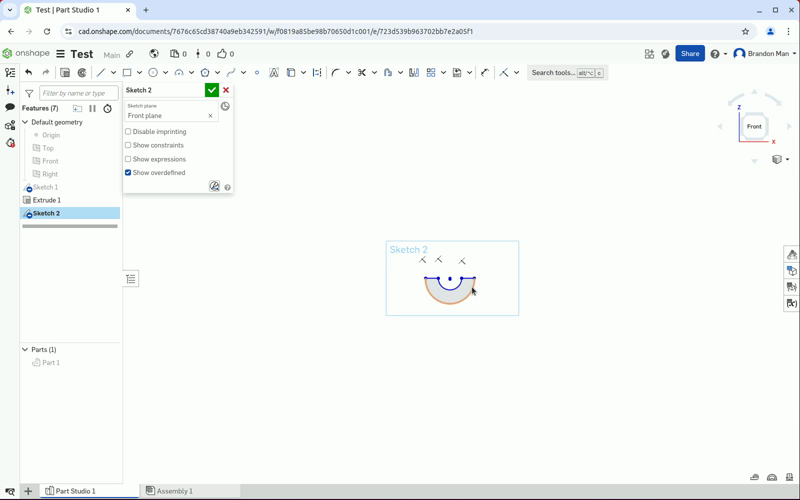
scroll(6)
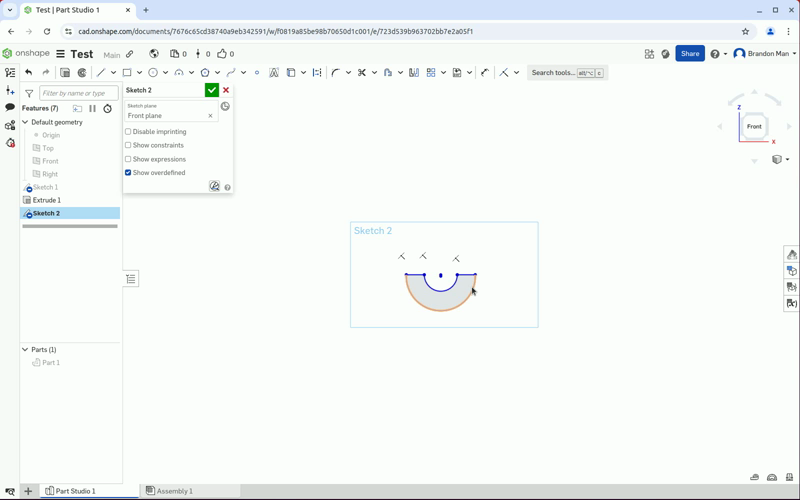
scroll(6)
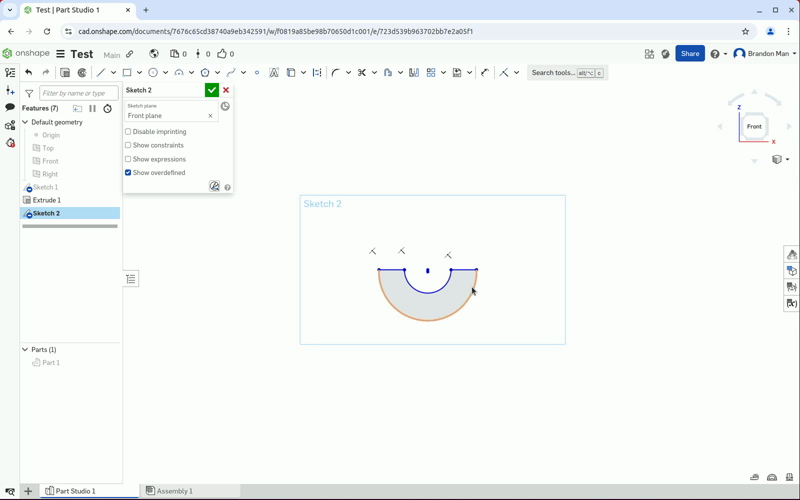
scroll(6)
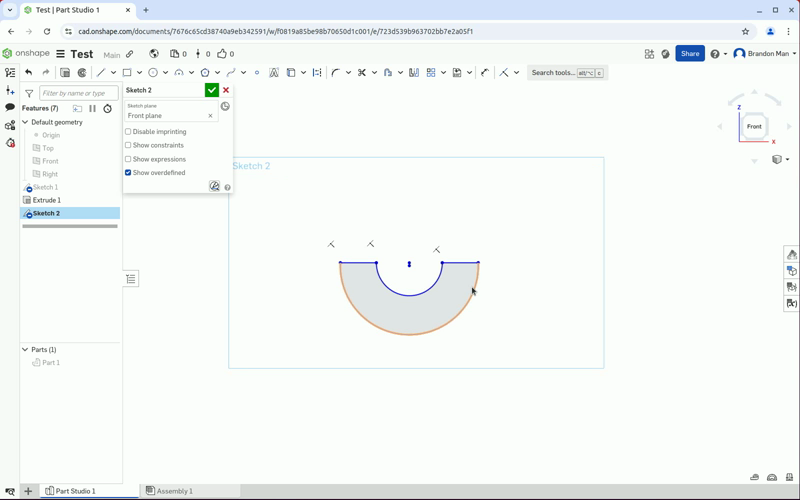
scroll(6)
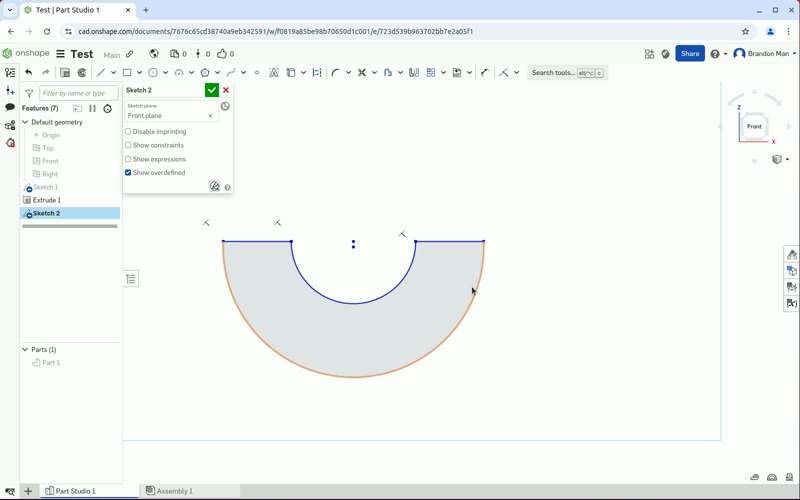
click(472, 286)
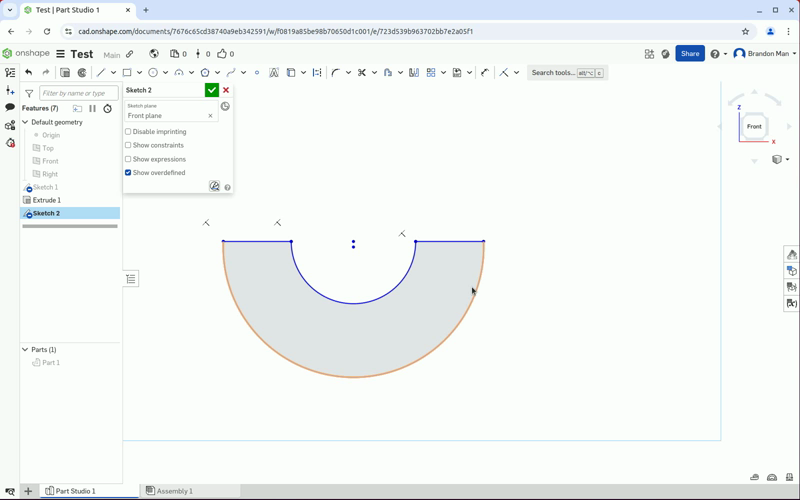
scroll(-6)
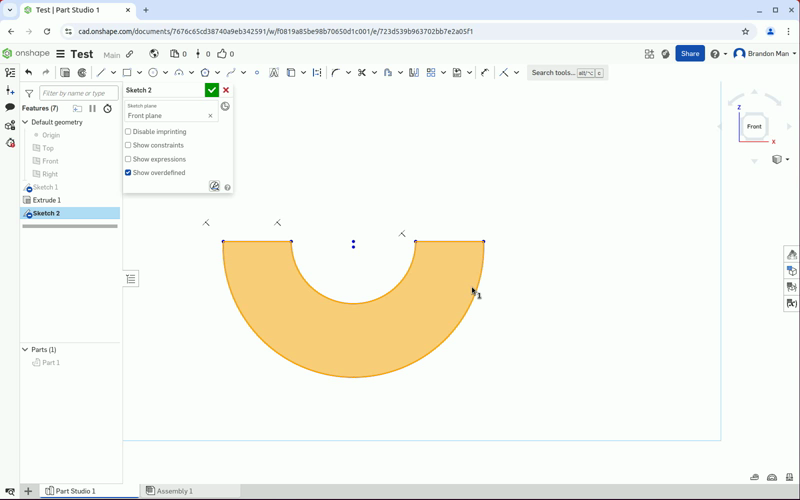
scroll(-6)
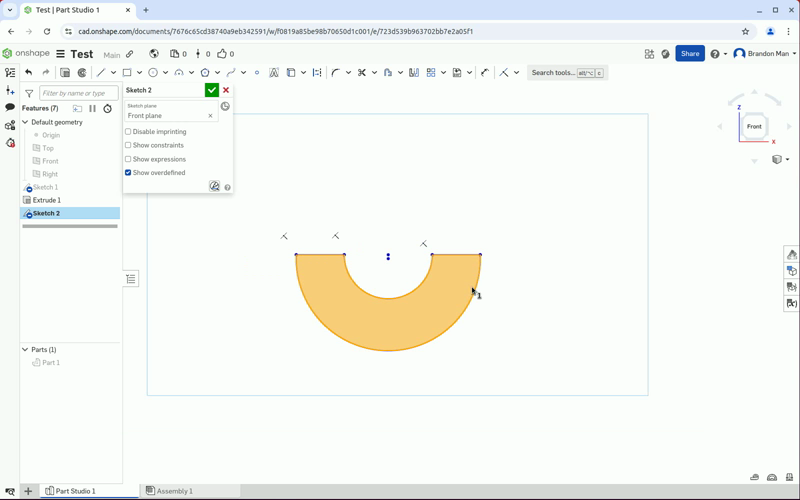
scroll(-6)
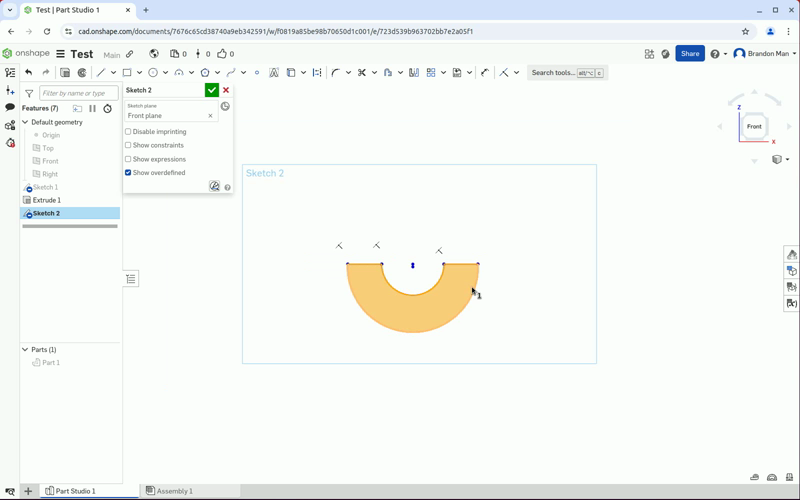
scroll(-6)
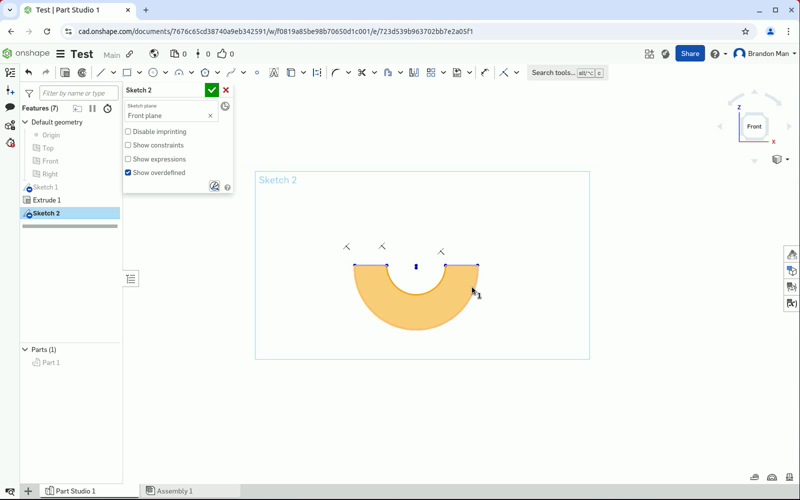
scroll(-6)
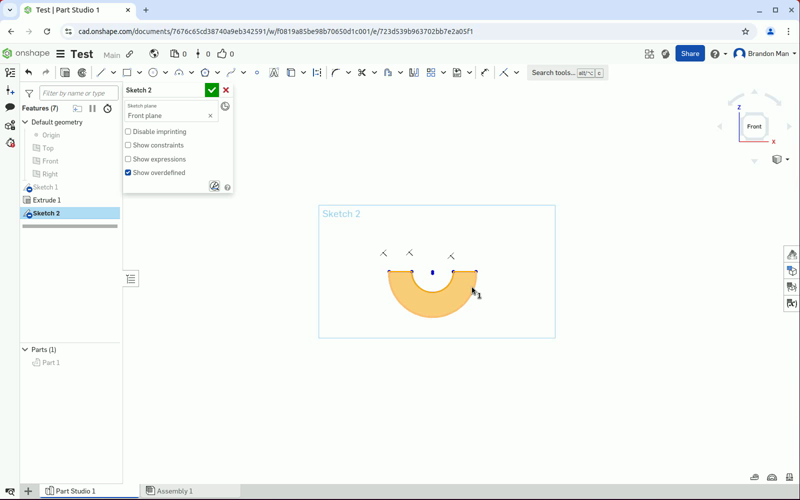
scroll(-6)
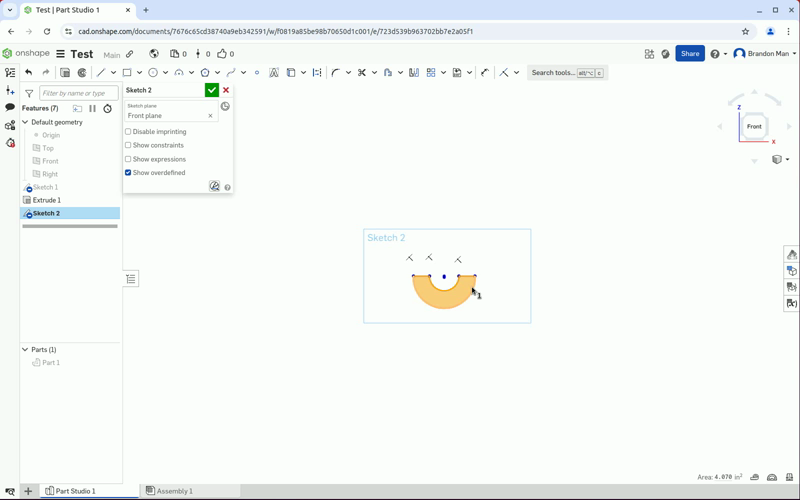
scroll(-6)
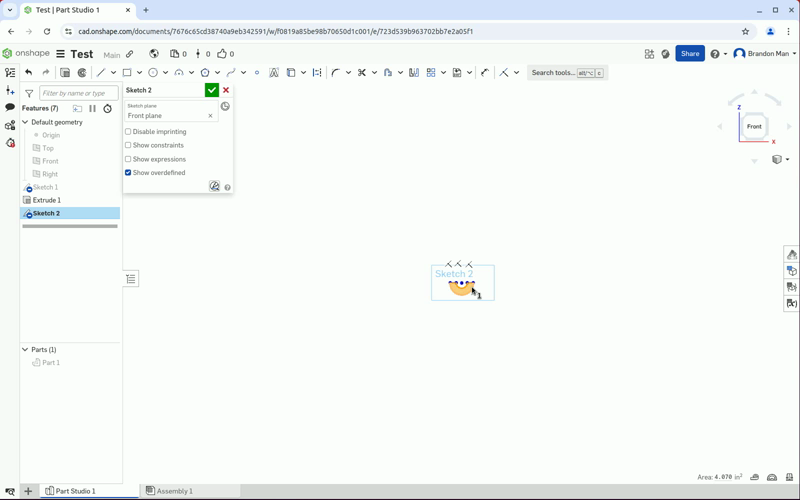
mouse_move(73, 352)
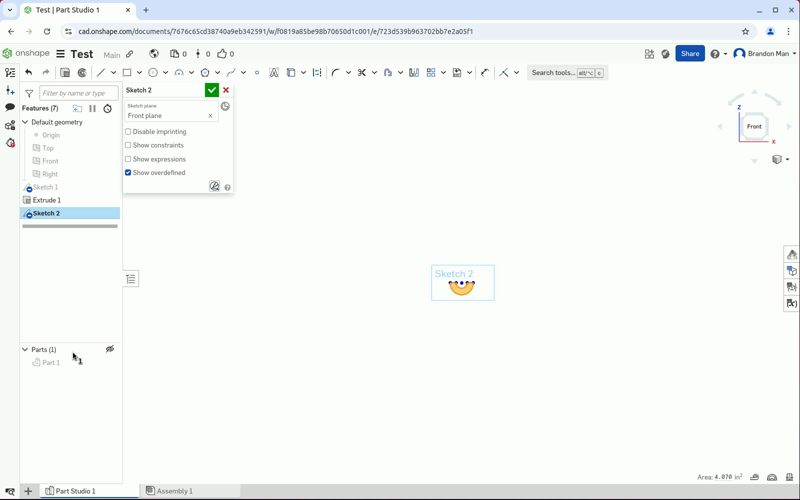
key(shift+y)
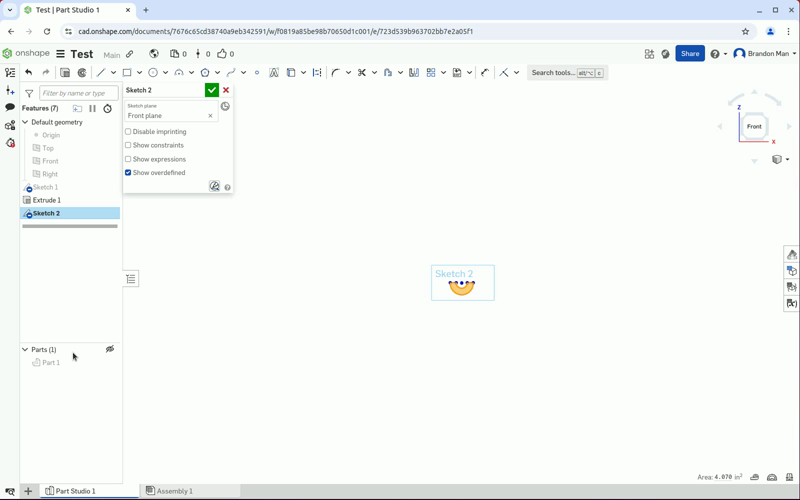
key(shift+e)
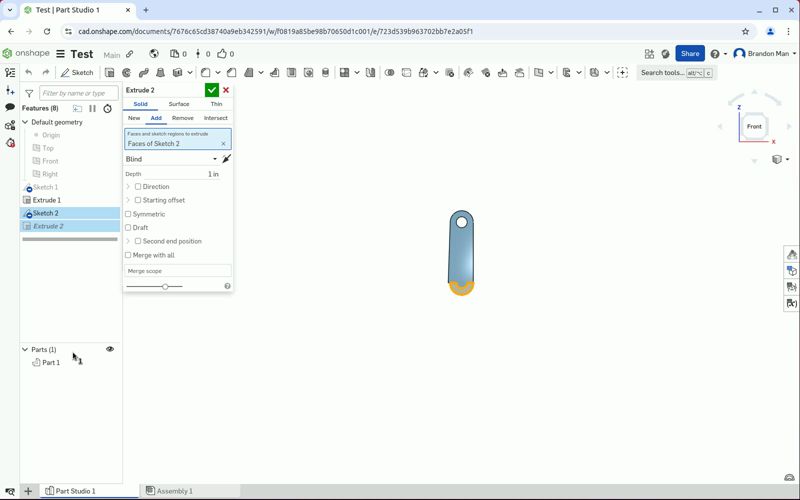
mouse_move(143, 106)
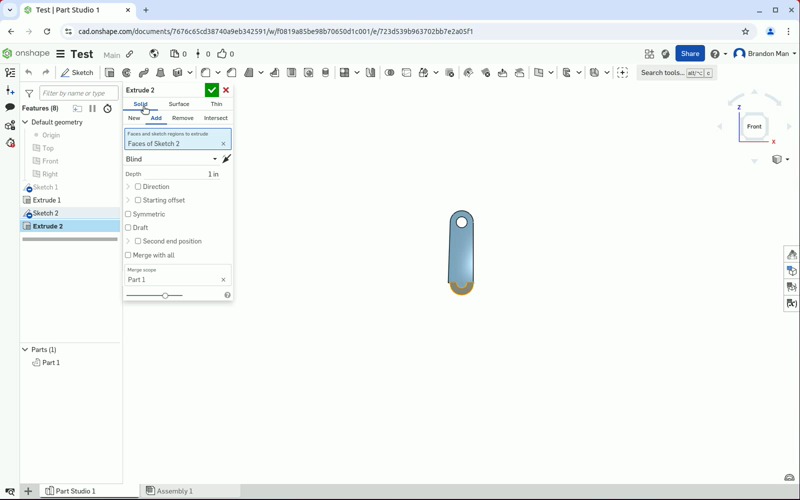
click(143, 106)
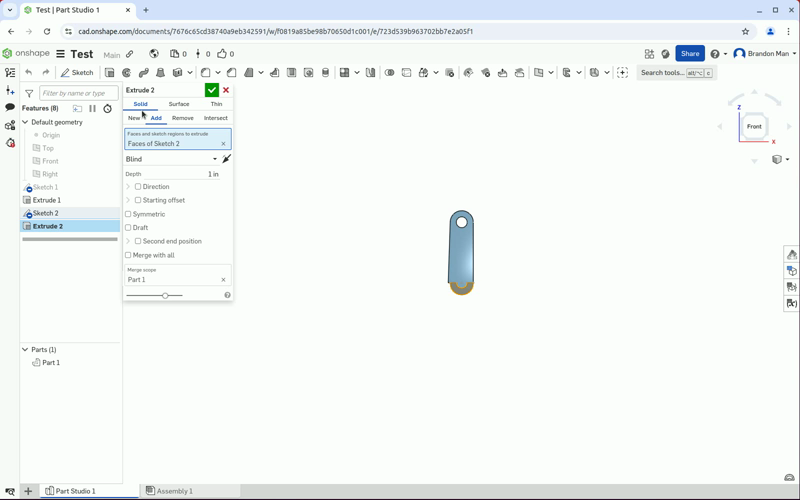
mouse_move(137, 120)
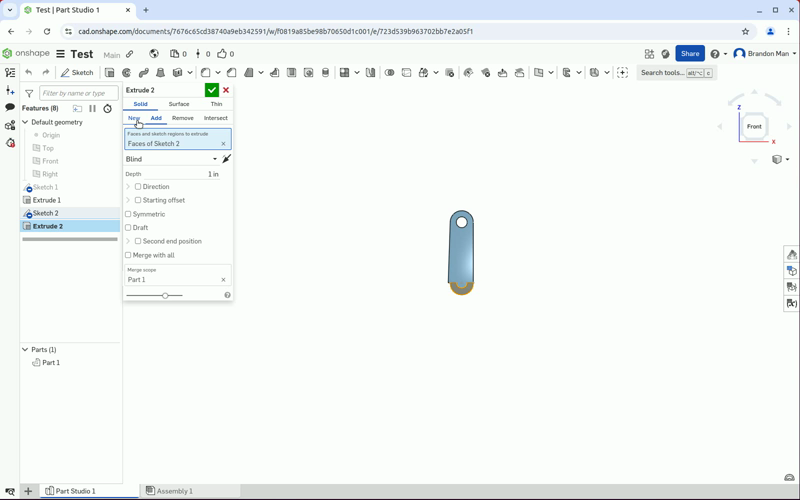
click(137, 120)
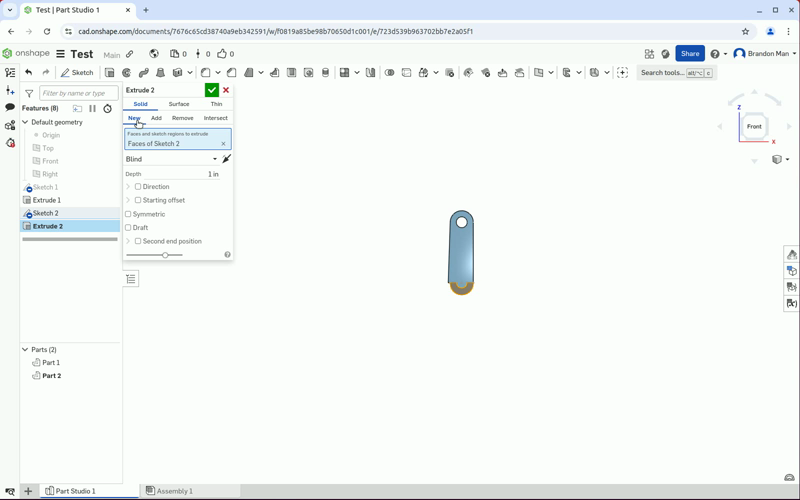
key(tab, 4)
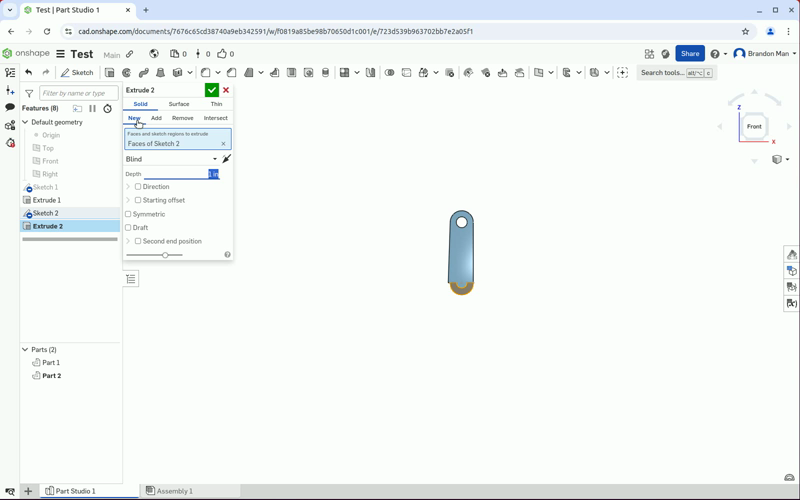
text(23.108)
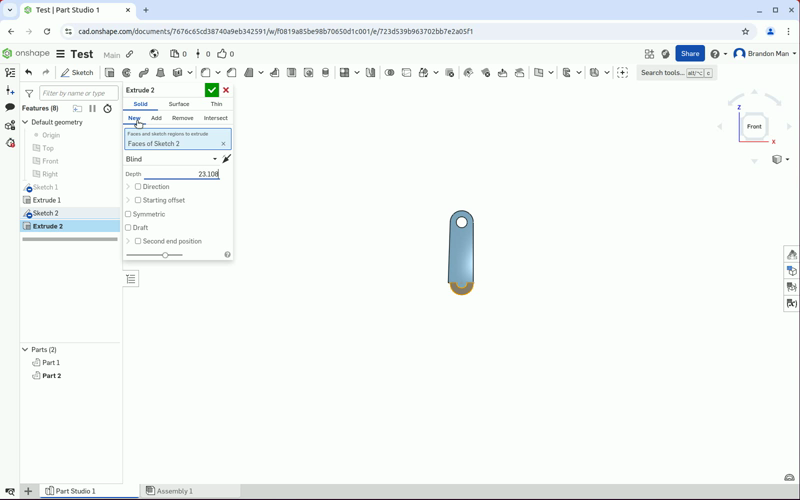
key(enter)
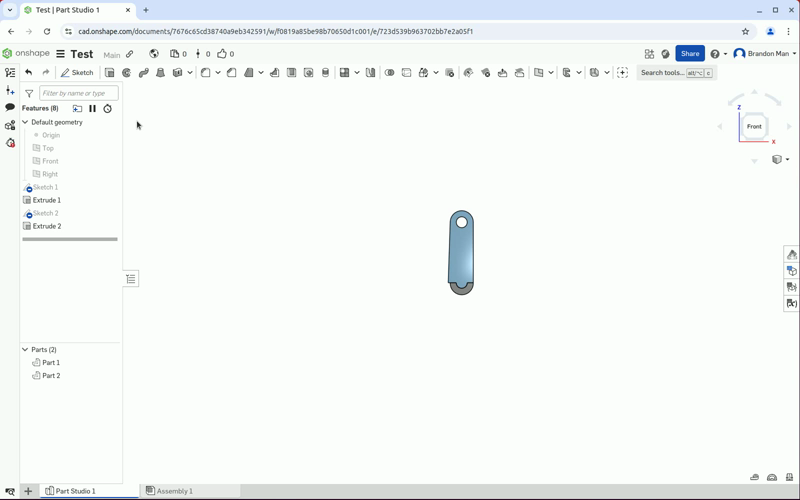
key(shift+h)
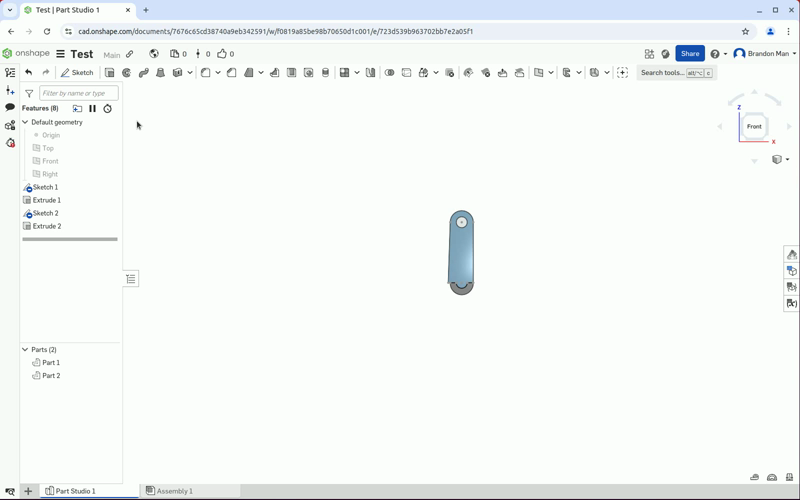
key(shift+h)
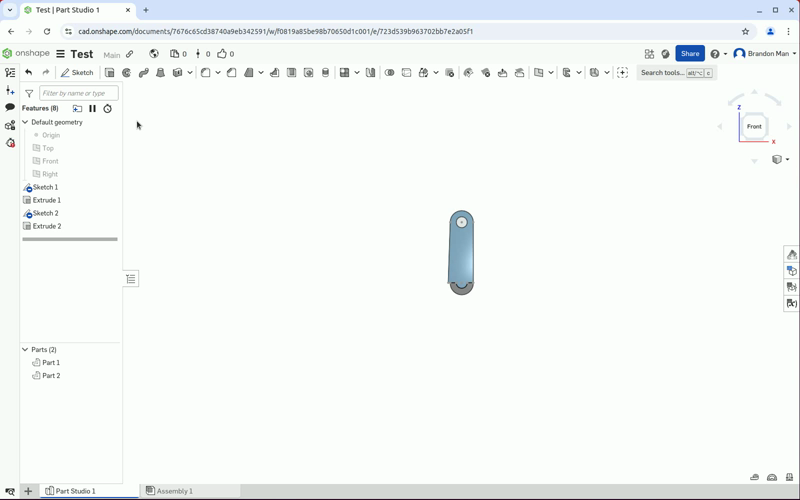
key(shift+7)
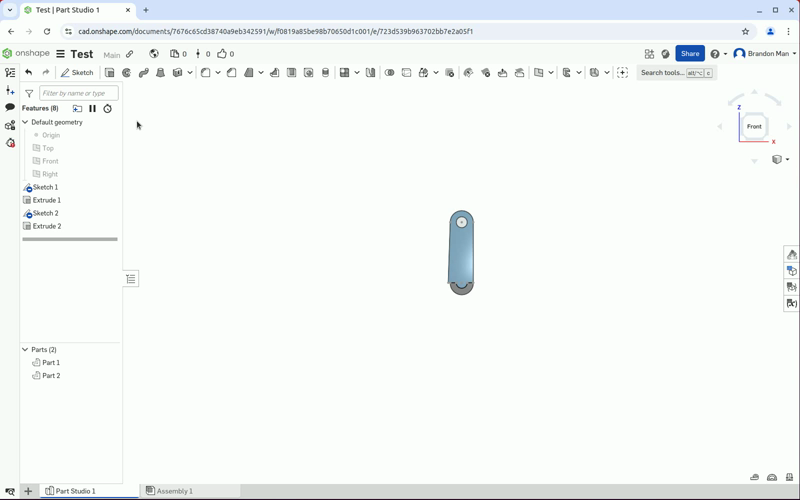
key(left, 2)
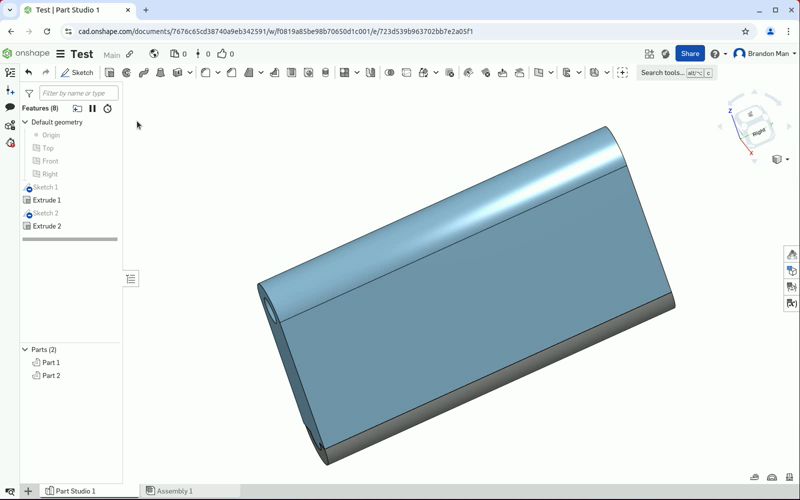
key(down, 2)
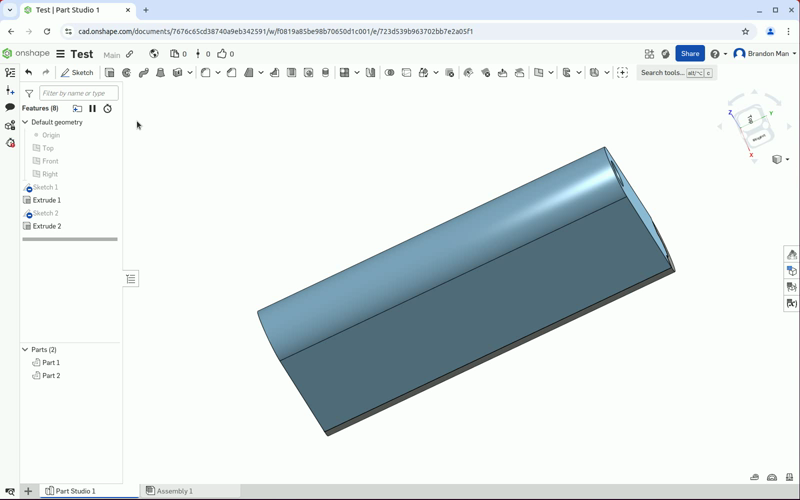
key(up, 2)
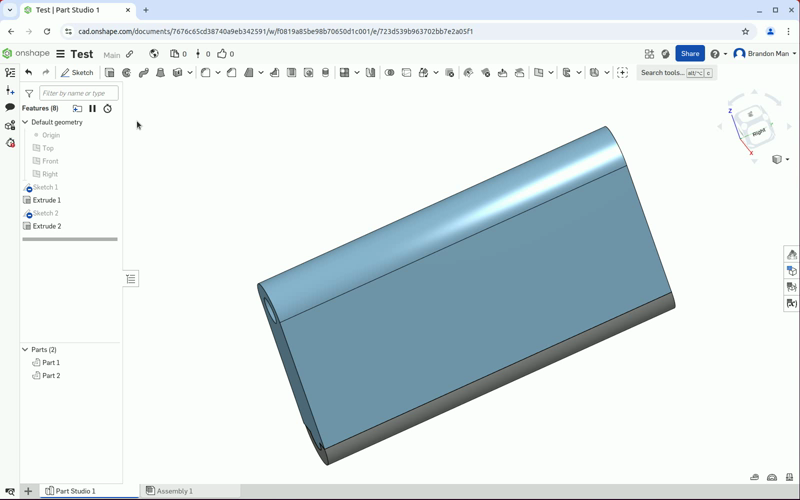
key(right, 2)
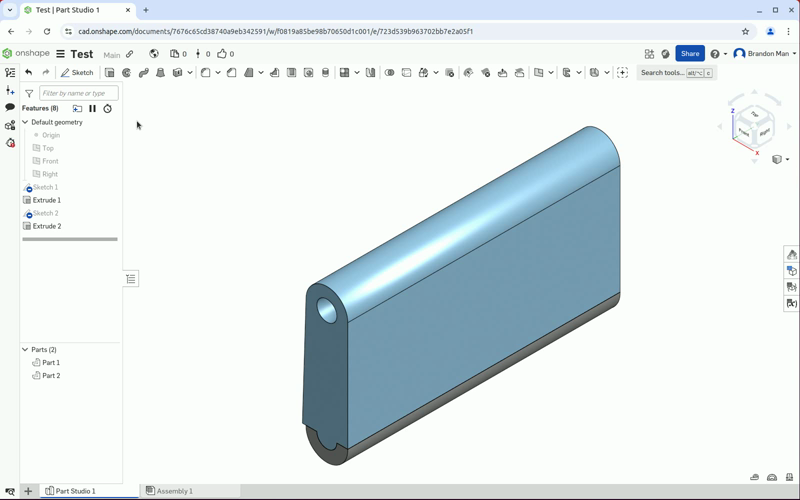
mouse_move(73, 189)
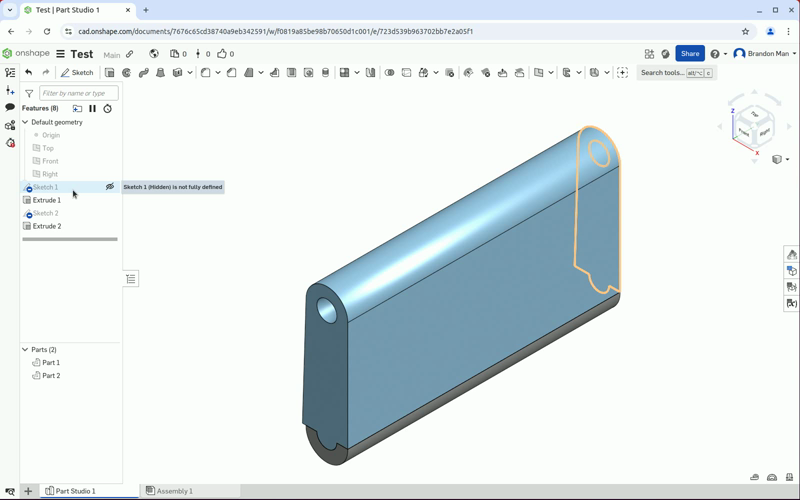
click(73, 189)